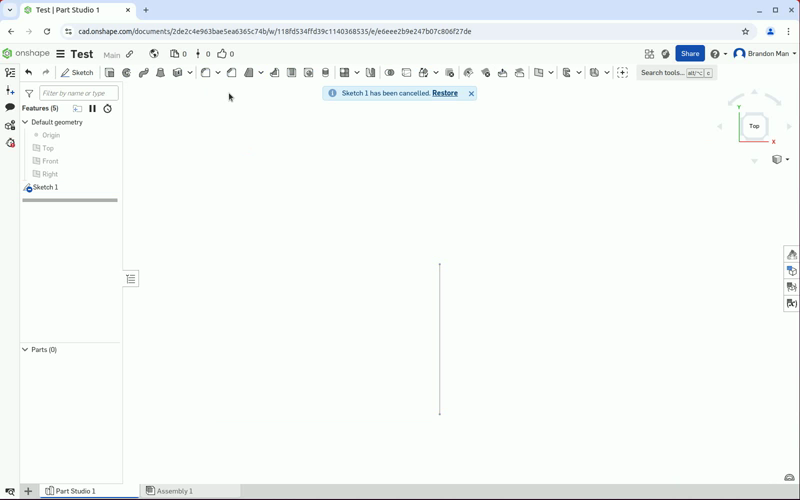
key(shift+h)
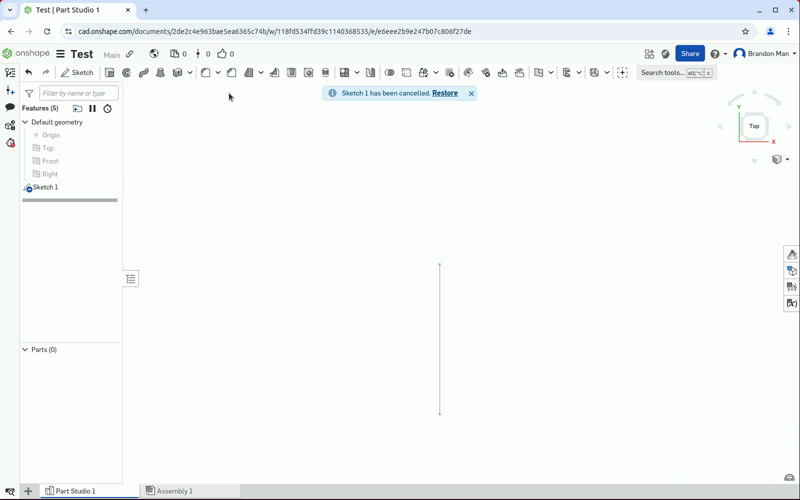
key(shift+s)
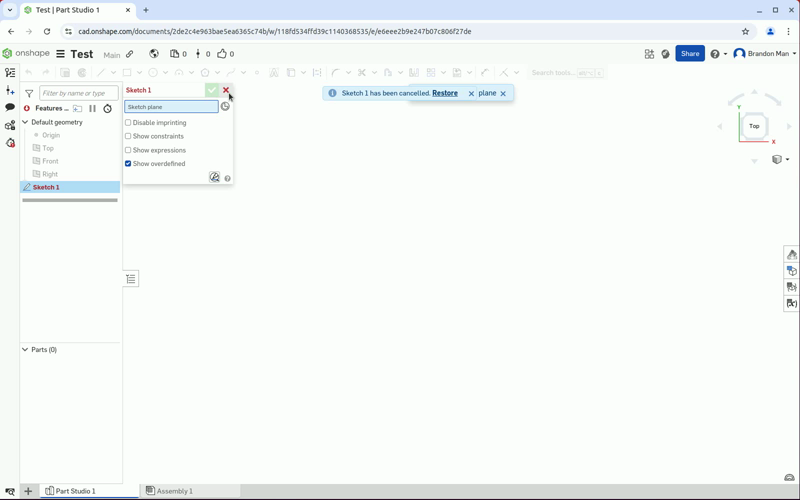
mouse_move(73, 150)
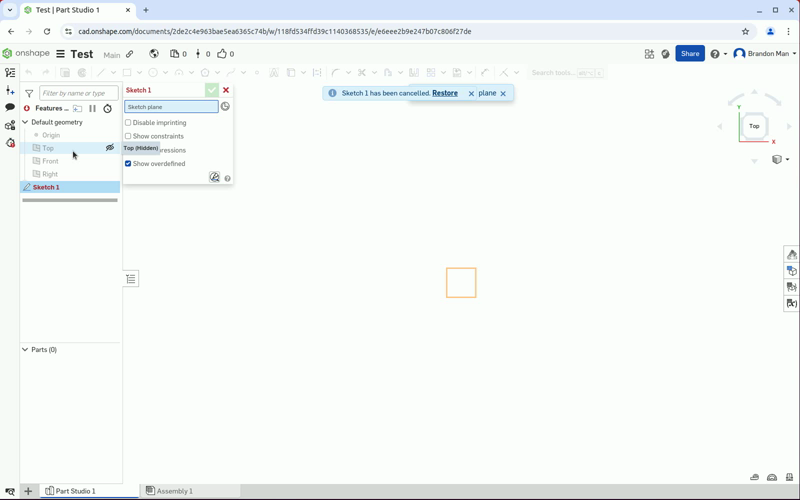
click(73, 150)
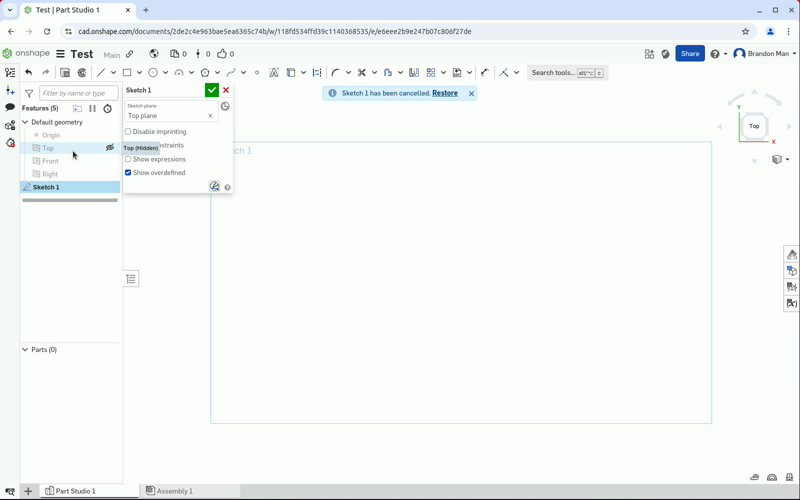
mouse_move(73, 352)
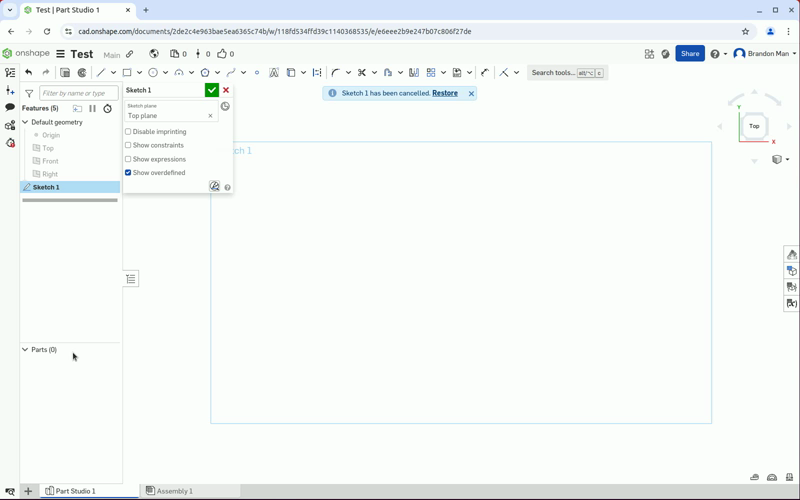
key(y)
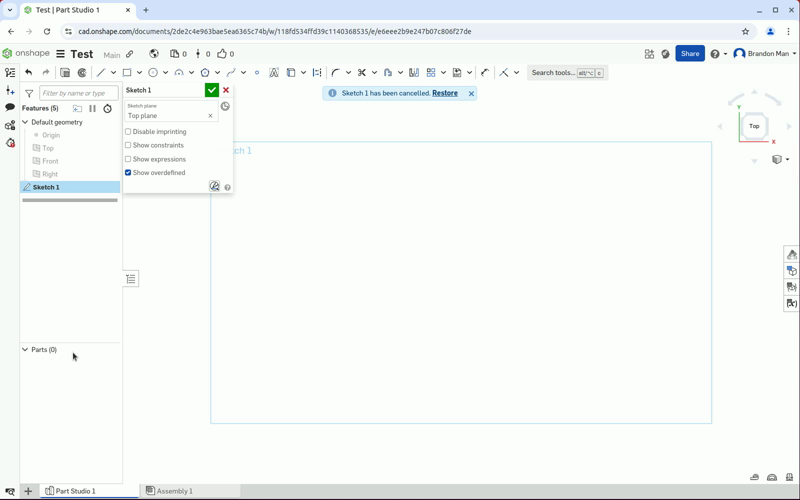
key(l)
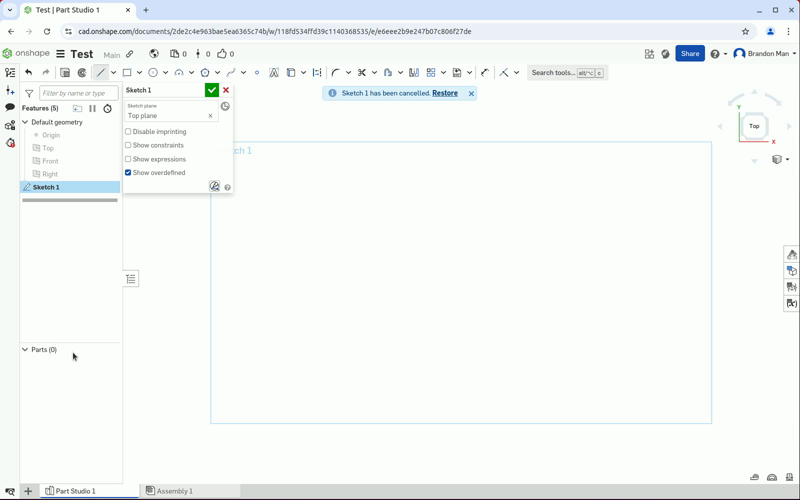
key_down(shift)
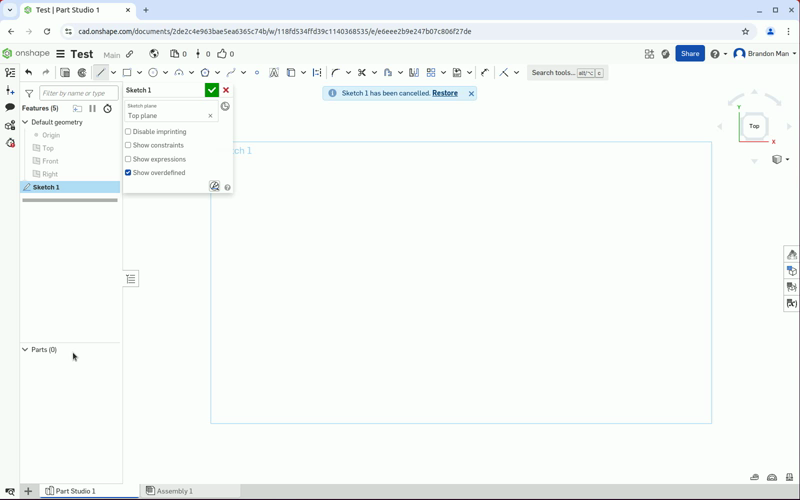
mouse_move(406, 304)
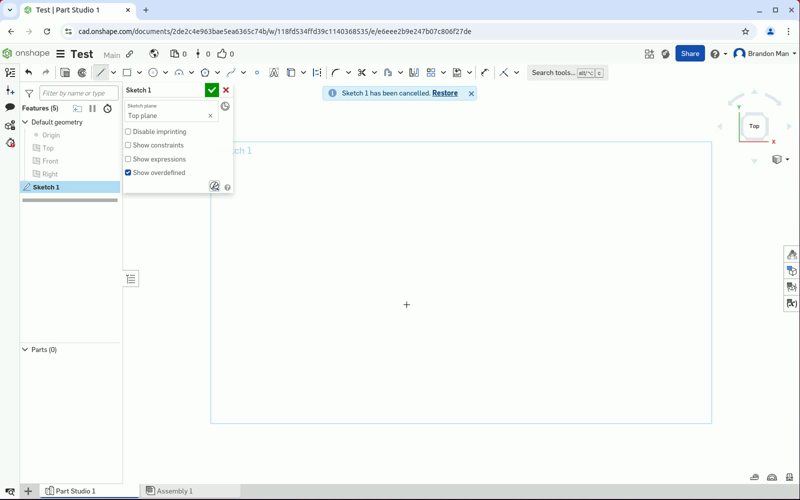
click(406, 304)
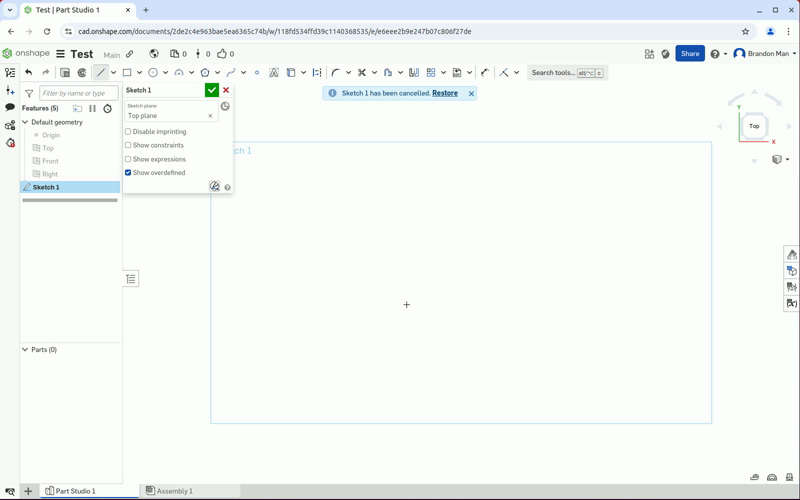
key_up(shift)
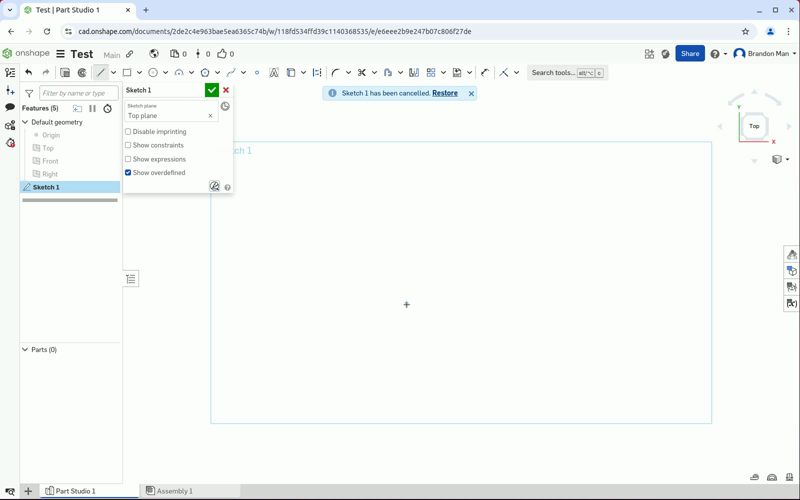
key_down(shift)
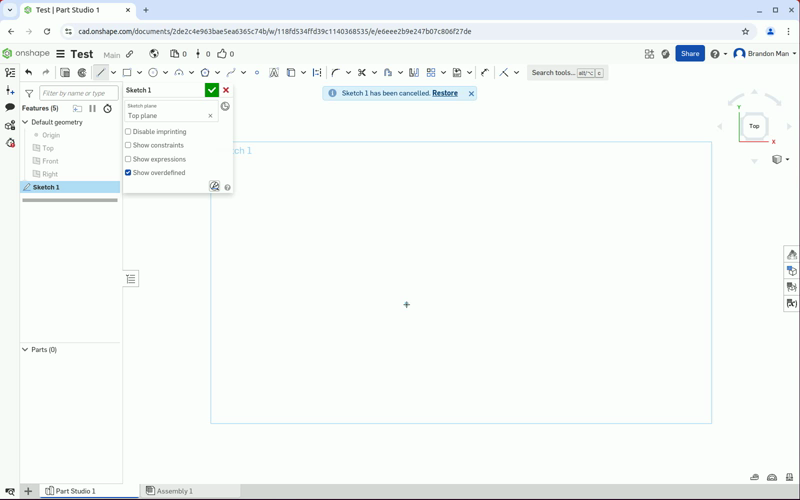
mouse_move(434, 378)
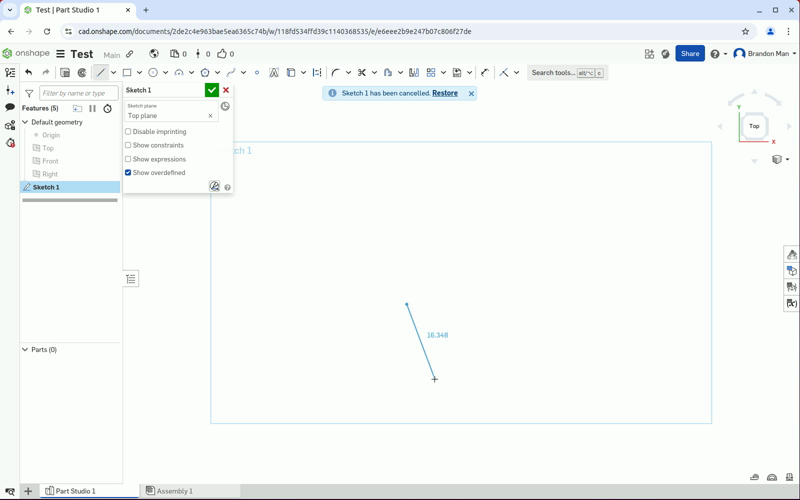
click(434, 378)
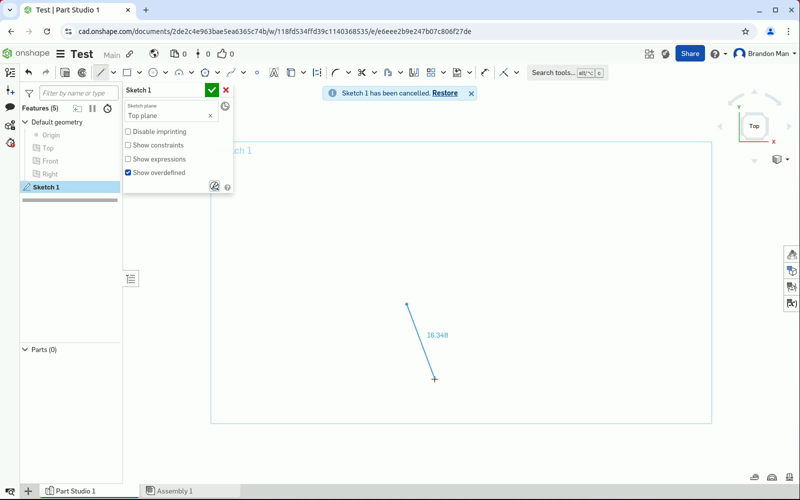
key_up(shift)
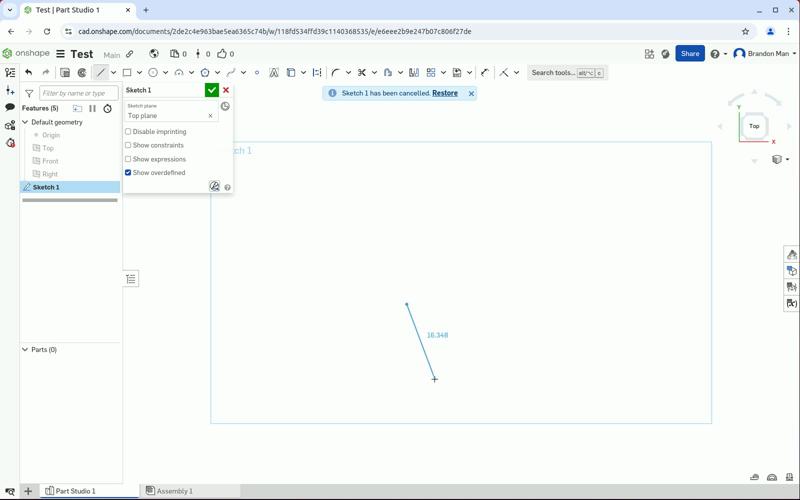
key(esc)
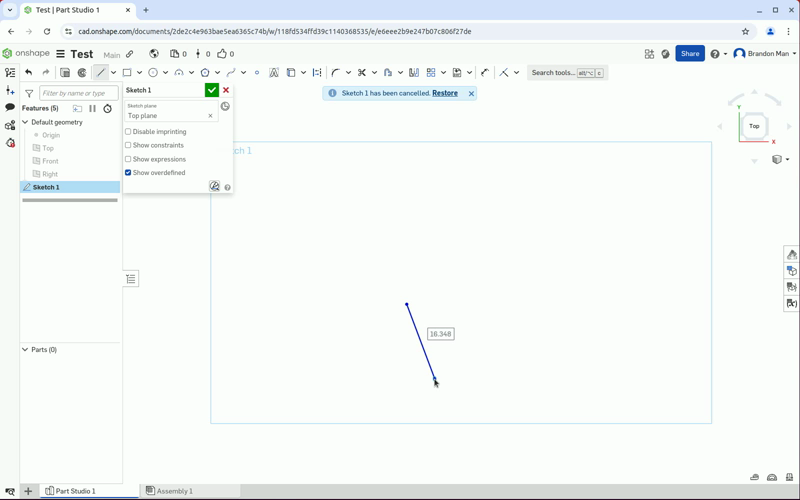
key(a)
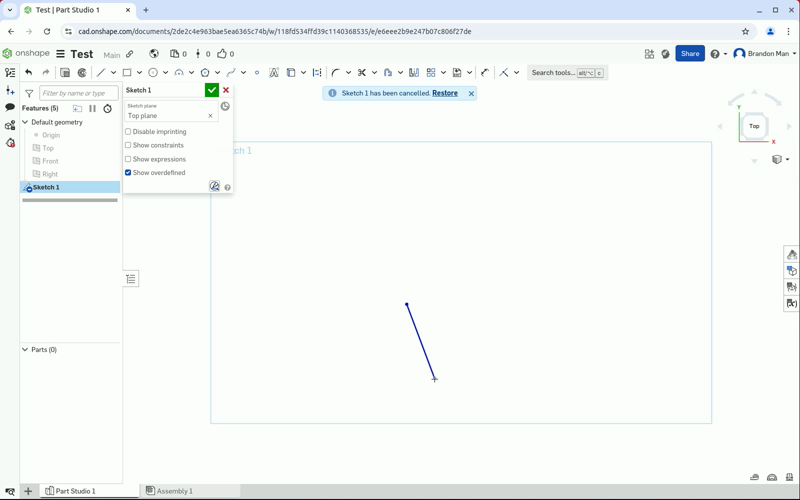
mouse_move(434, 378)
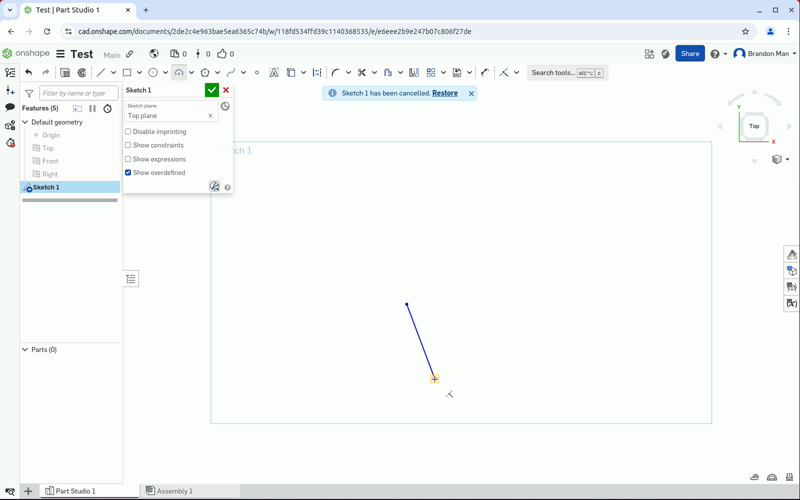
click(434, 378)
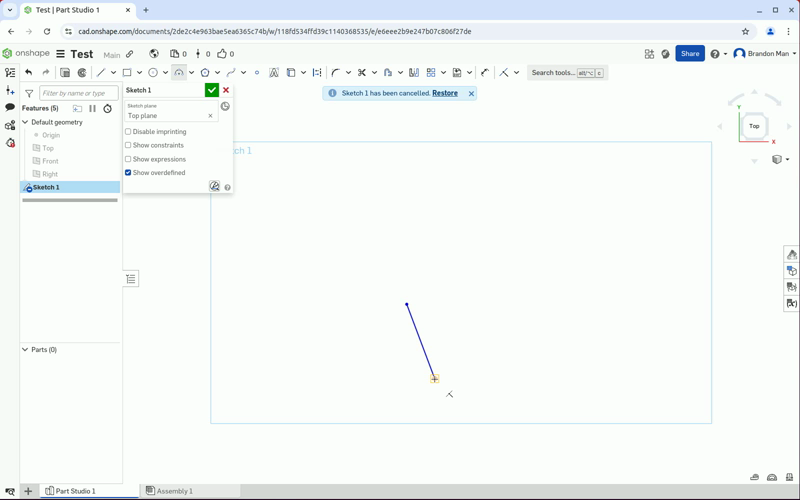
key_down(shift)
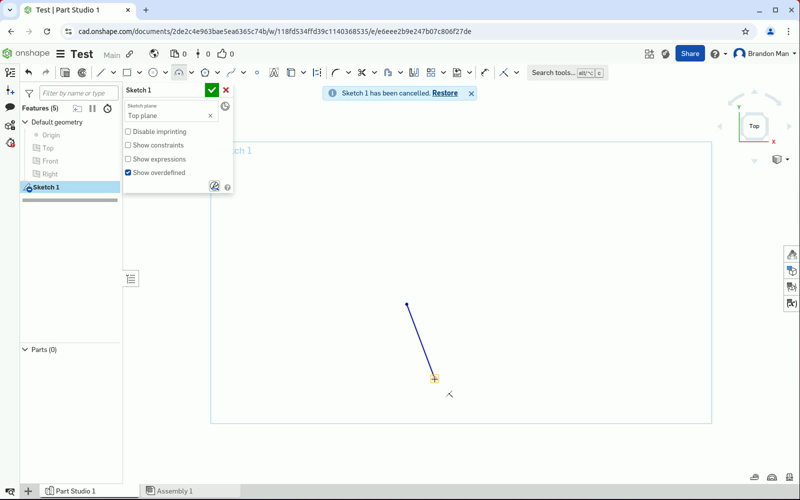
mouse_move(486, 378)
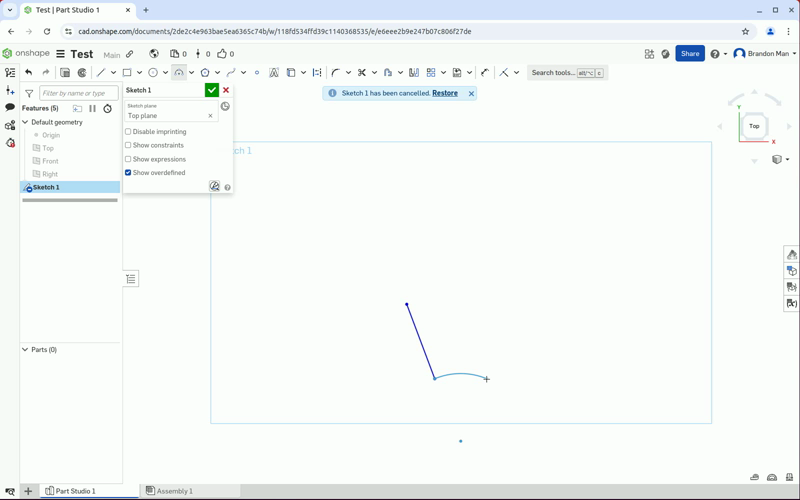
click(486, 378)
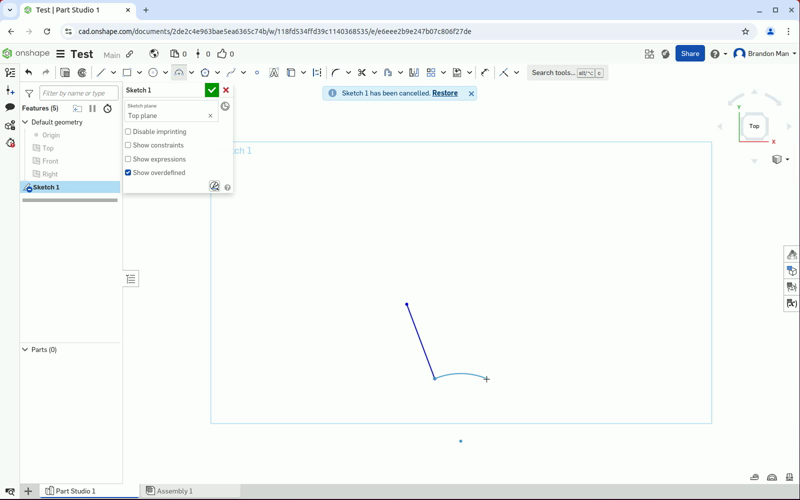
mouse_move(461, 396)
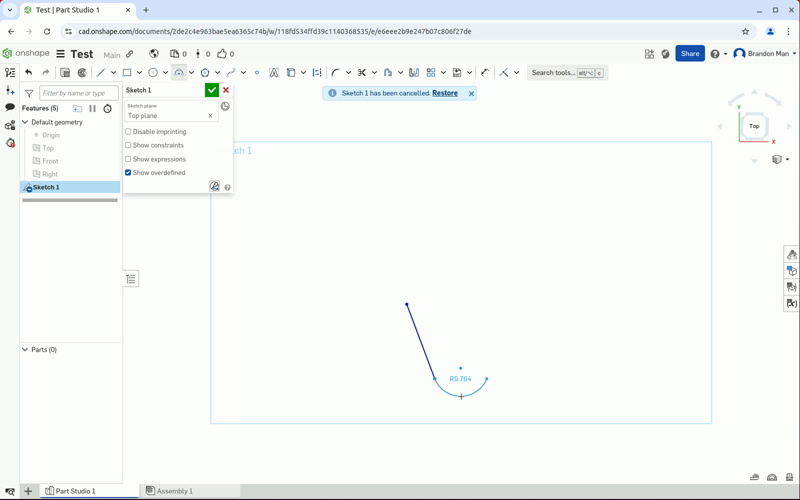
click(461, 396)
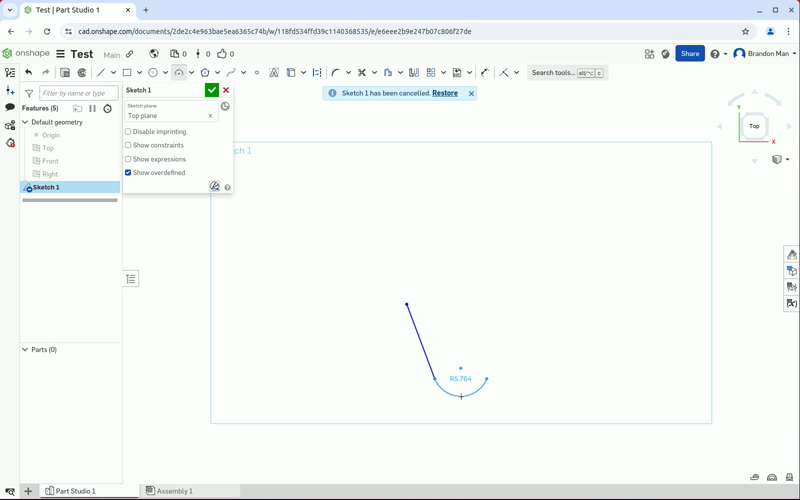
key_up(shift)
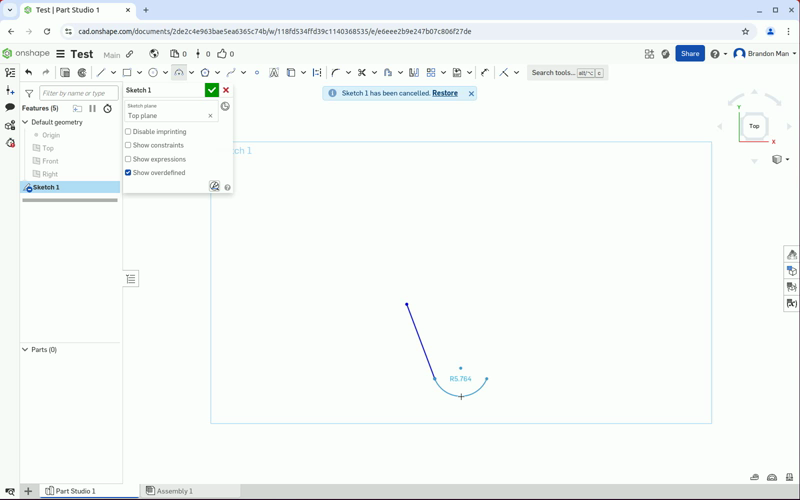
key(esc)
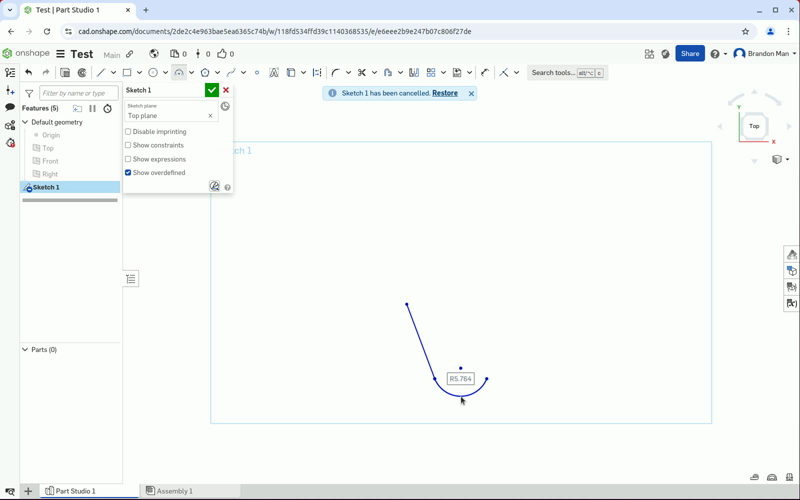
key(l)
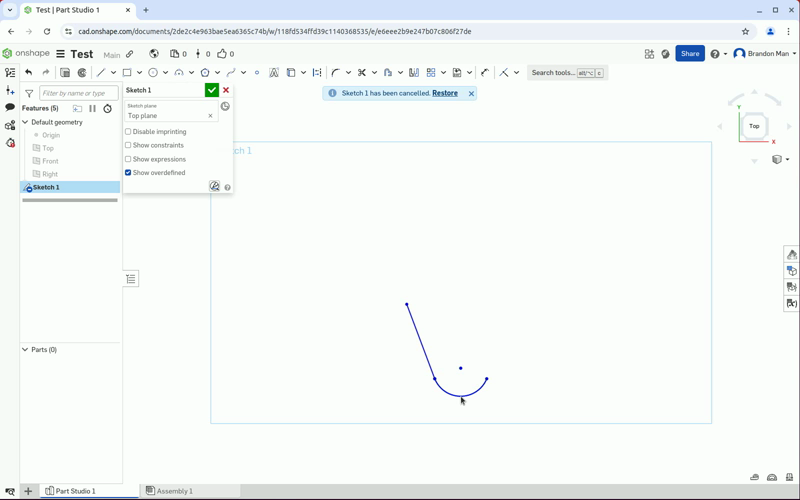
mouse_move(486, 378)
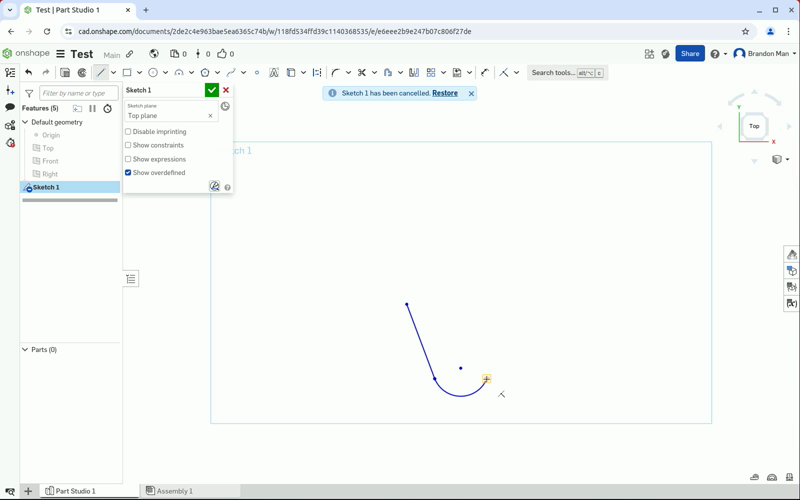
click(486, 378)
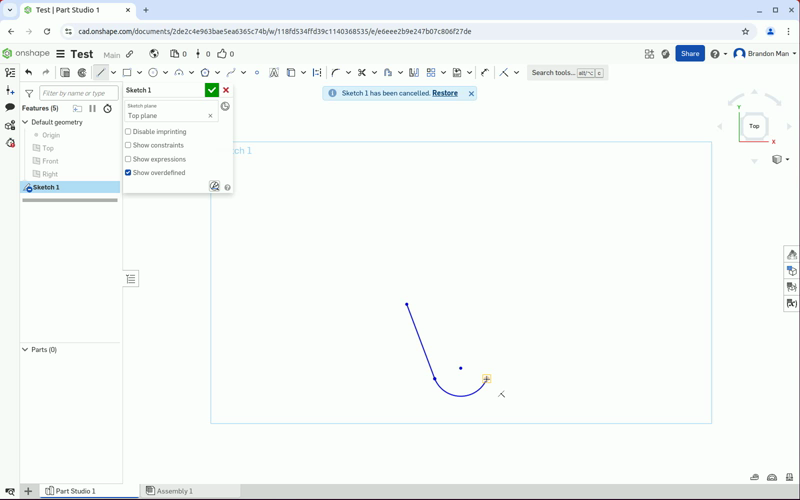
key_down(shift)
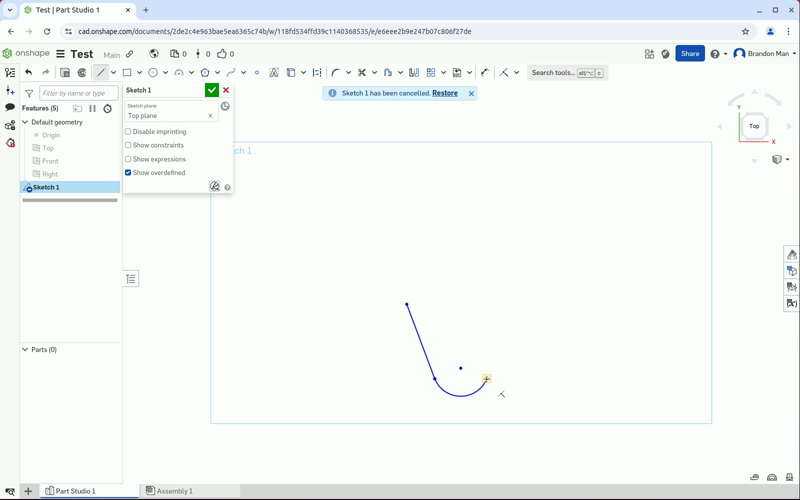
mouse_move(515, 304)
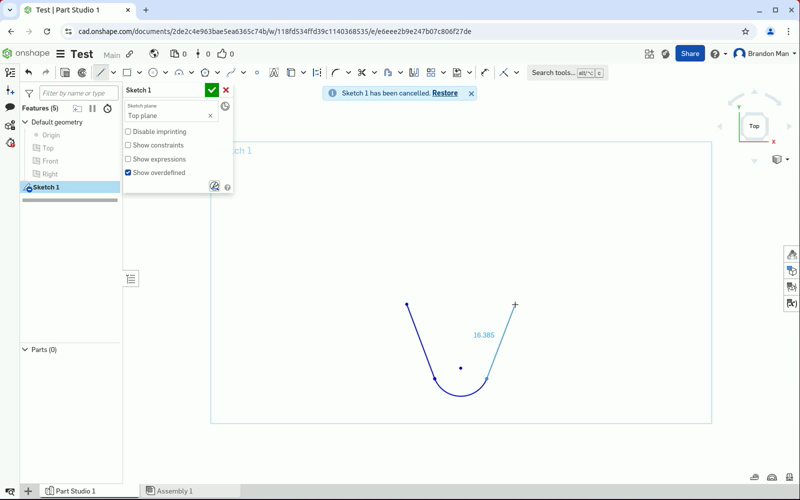
click(515, 304)
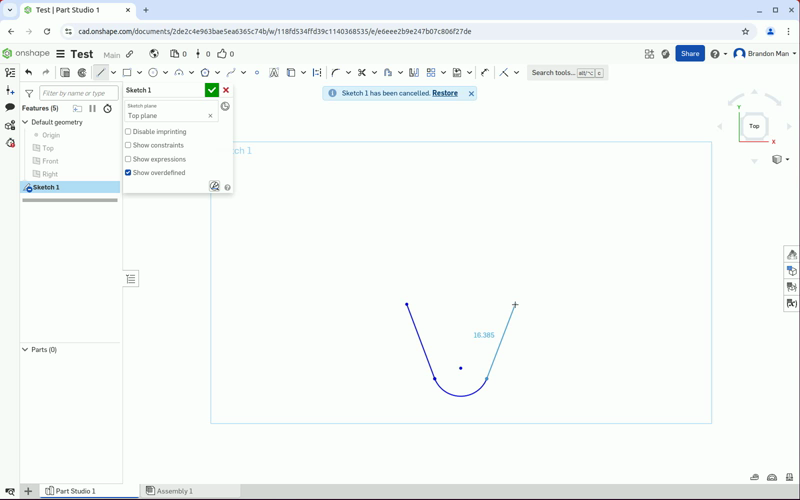
key_up(shift)
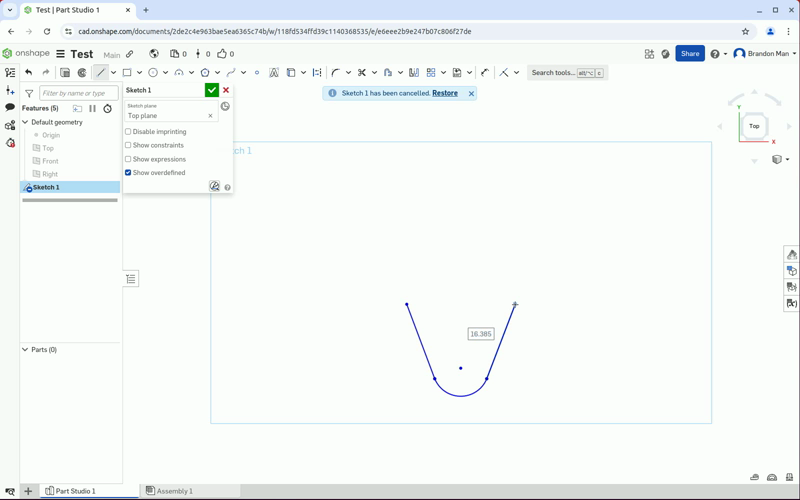
key(esc)
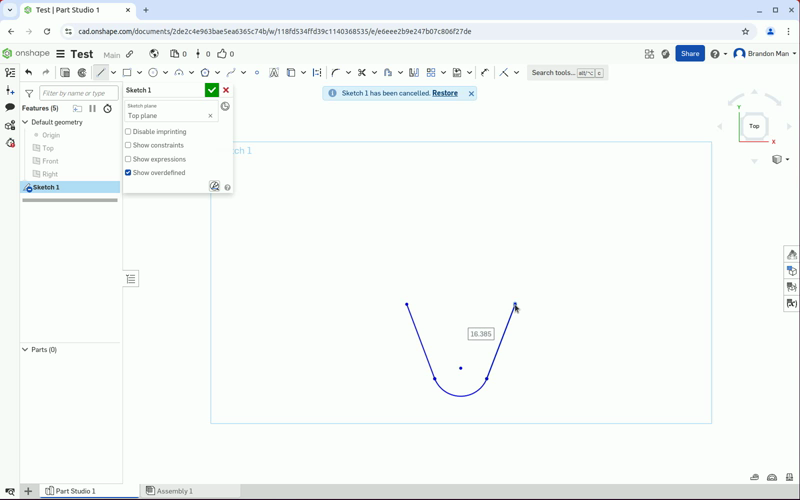
key(a)
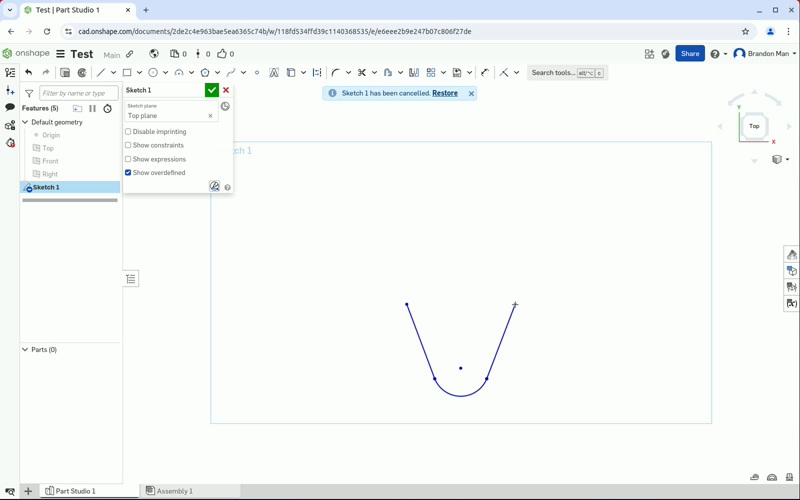
mouse_move(515, 304)
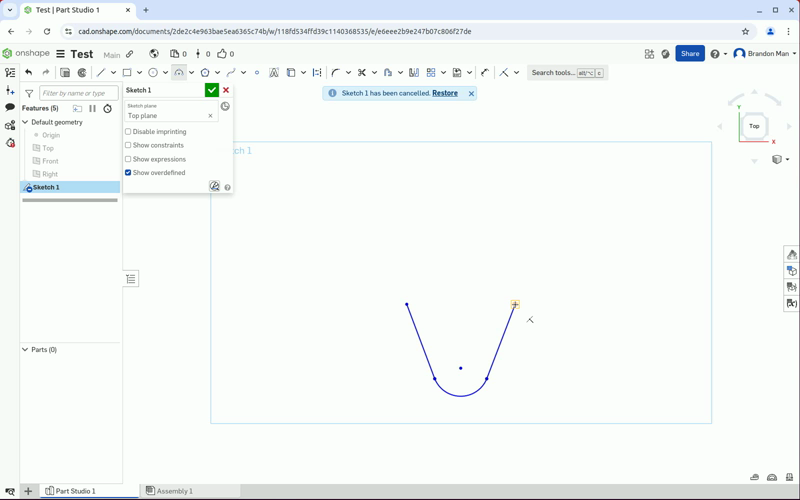
click(515, 304)
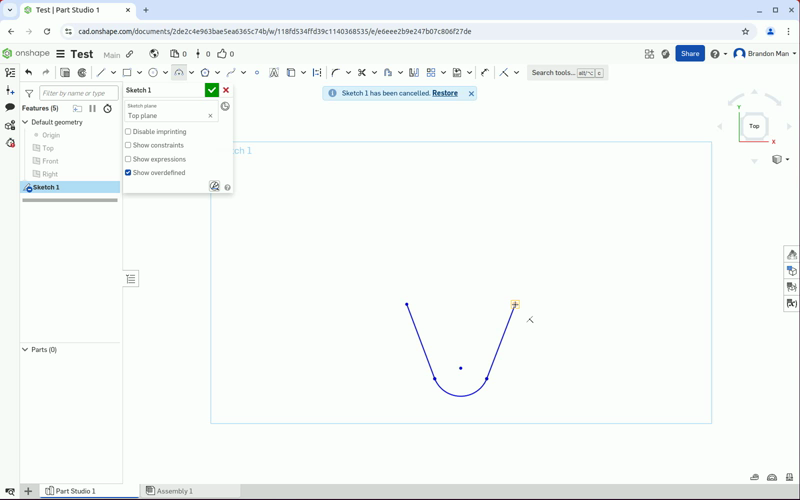
key_down(shift)
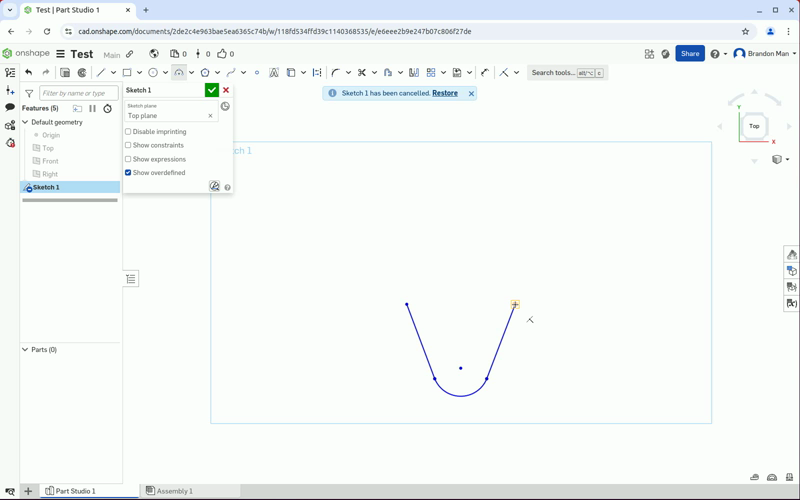
mouse_move(515, 261)
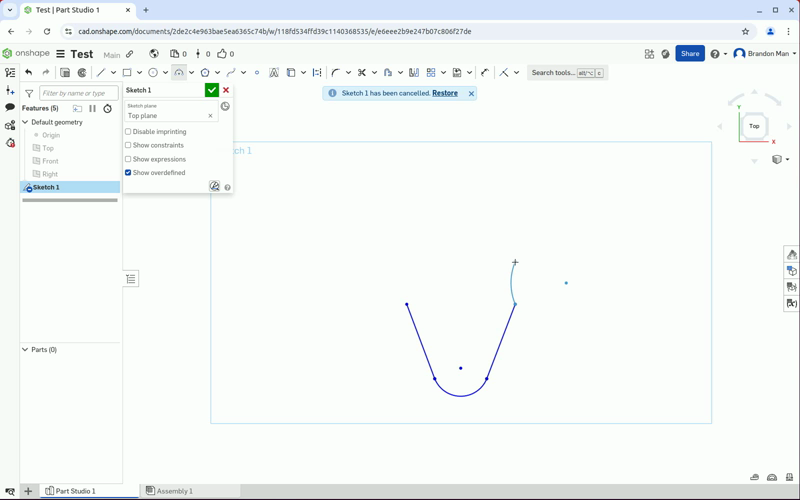
click(515, 261)
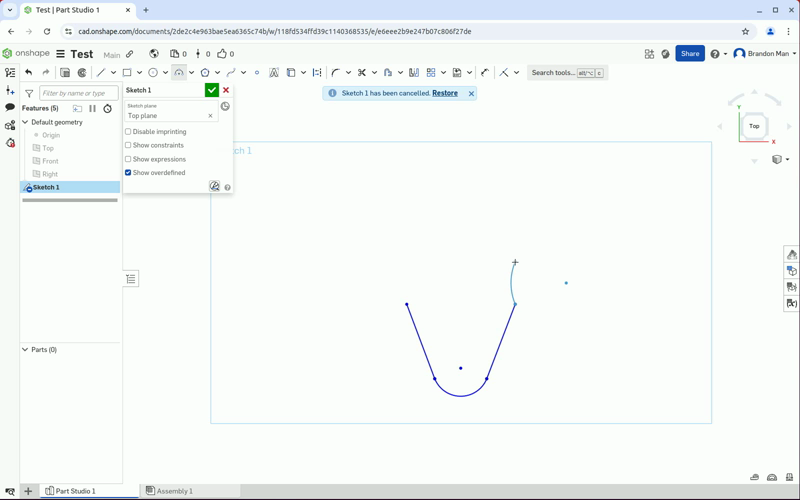
mouse_move(519, 282)
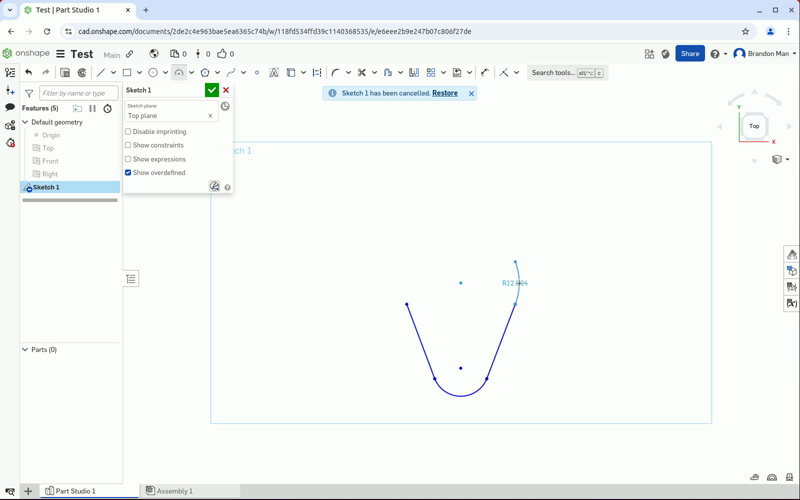
click(519, 282)
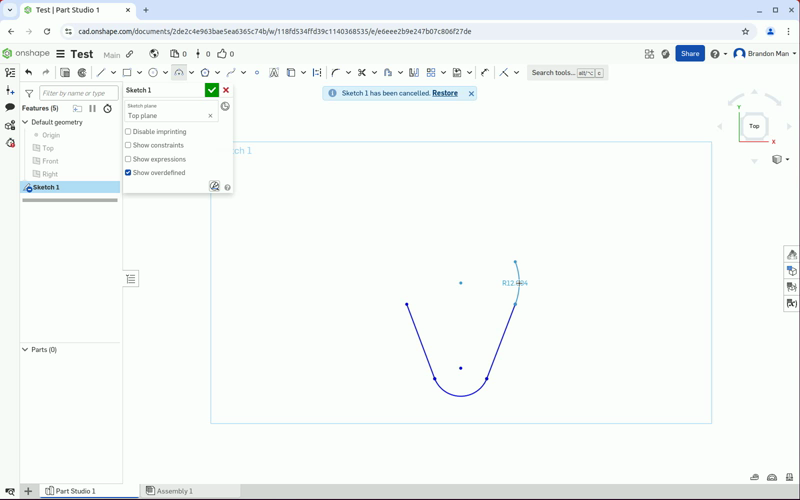
key_up(shift)
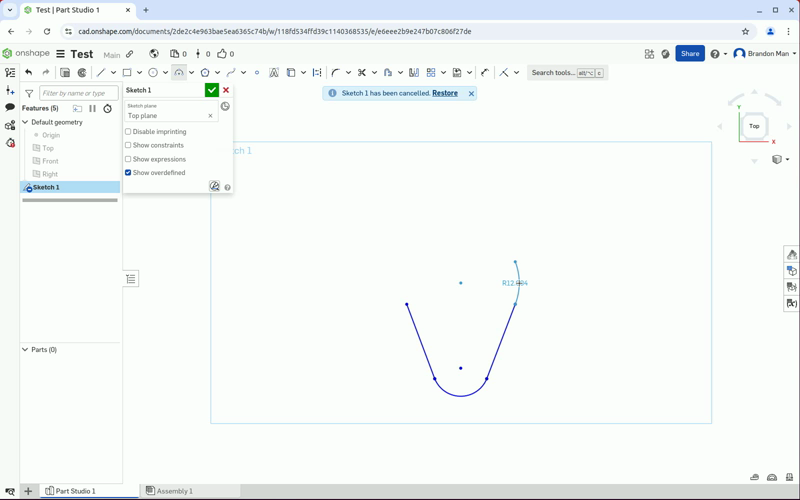
key(esc)
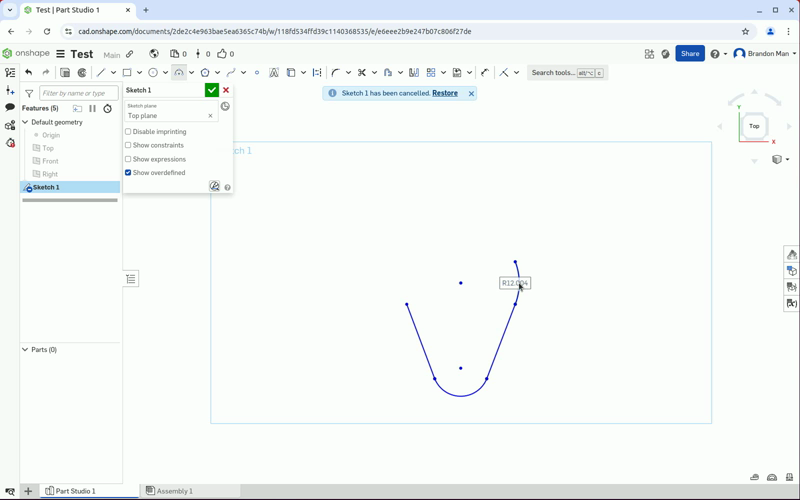
key(l)
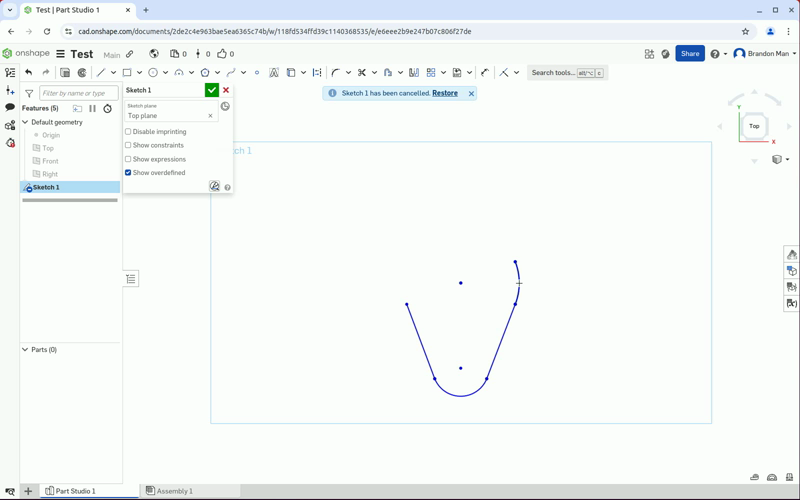
mouse_move(515, 261)
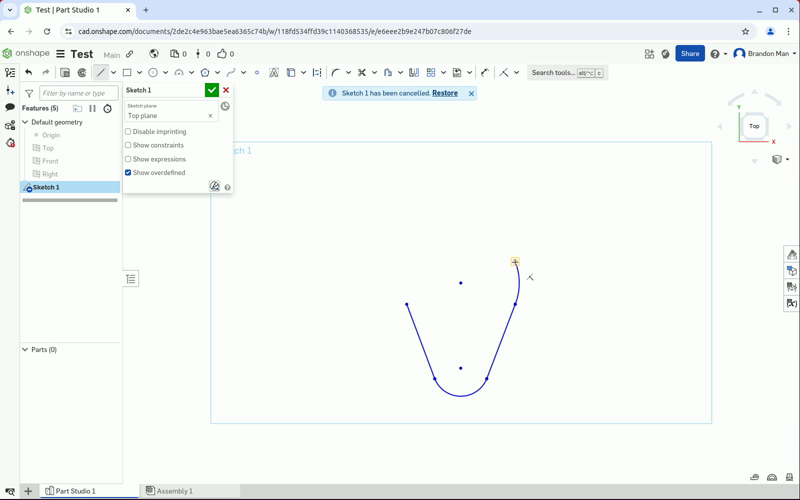
click(515, 261)
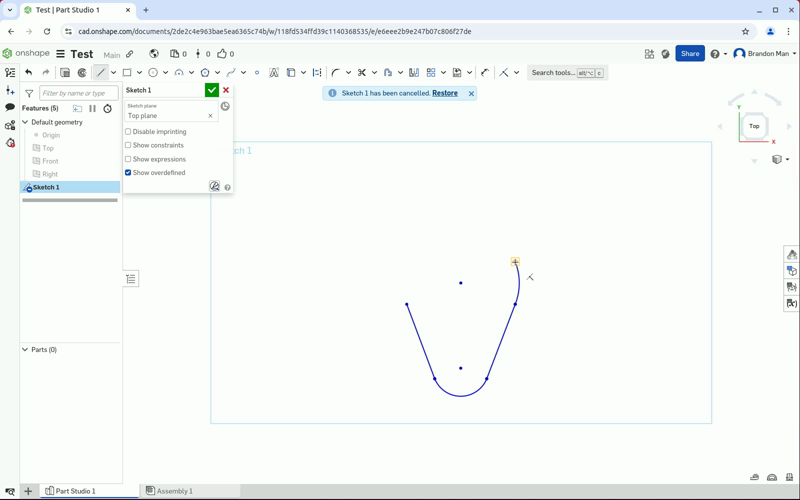
key_down(shift)
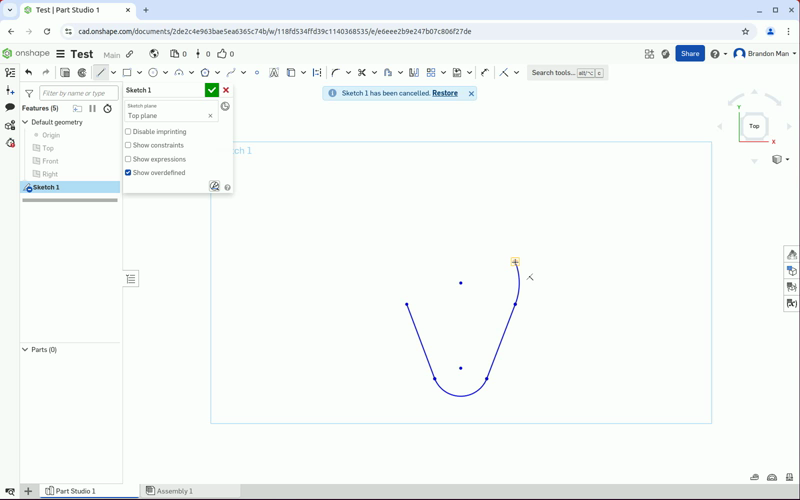
mouse_move(486, 187)
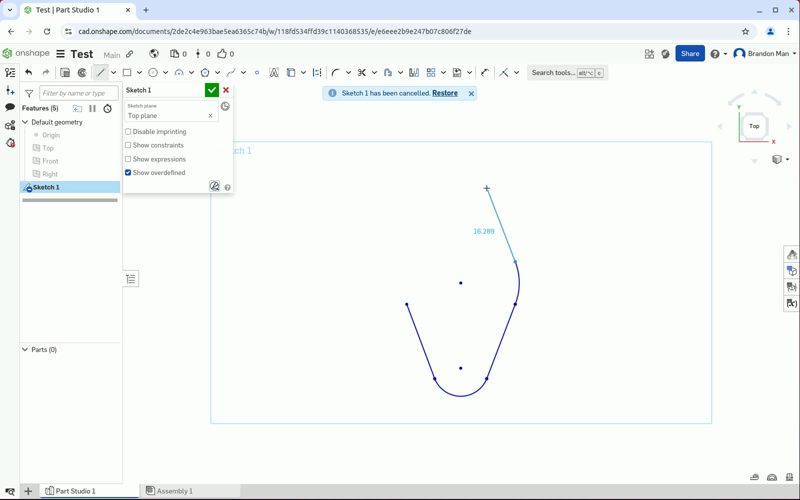
click(486, 187)
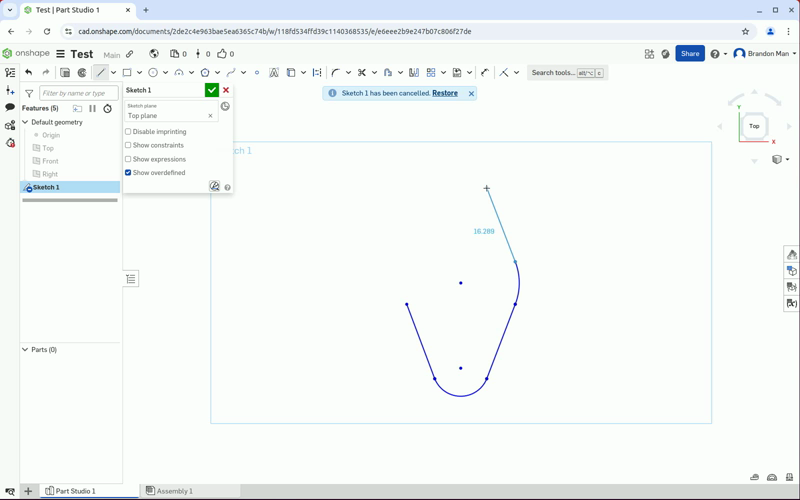
key_up(shift)
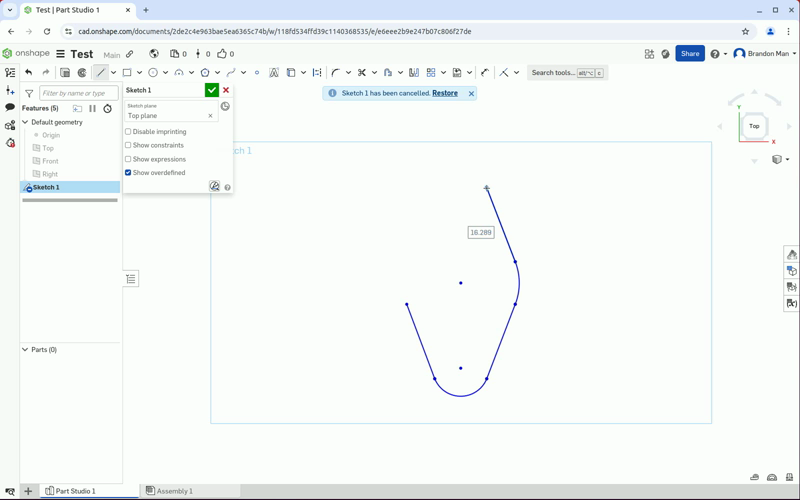
key(esc)
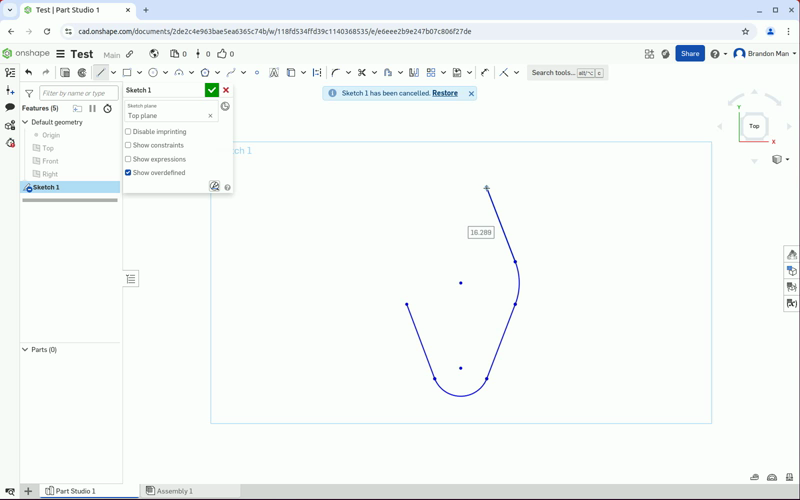
key(a)
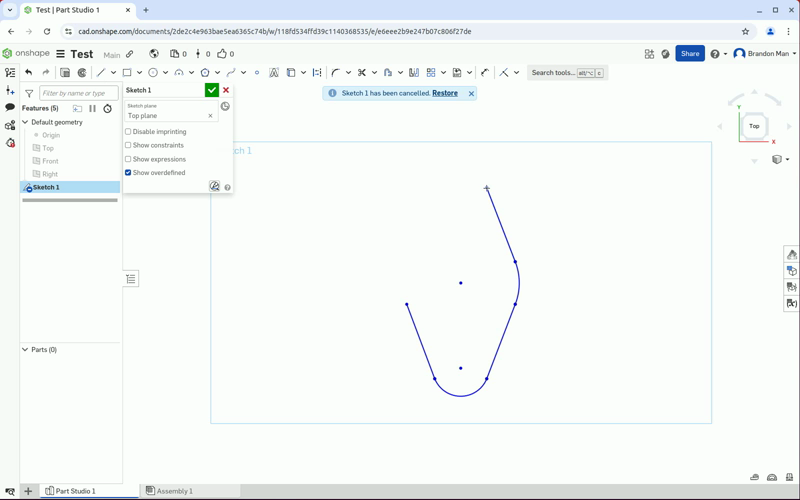
mouse_move(486, 187)
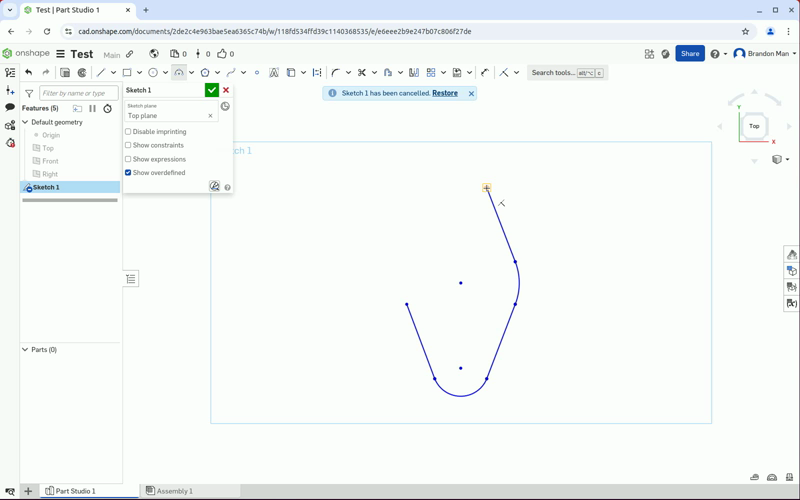
click(486, 187)
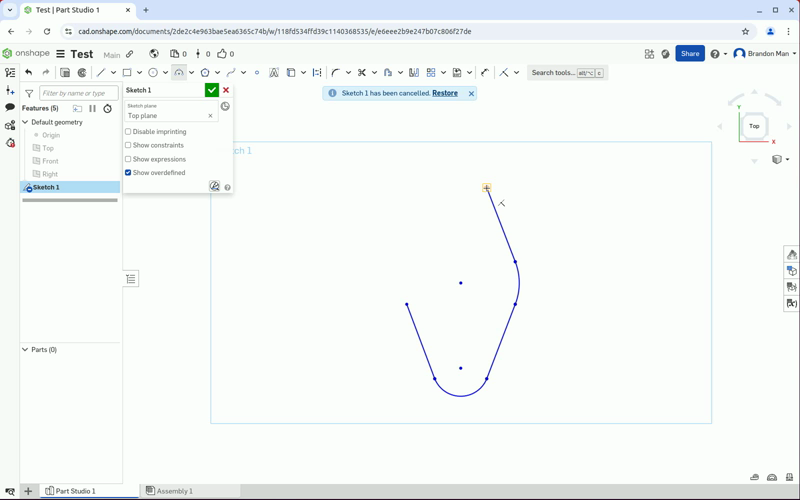
key_down(shift)
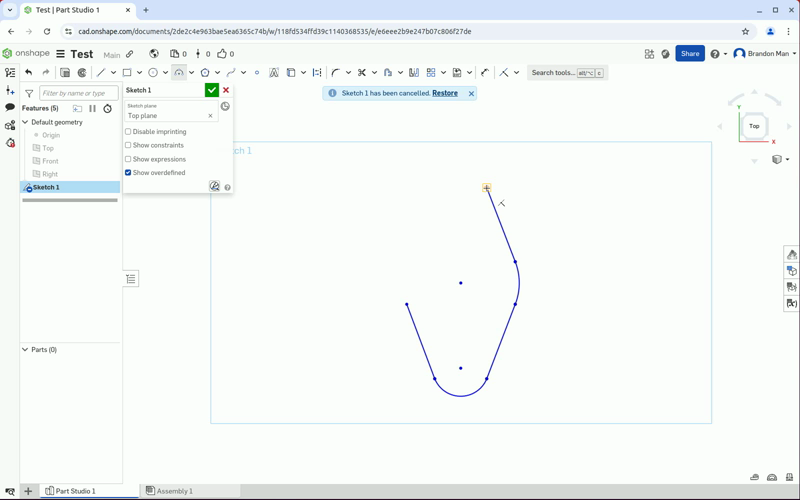
mouse_move(434, 187)
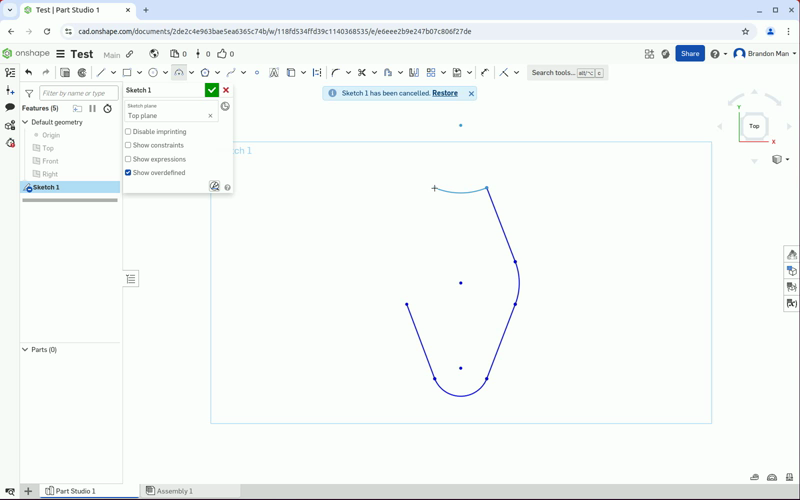
click(434, 187)
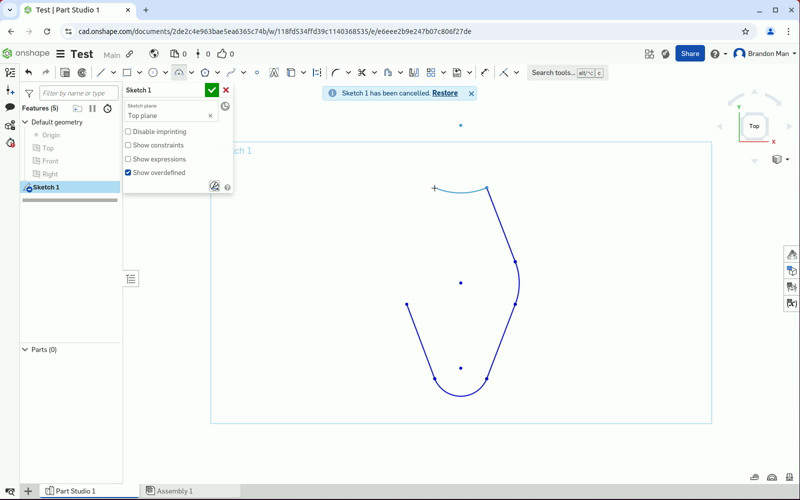
mouse_move(461, 169)
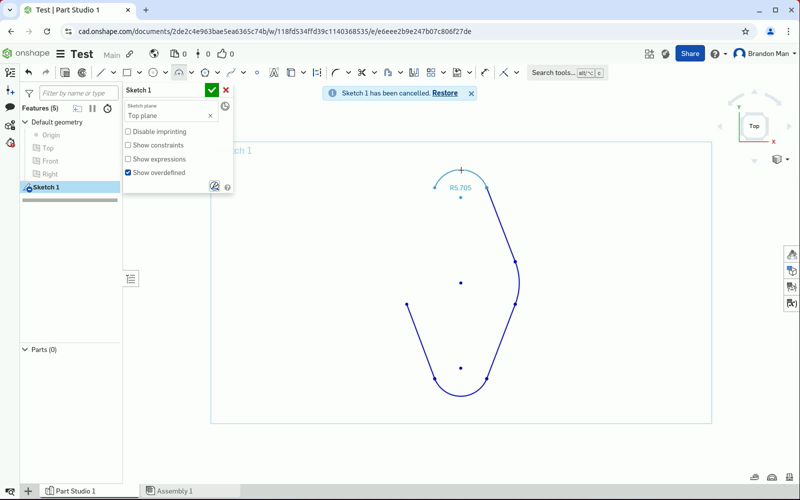
click(461, 169)
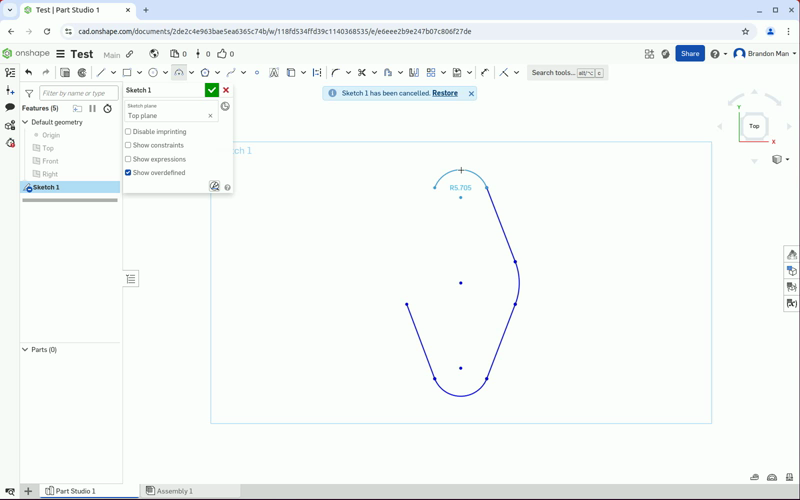
key_up(shift)
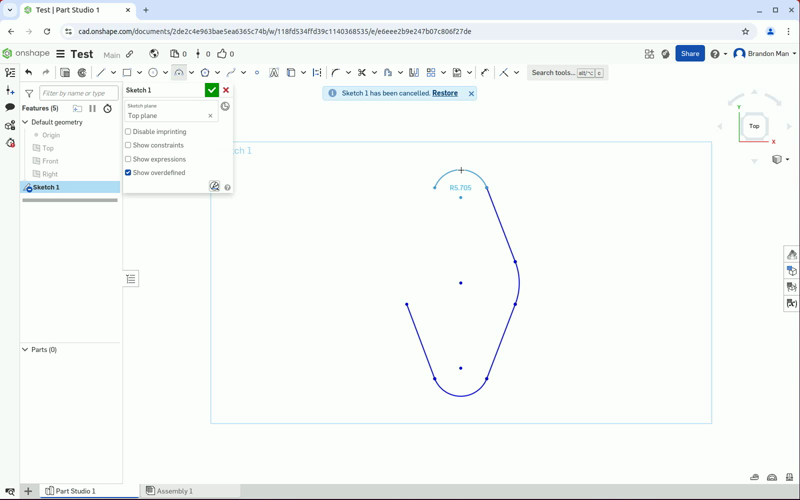
key(esc)
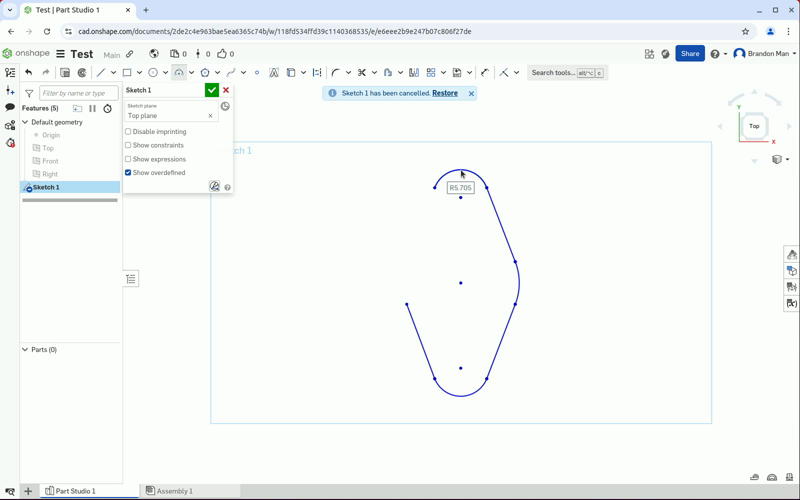
key(l)
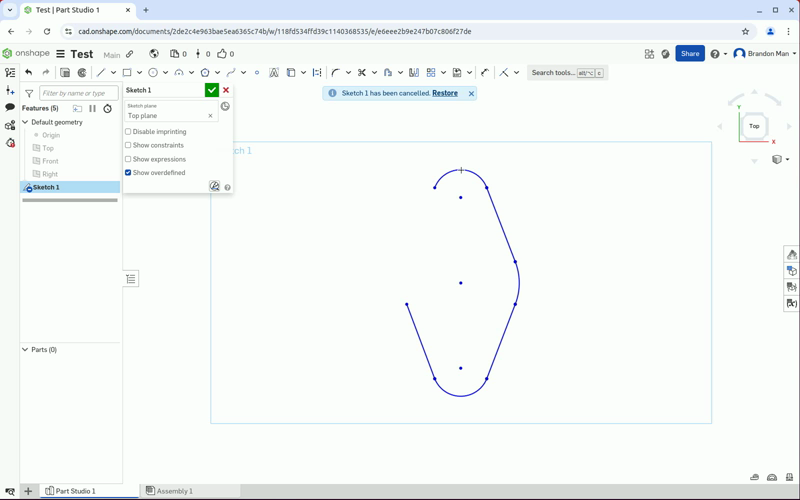
mouse_move(434, 187)
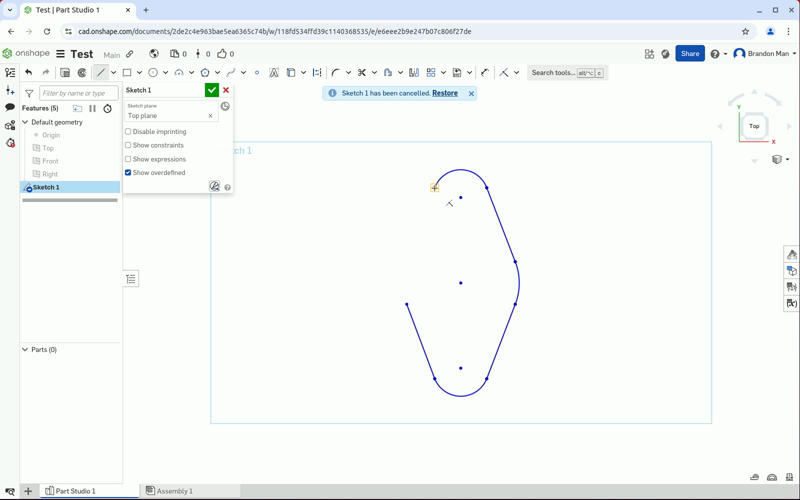
click(434, 187)
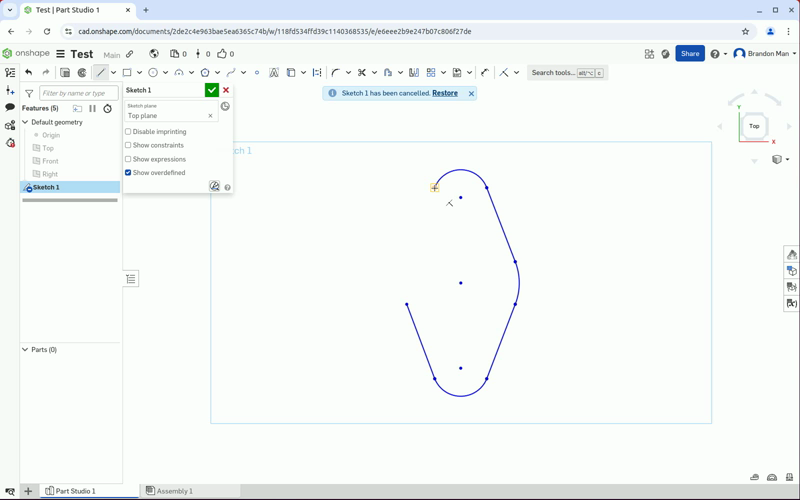
key_down(shift)
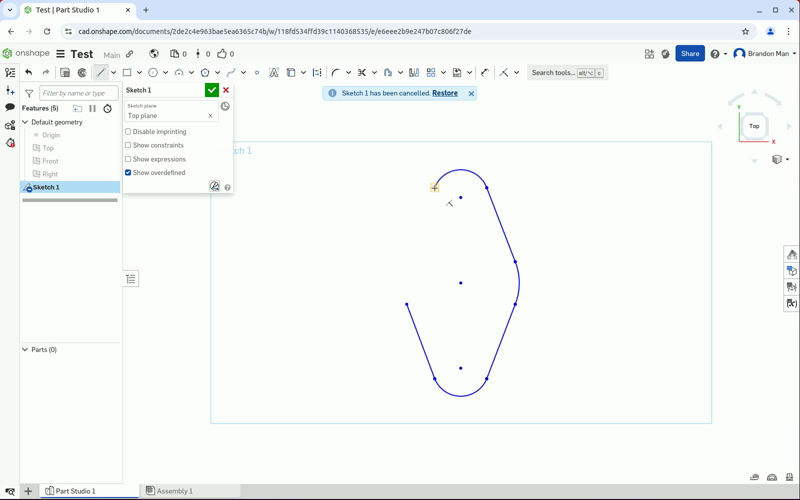
mouse_move(406, 261)
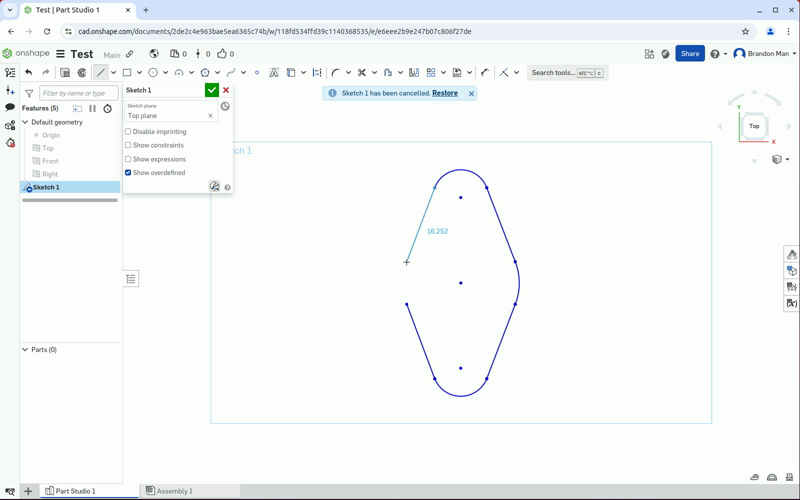
click(406, 261)
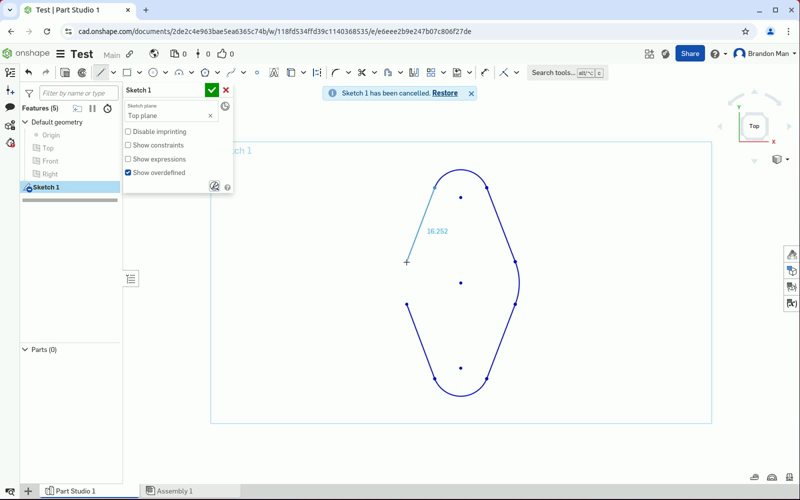
key_up(shift)
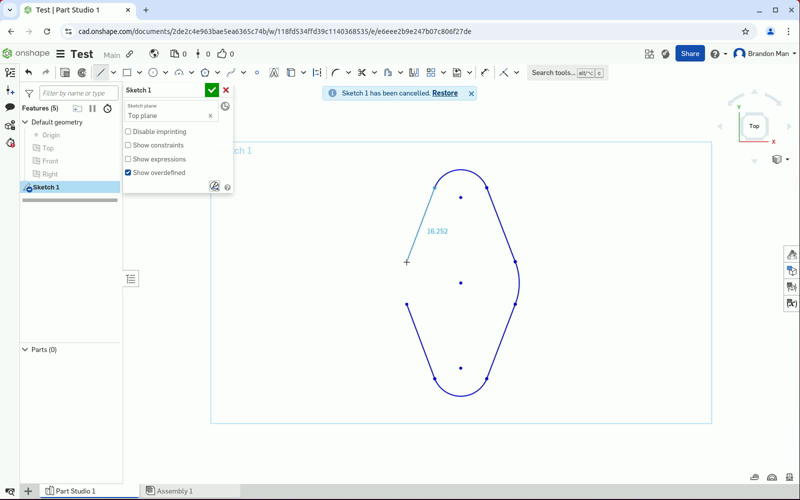
key(esc)
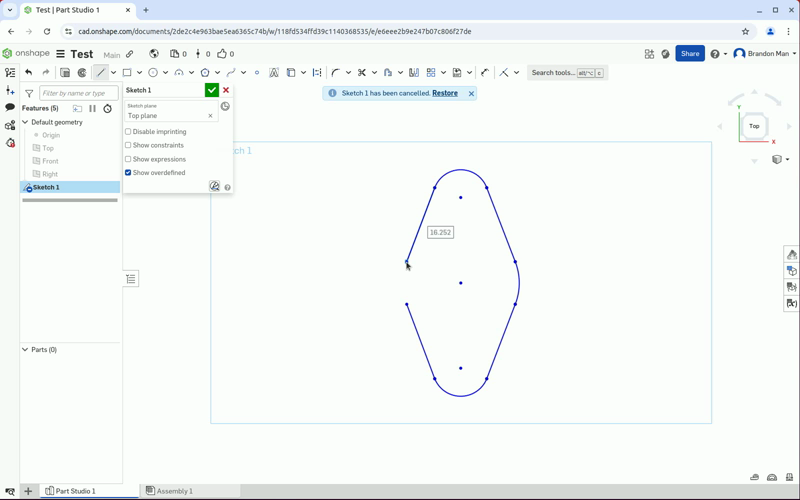
key(a)
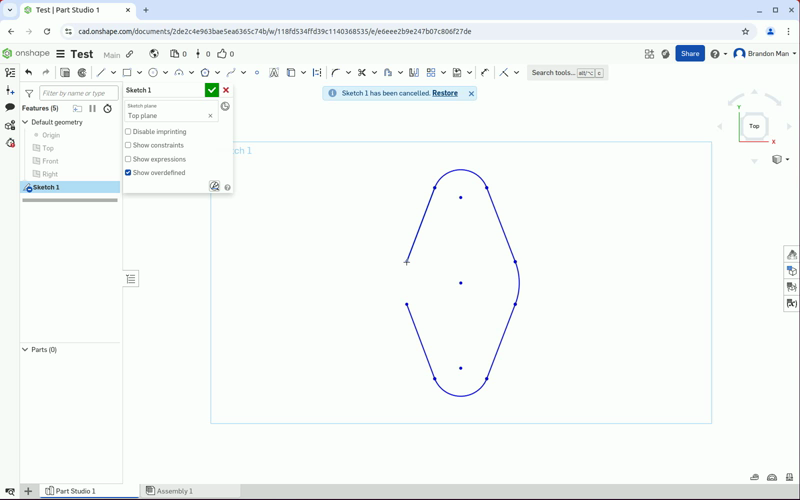
mouse_move(406, 261)
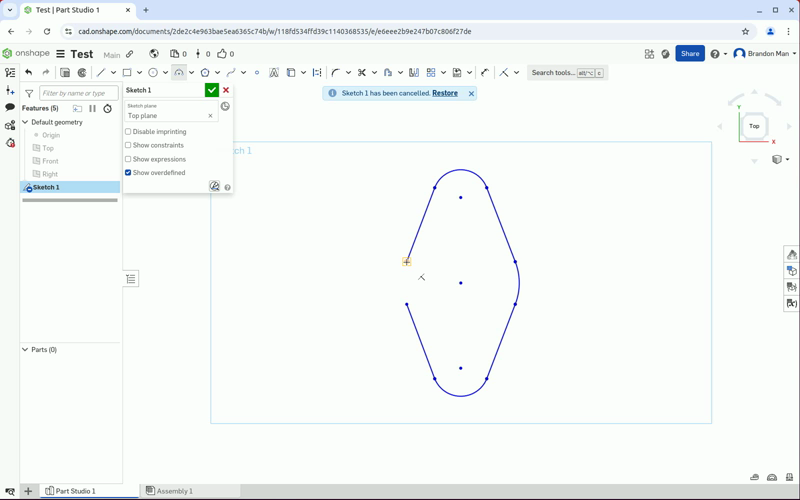
click(406, 261)
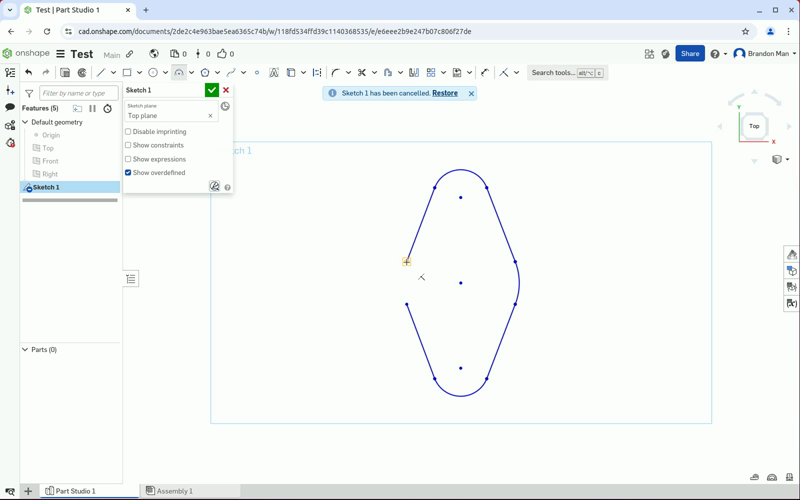
mouse_move(406, 304)
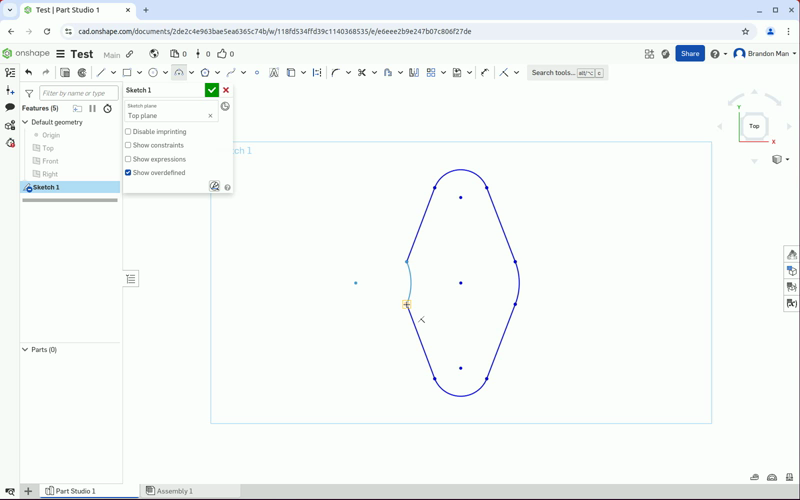
click(406, 304)
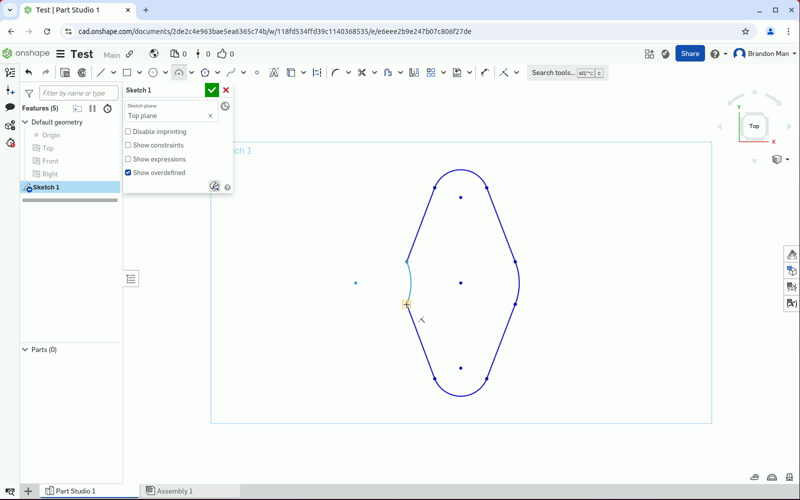
key_down(shift)
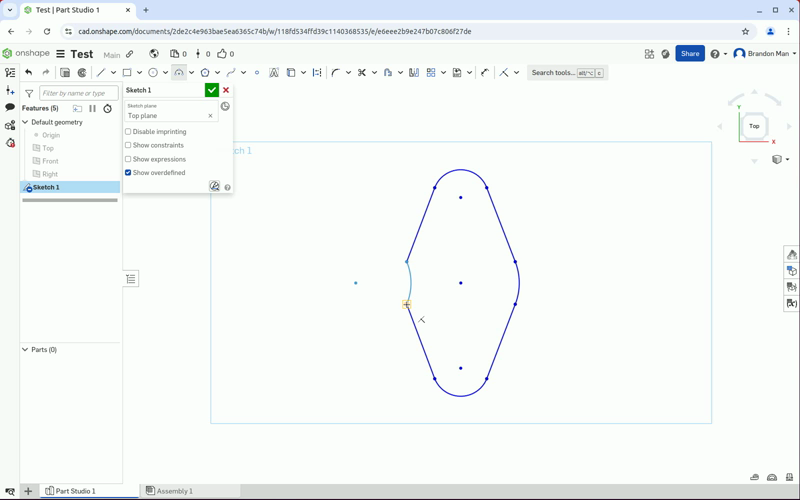
mouse_move(402, 282)
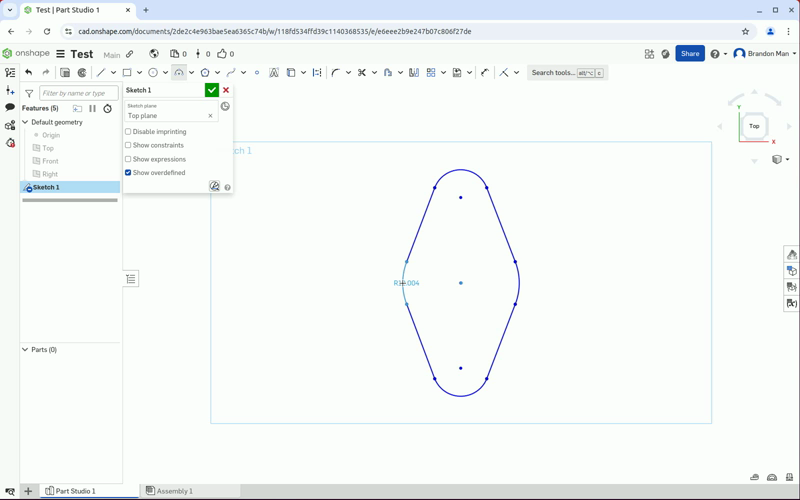
click(402, 282)
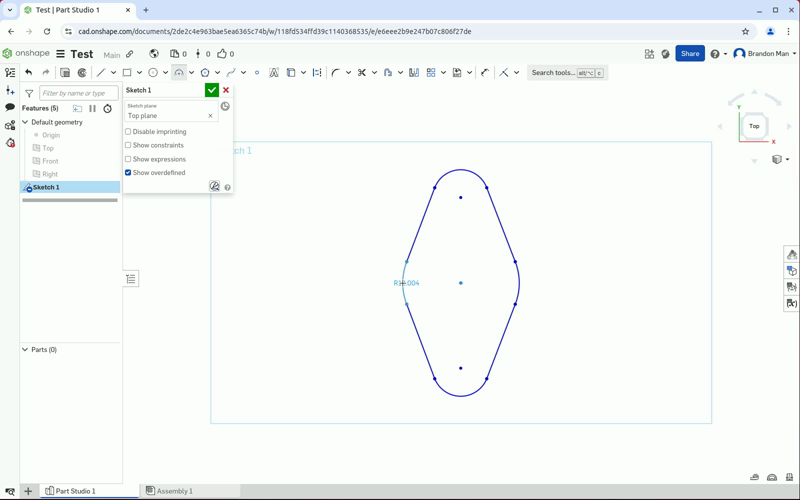
key_up(shift)
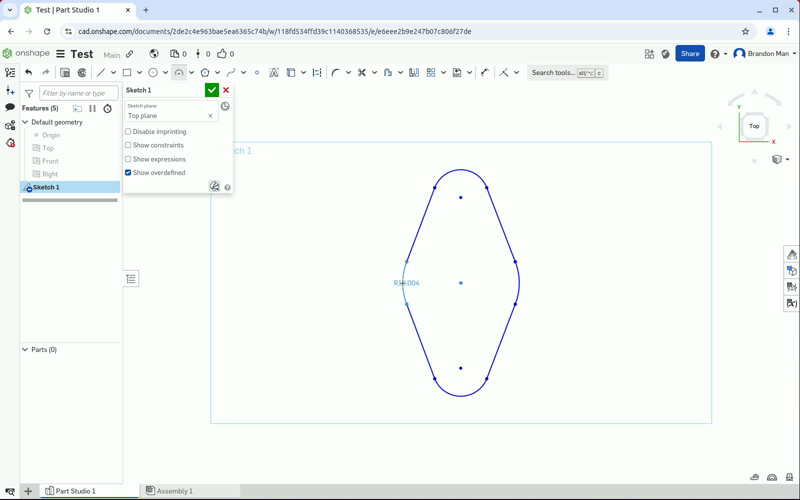
key(esc)
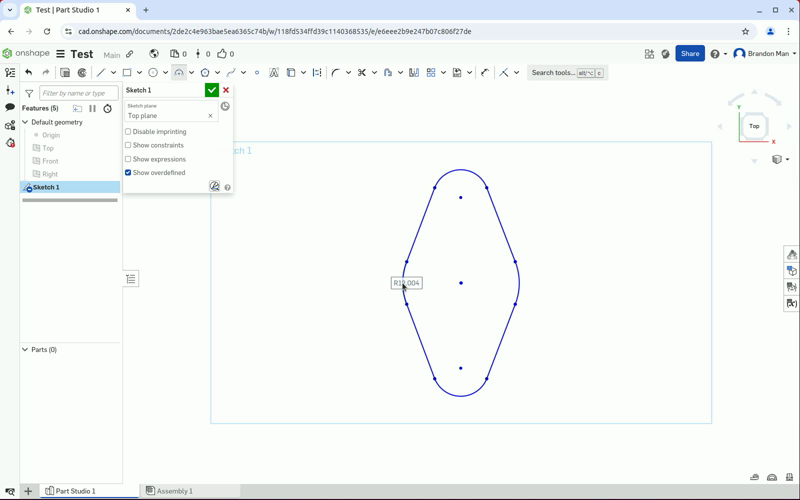
key(c)
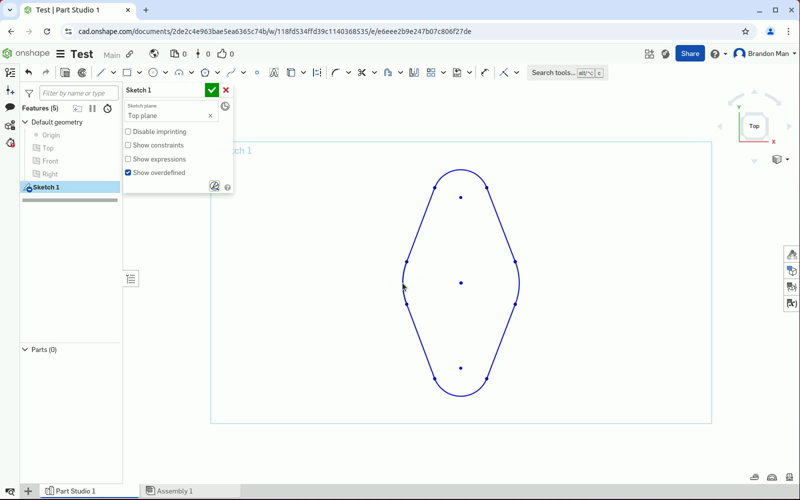
key_down(shift)
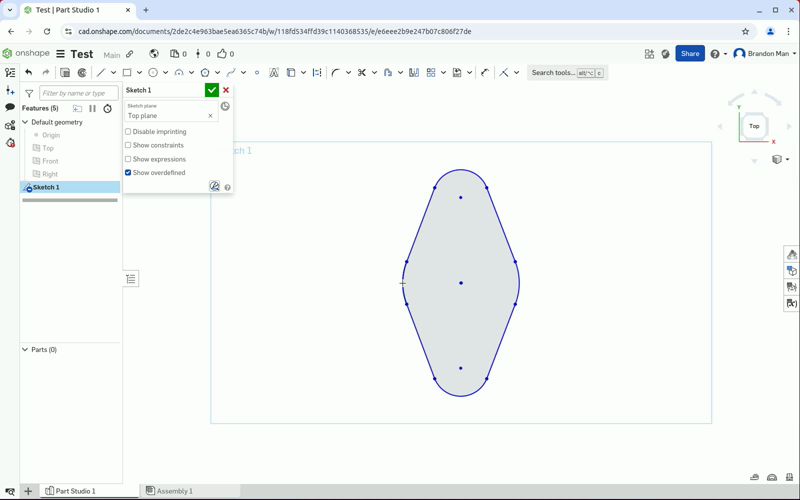
mouse_move(461, 282)
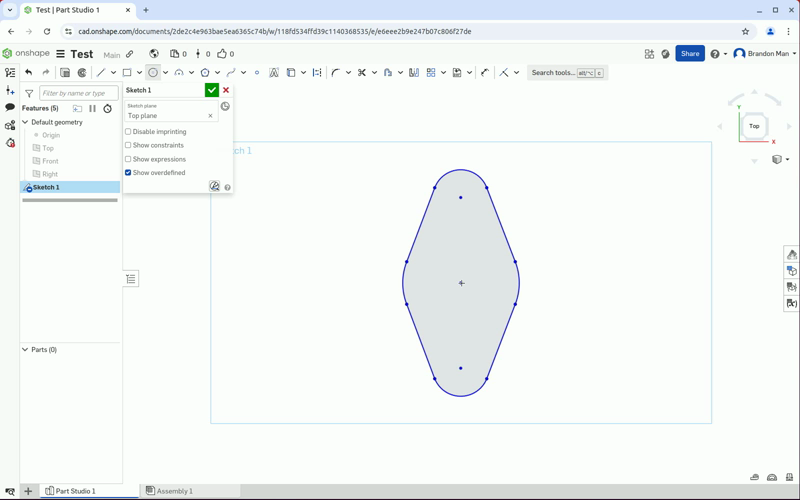
scroll(6)
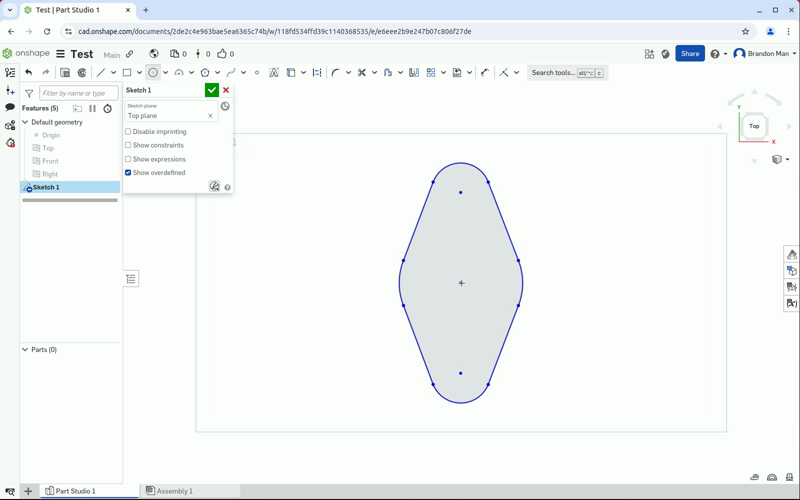
scroll(6)
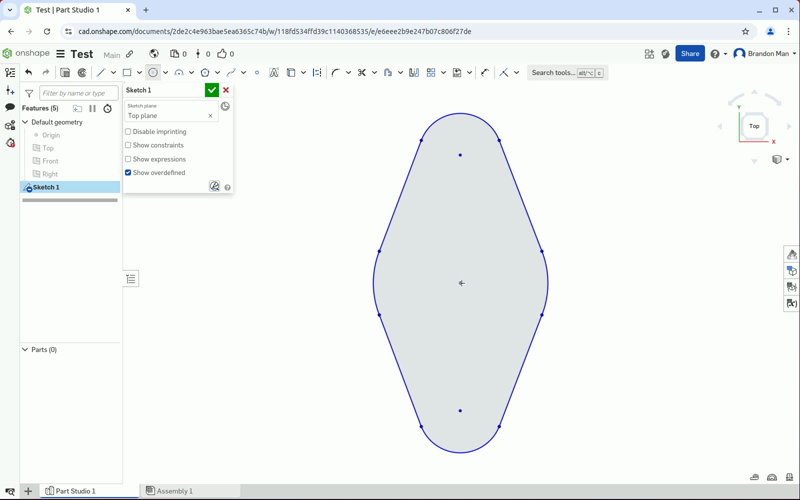
scroll(6)
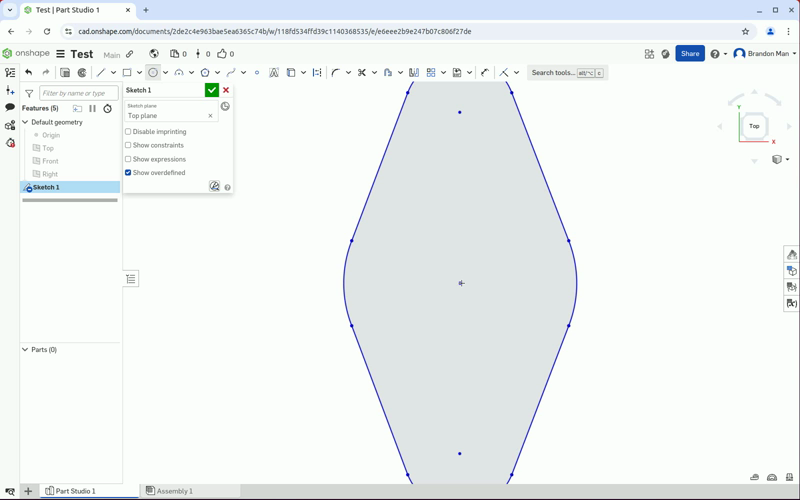
scroll(6)
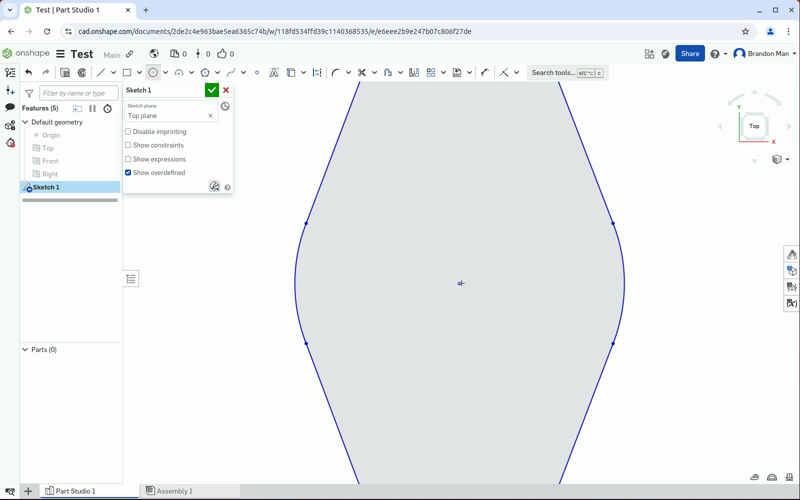
scroll(6)
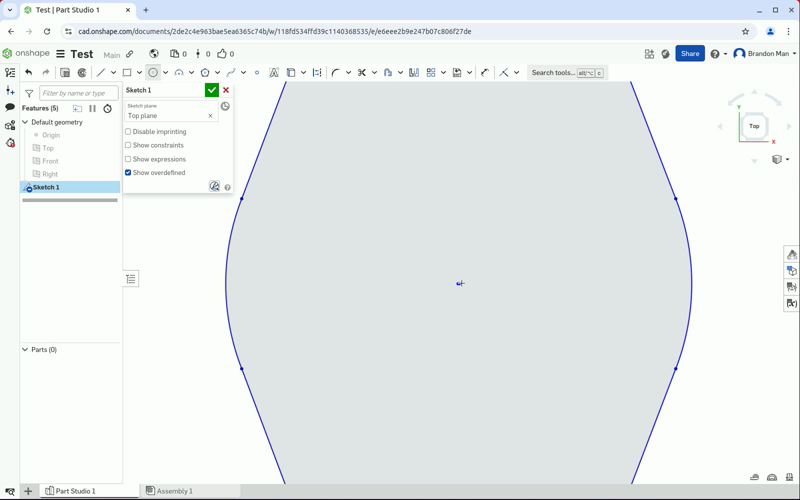
scroll(6)
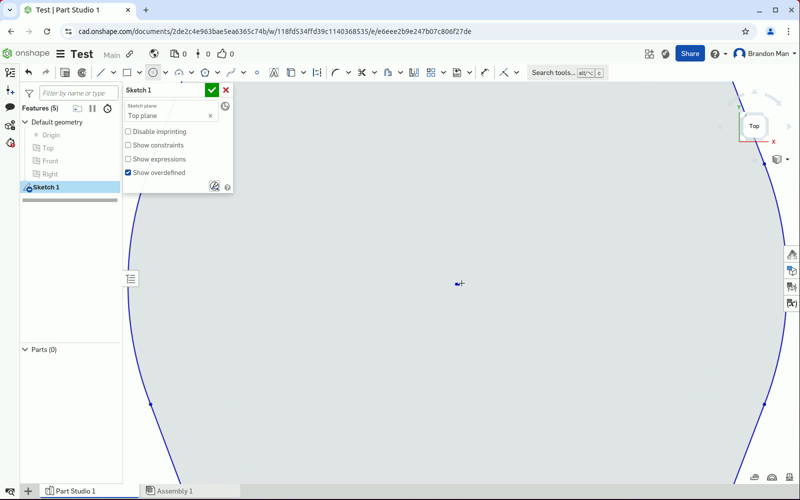
scroll(6)
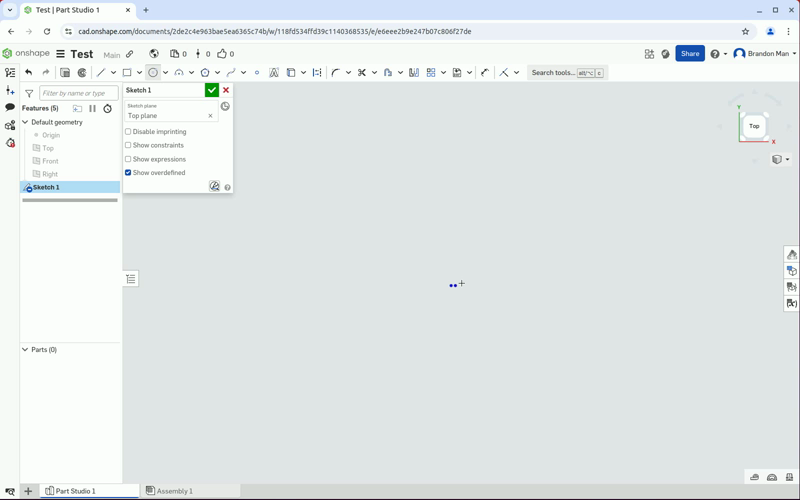
click(461, 282)
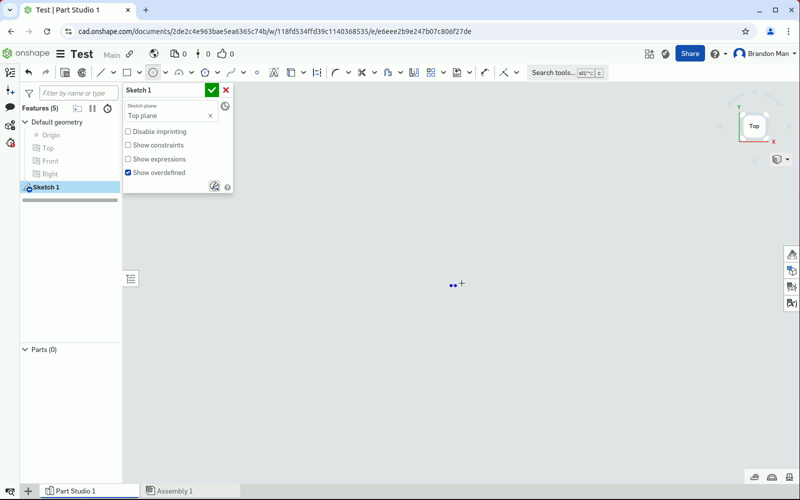
scroll(-6)
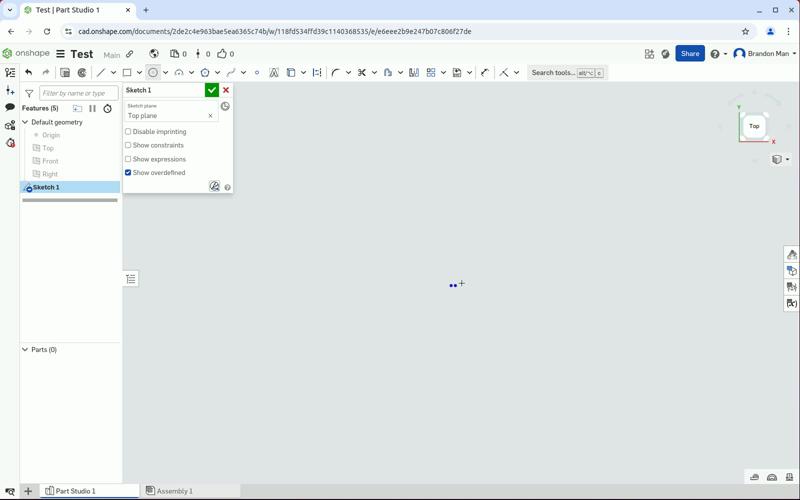
scroll(-6)
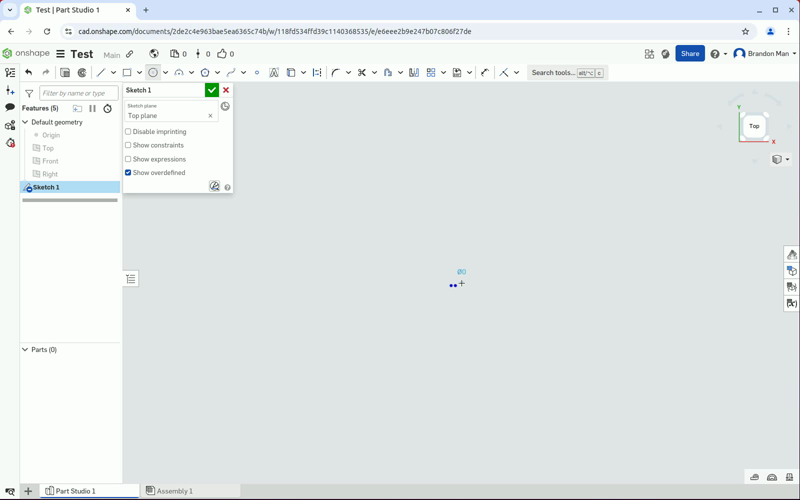
scroll(-6)
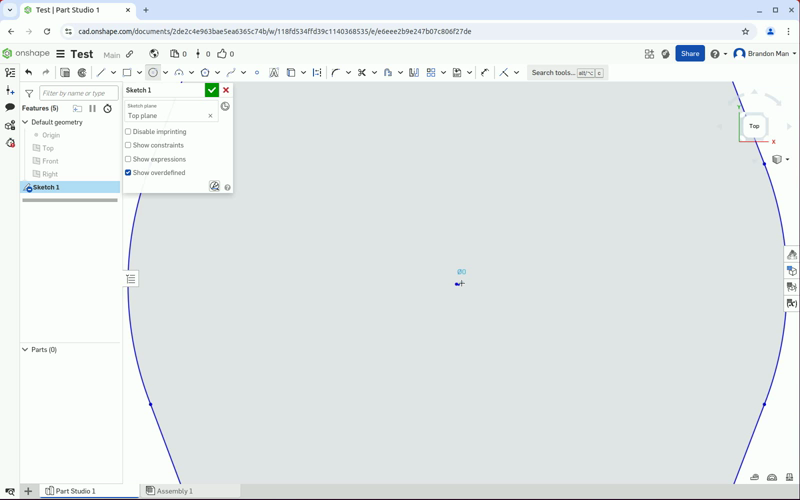
scroll(-6)
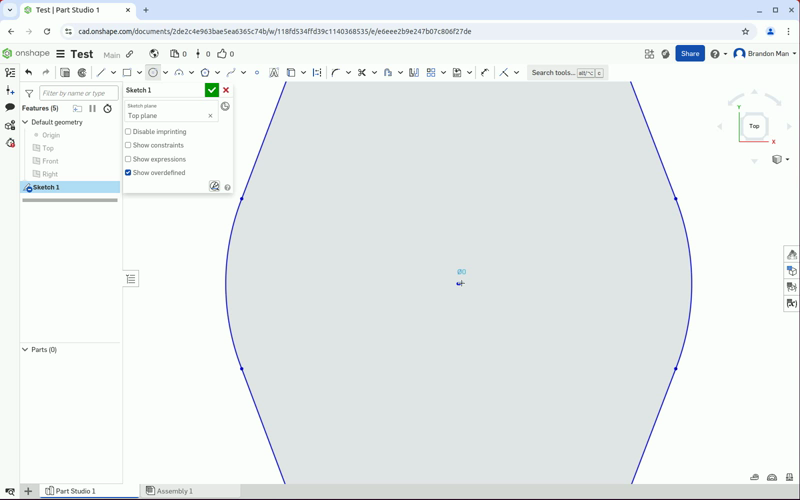
scroll(-6)
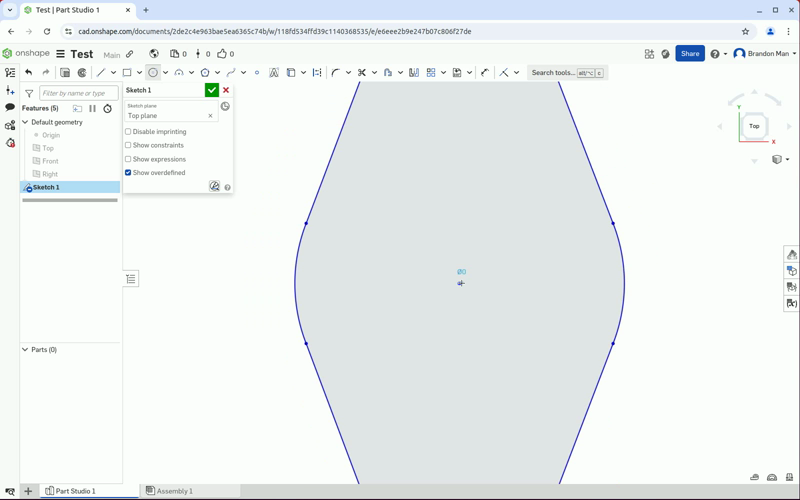
scroll(-6)
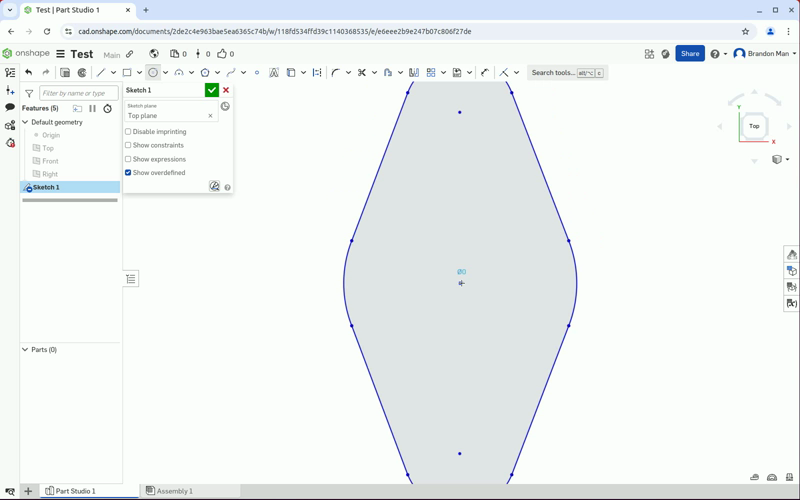
scroll(-6)
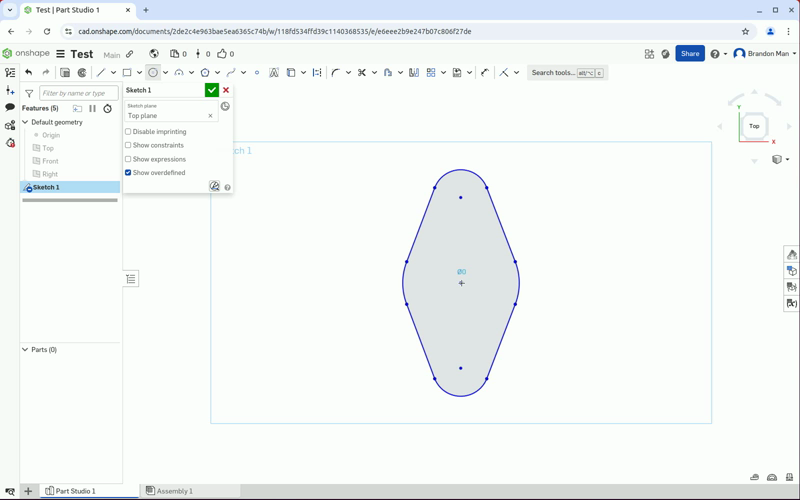
key_up(shift)
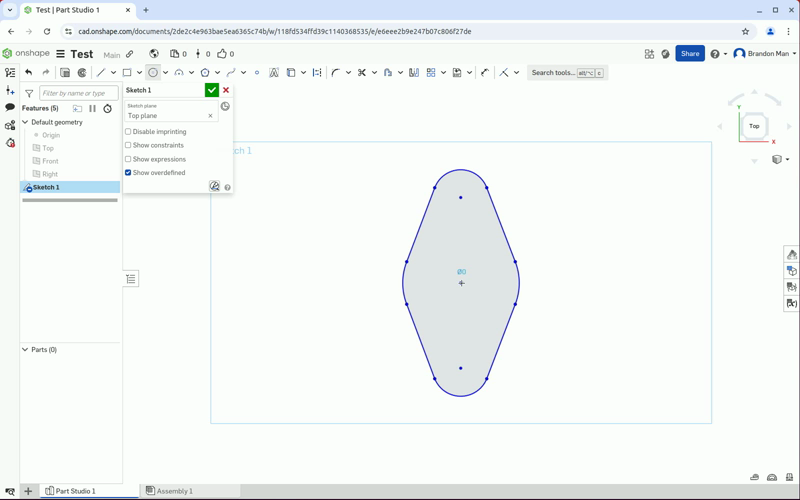
mouse_move(502, 282)
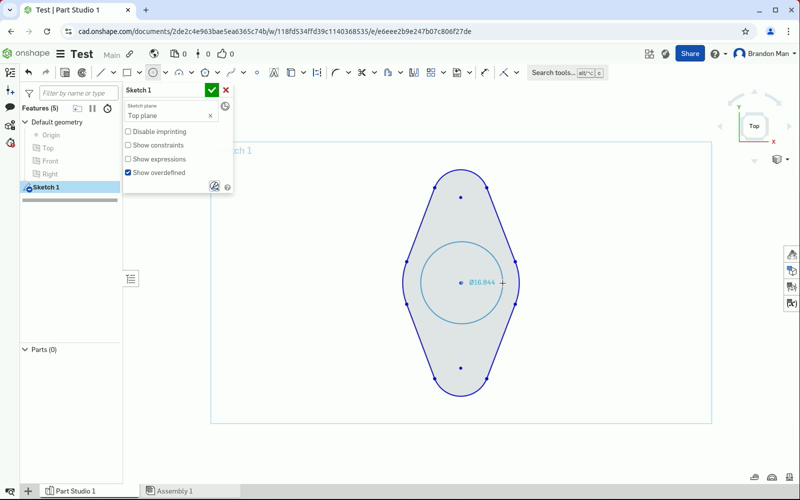
click(502, 282)
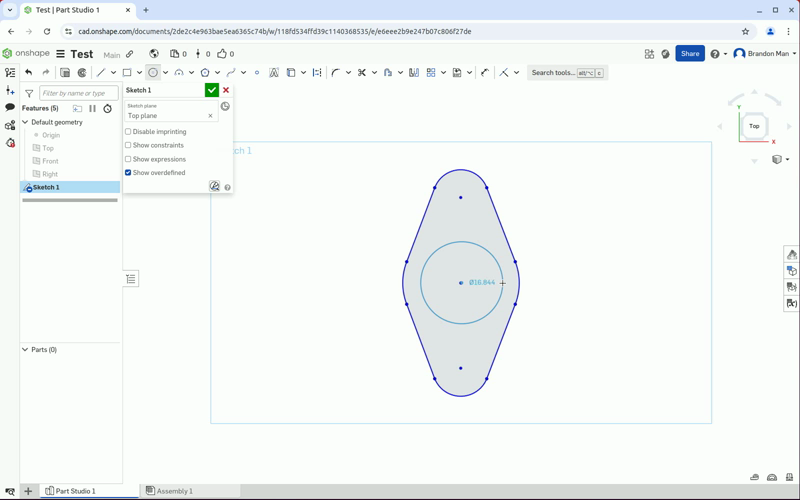
key(esc)
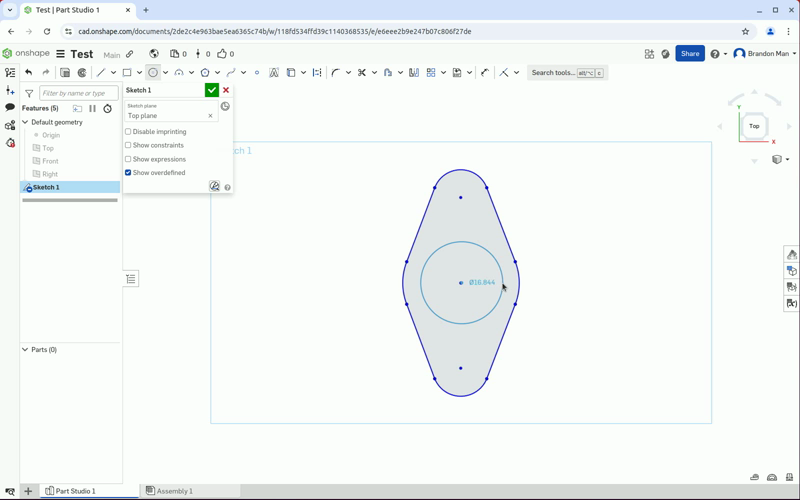
key(c)
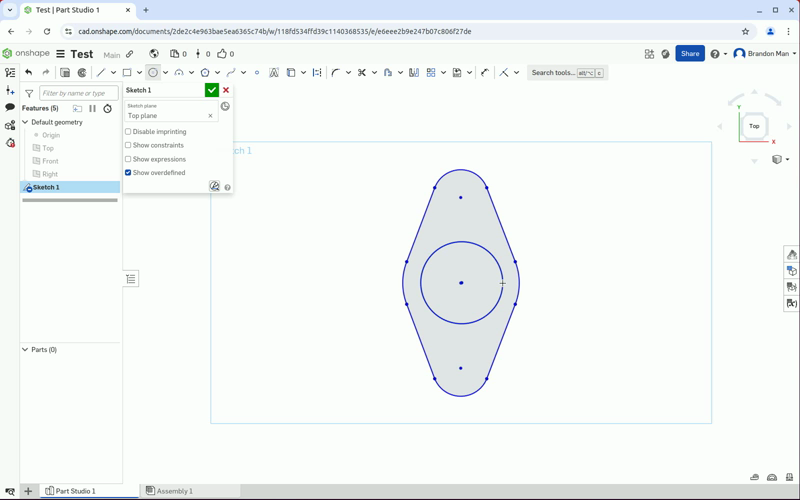
key_down(shift)
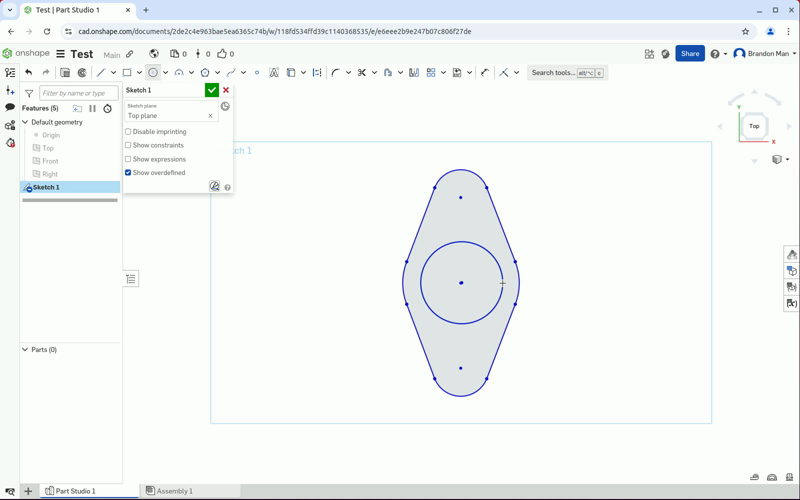
mouse_move(461, 368)
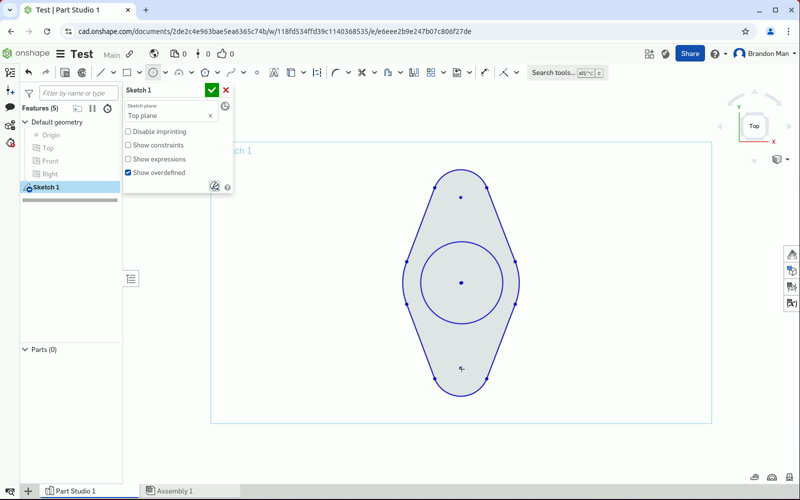
scroll(6)
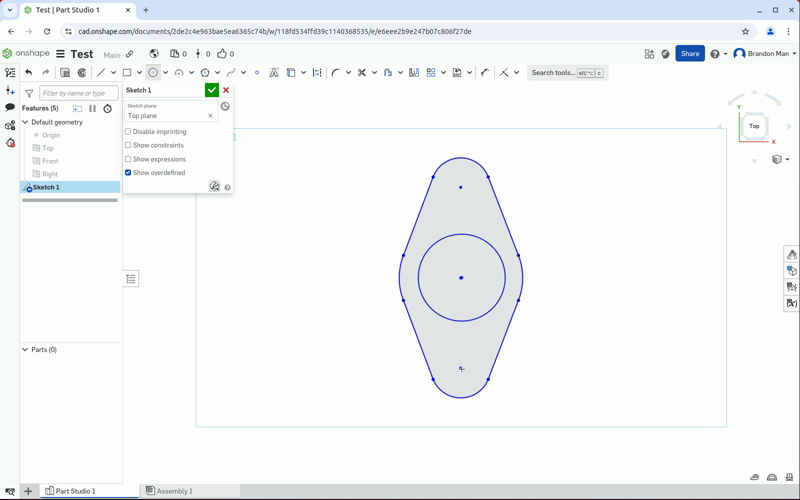
scroll(6)
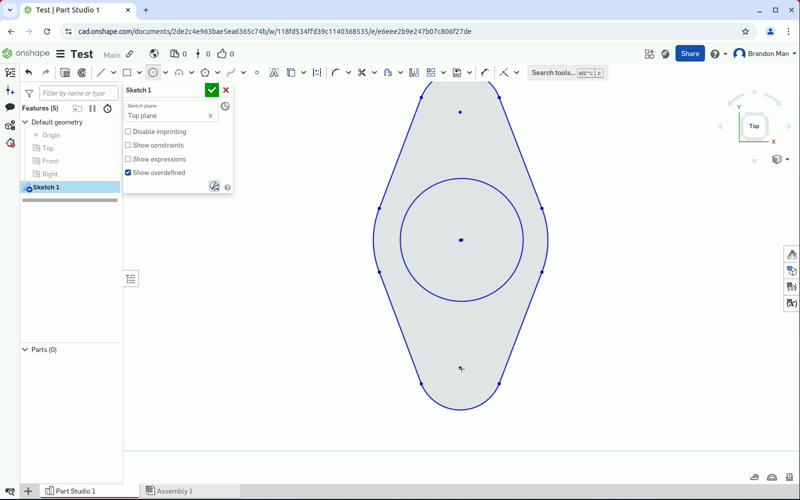
scroll(6)
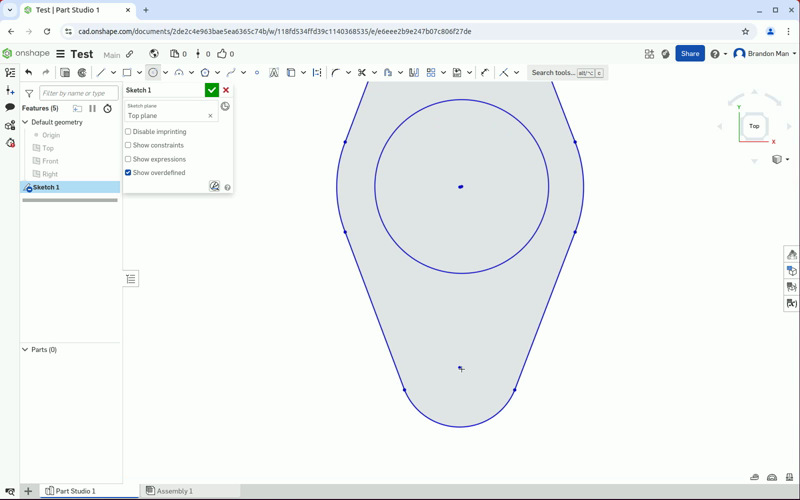
scroll(6)
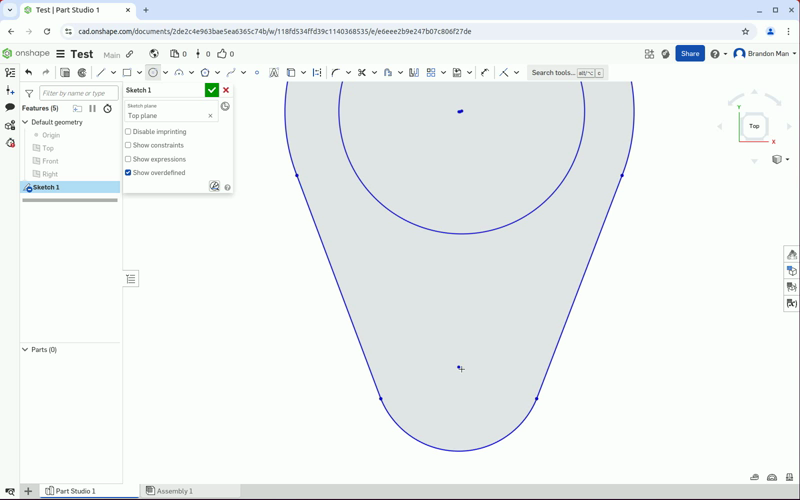
scroll(6)
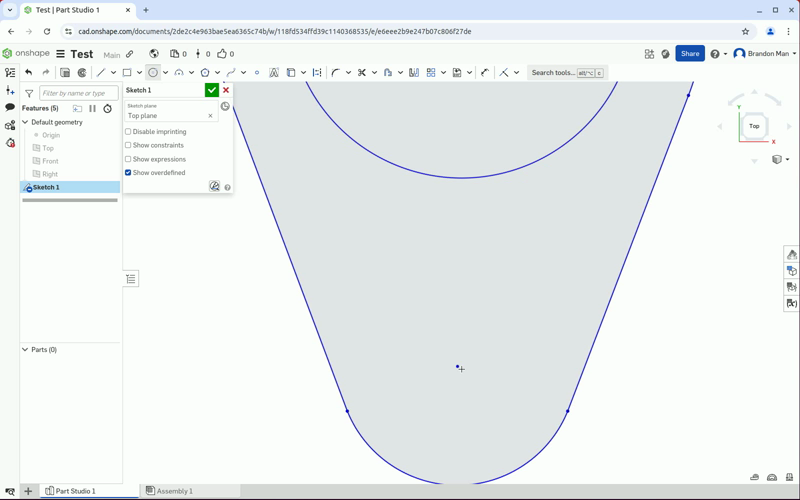
scroll(6)
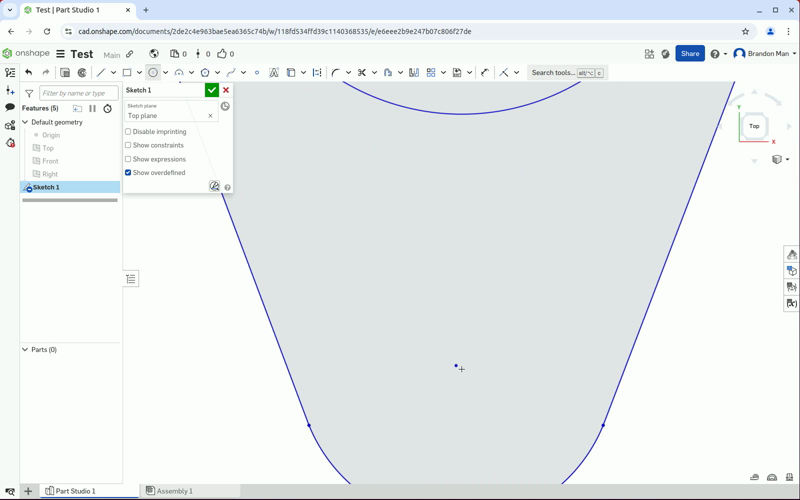
scroll(6)
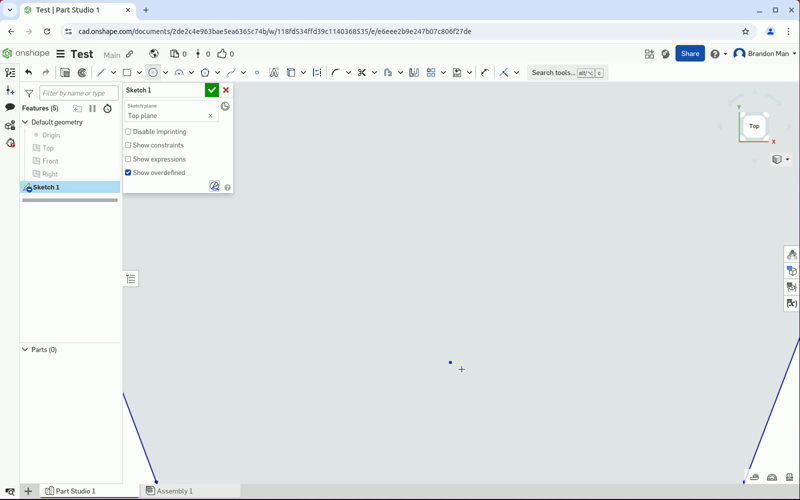
click(461, 368)
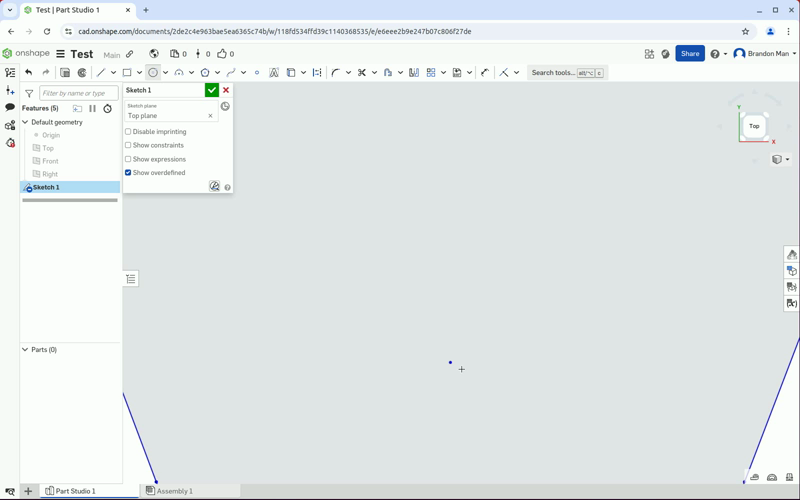
scroll(-6)
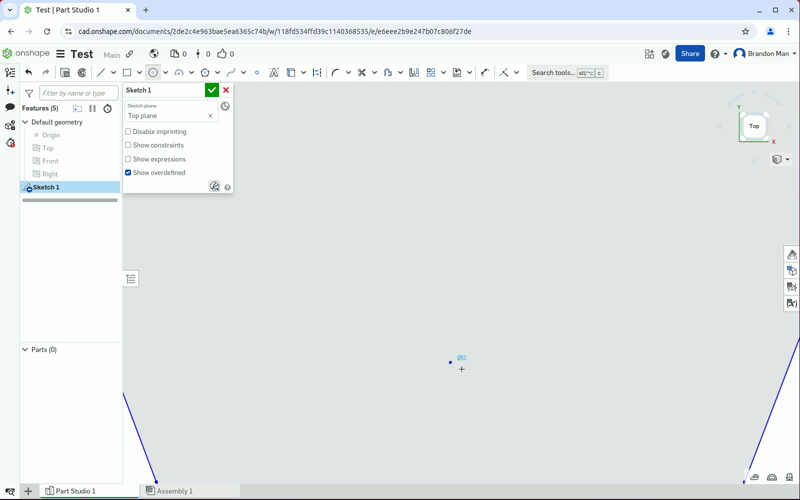
scroll(-6)
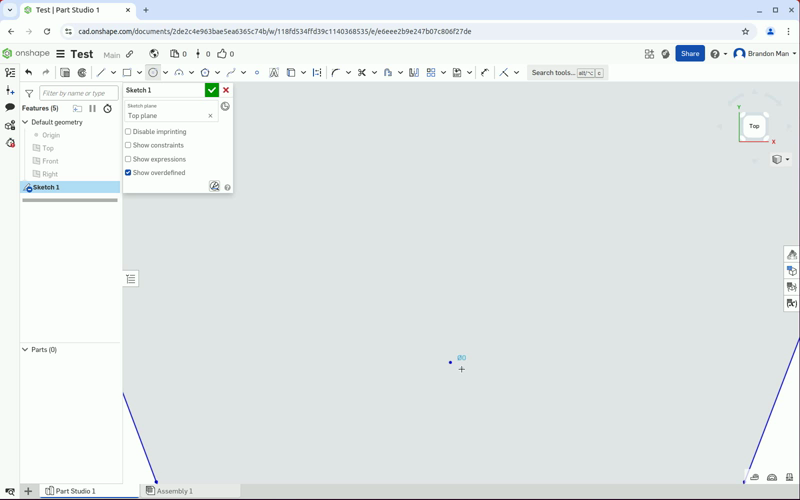
scroll(-6)
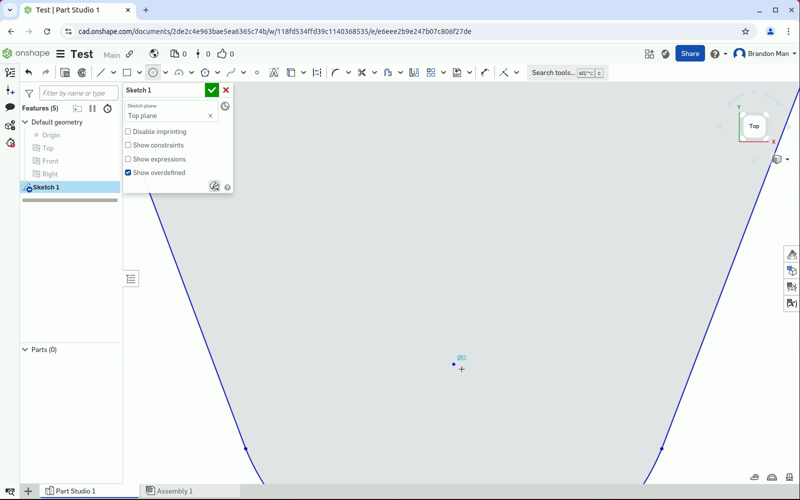
scroll(-6)
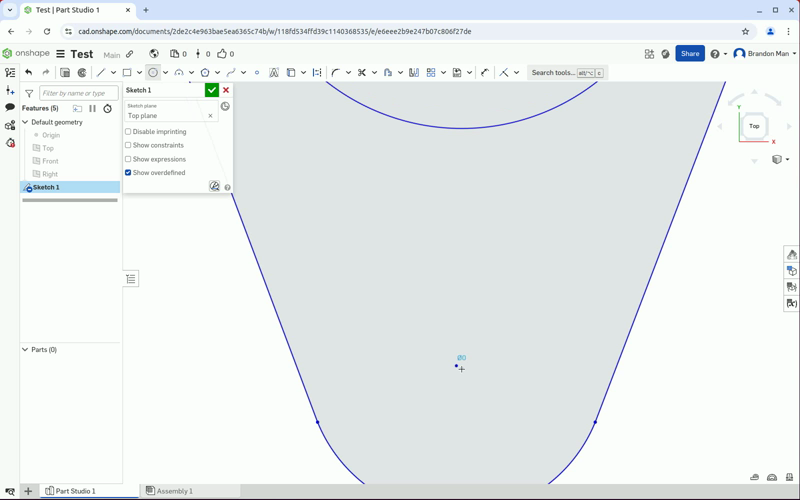
scroll(-6)
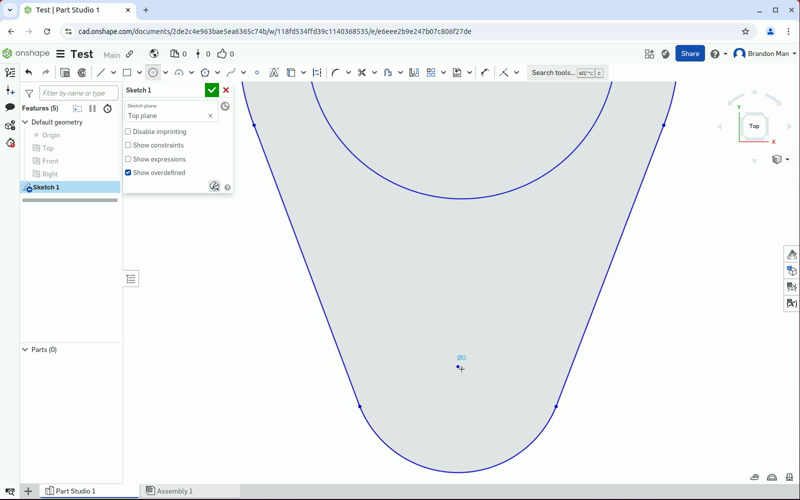
scroll(-6)
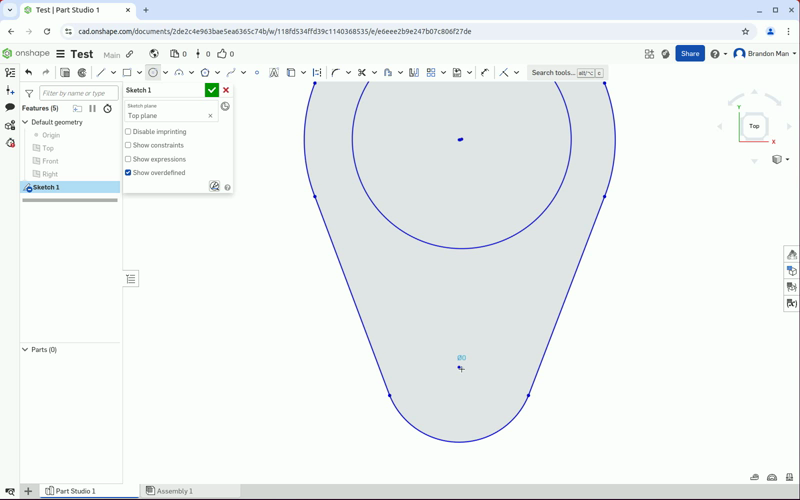
scroll(-6)
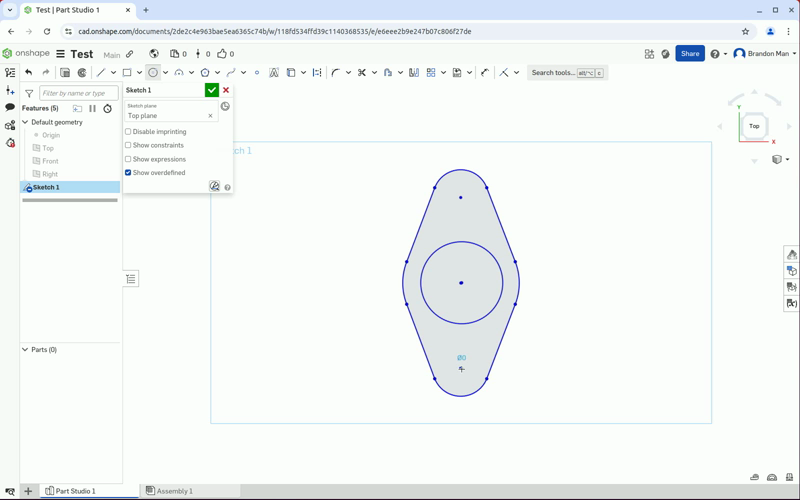
key_up(shift)
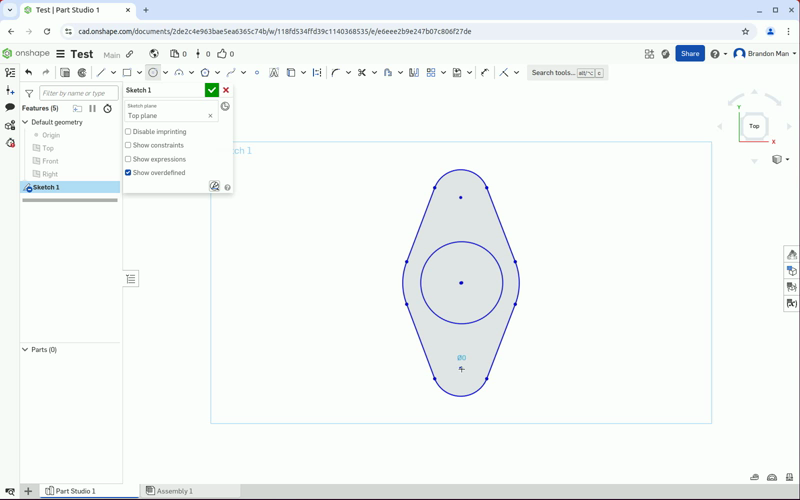
mouse_move(472, 368)
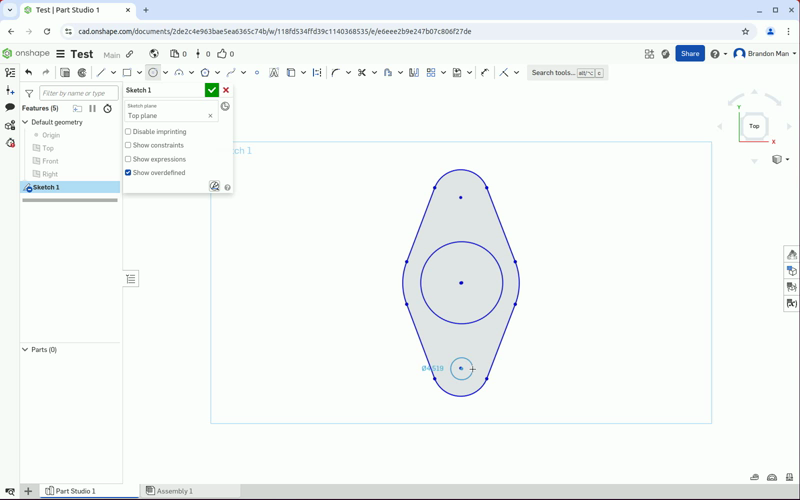
click(472, 368)
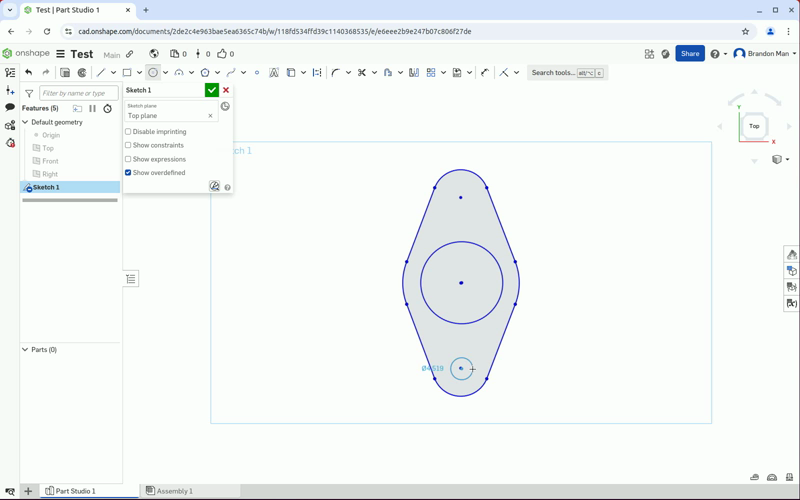
key(esc)
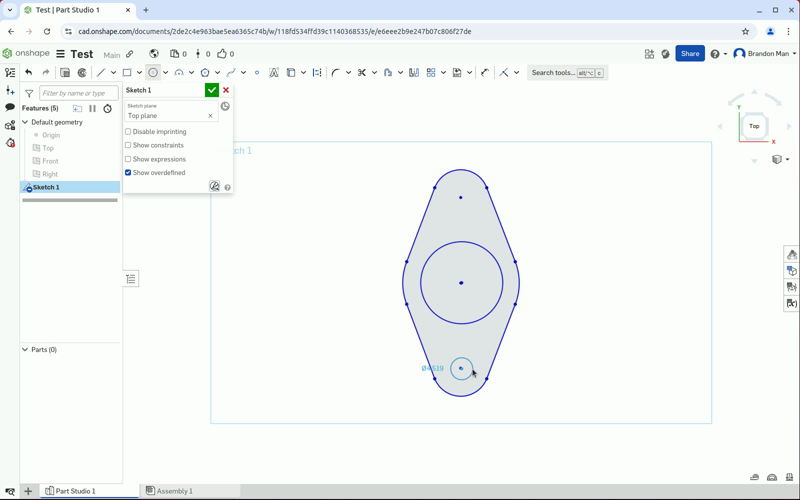
key(c)
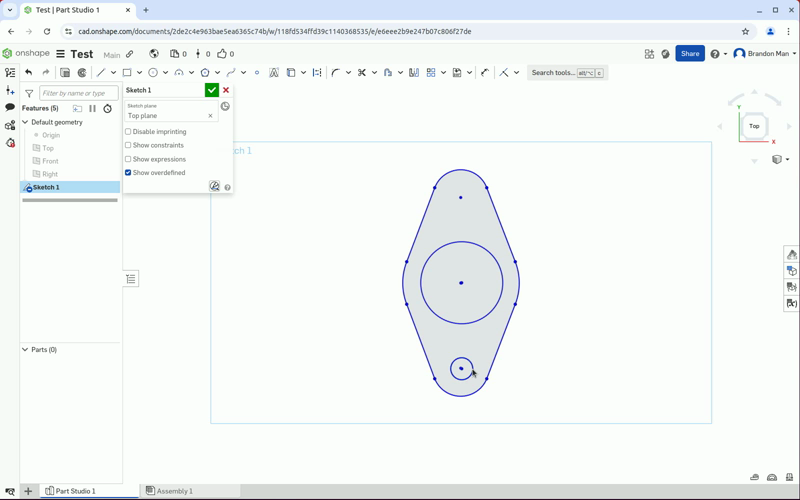
key_down(shift)
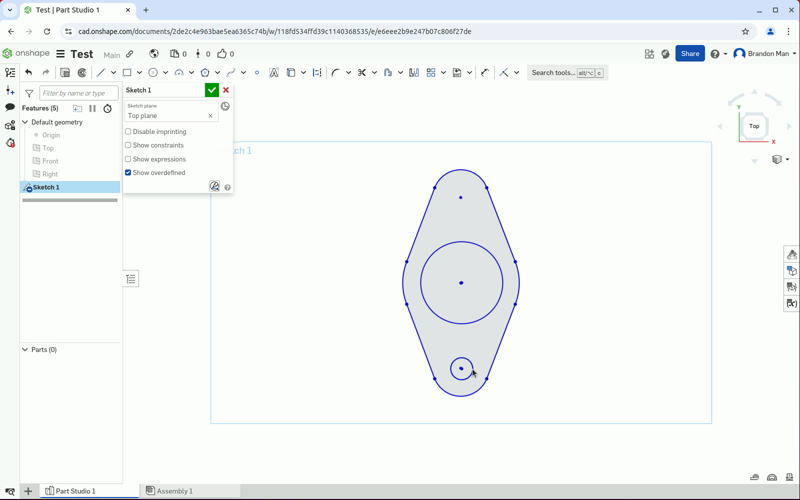
mouse_move(461, 197)
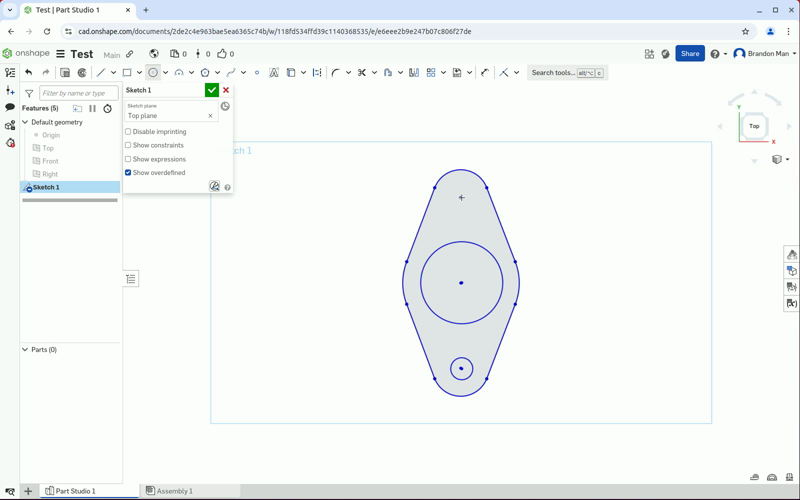
scroll(6)
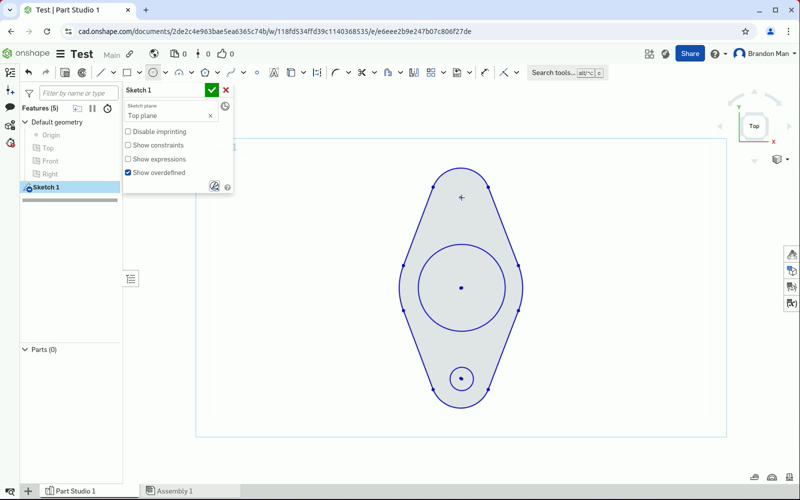
scroll(6)
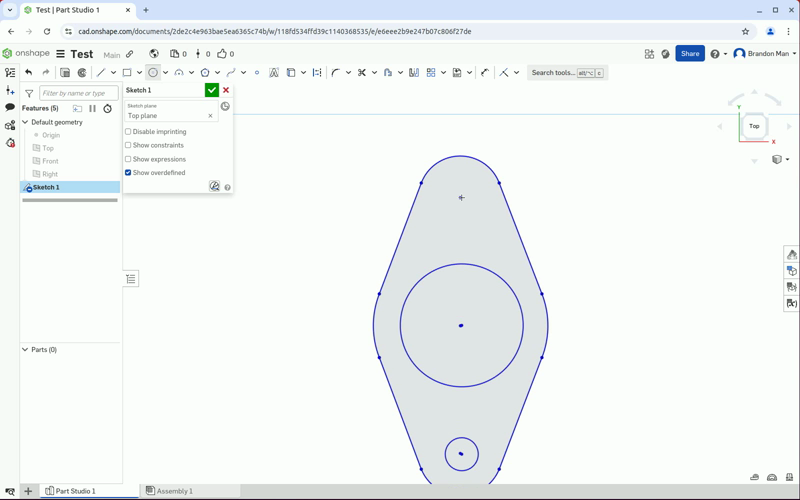
scroll(6)
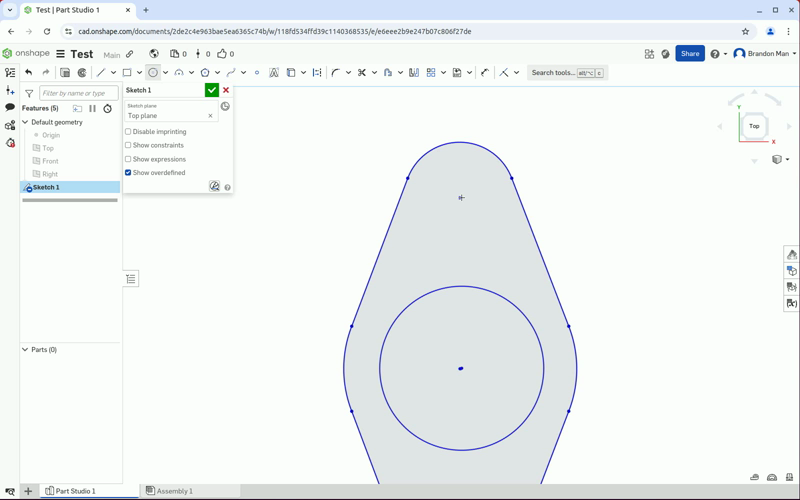
scroll(6)
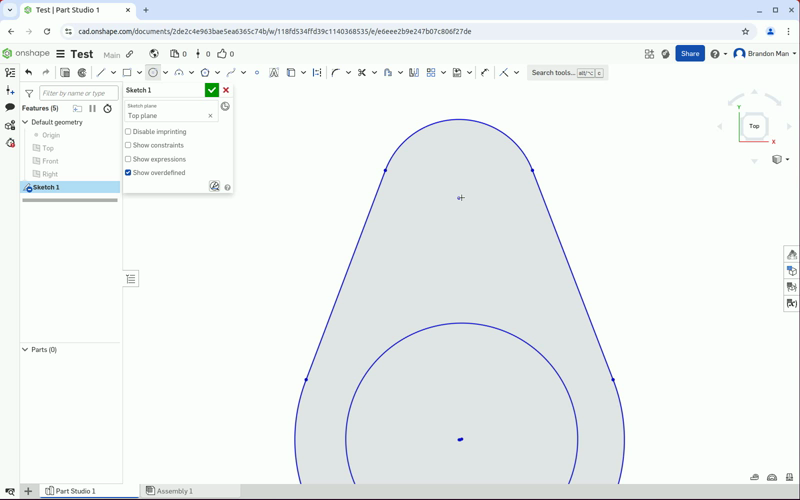
scroll(6)
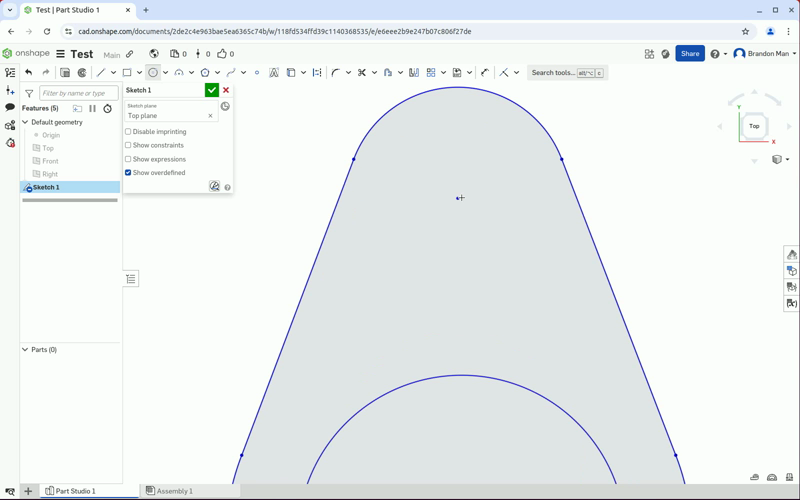
scroll(6)
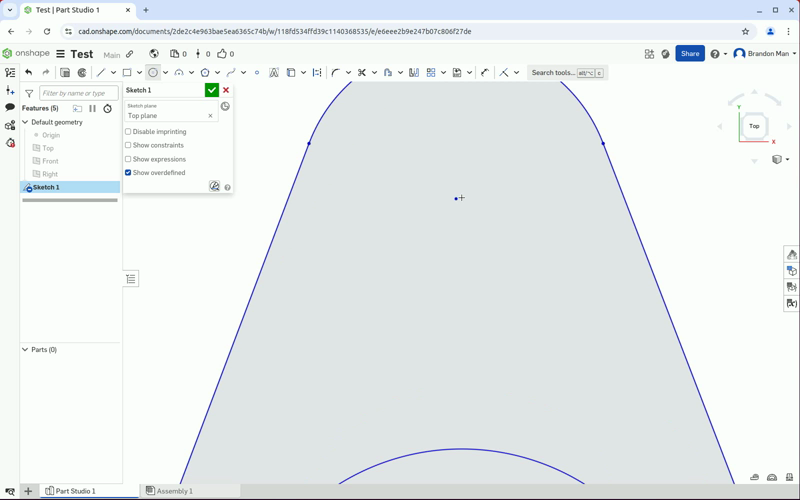
scroll(6)
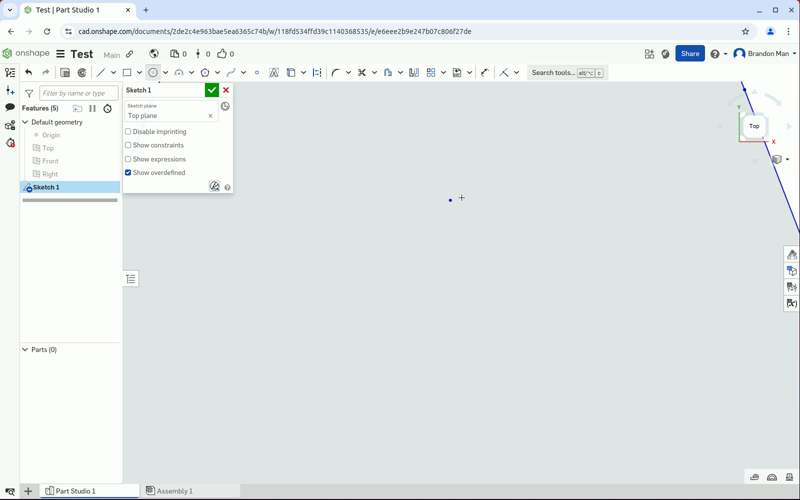
click(461, 197)
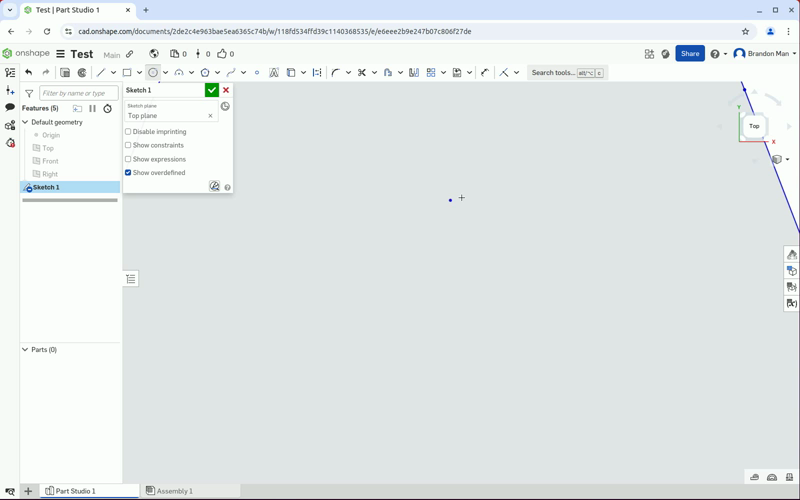
scroll(-6)
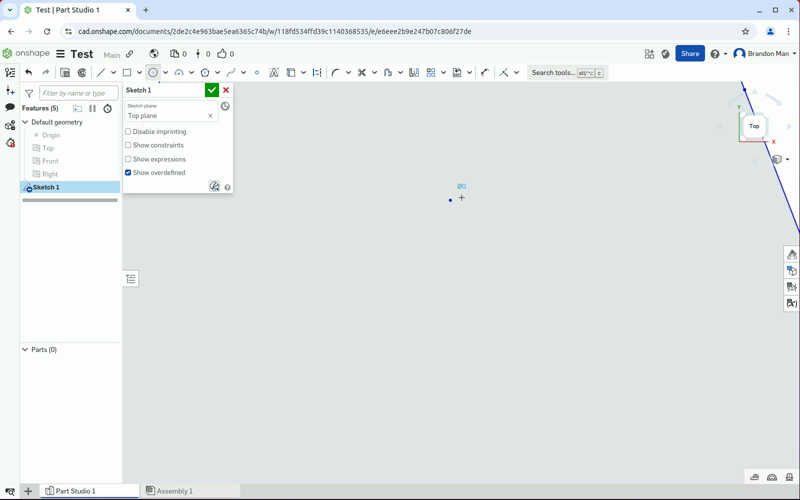
scroll(-6)
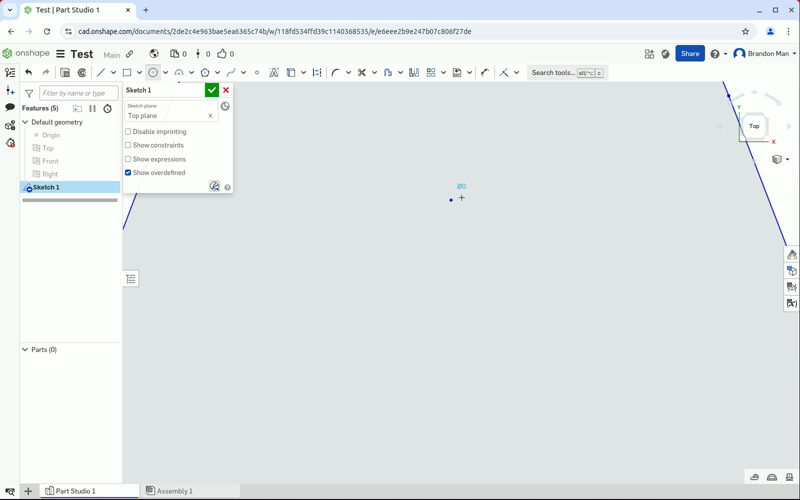
scroll(-6)
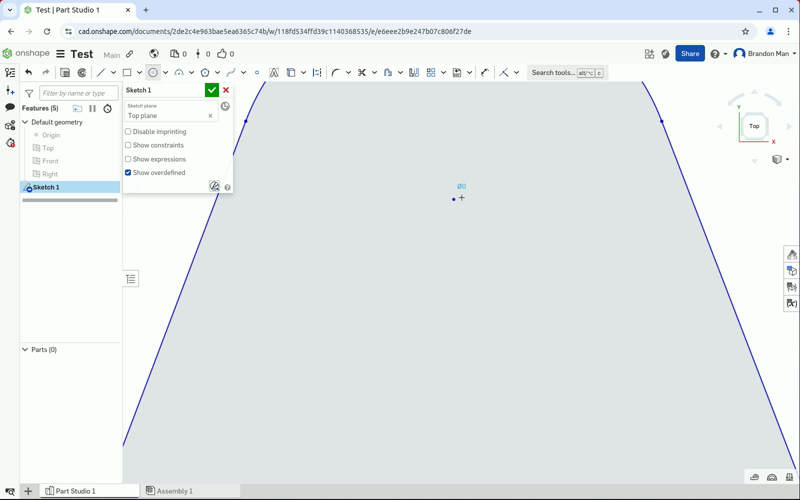
scroll(-6)
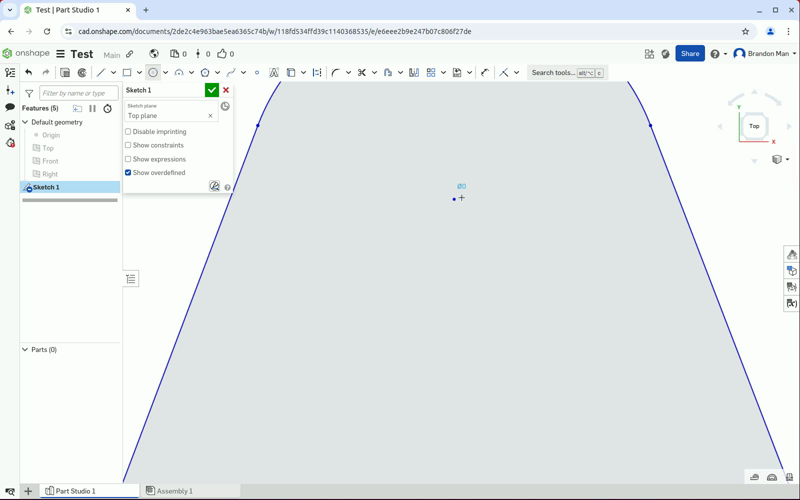
scroll(-6)
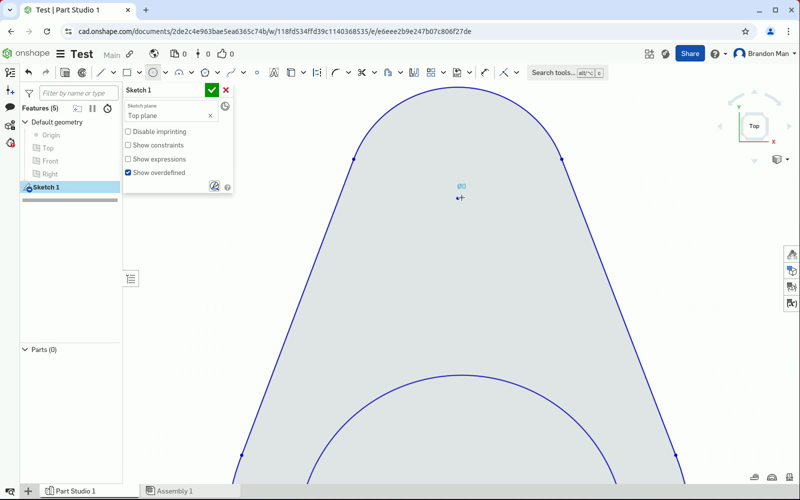
scroll(-6)
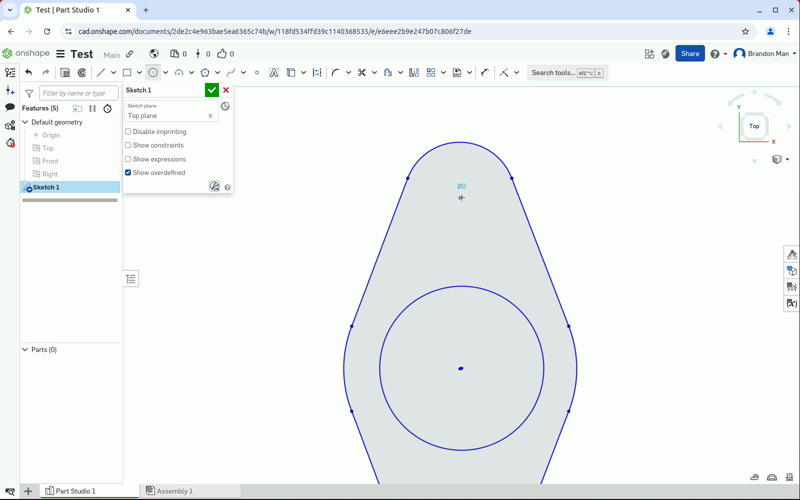
scroll(-6)
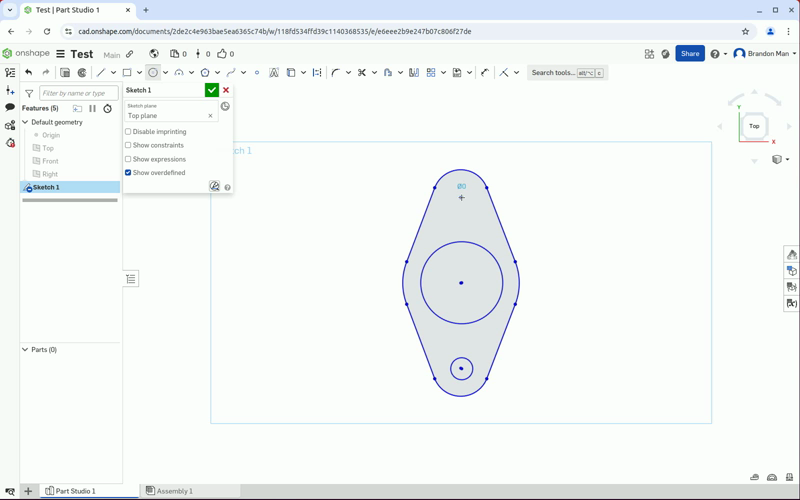
key_up(shift)
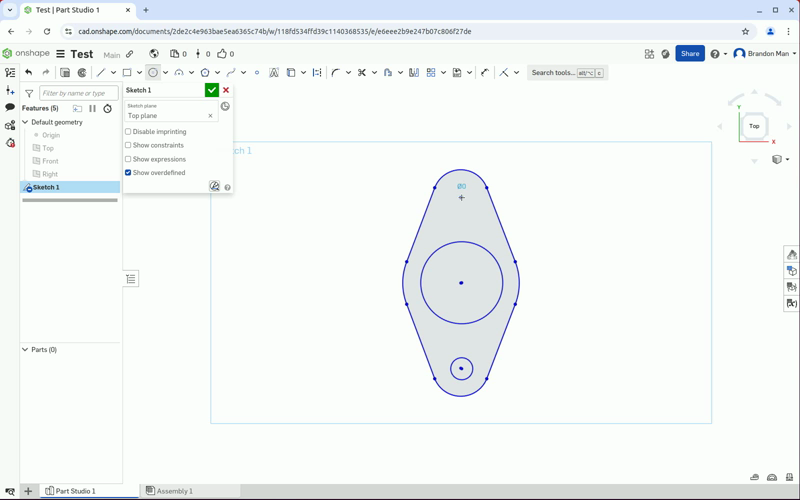
mouse_move(472, 197)
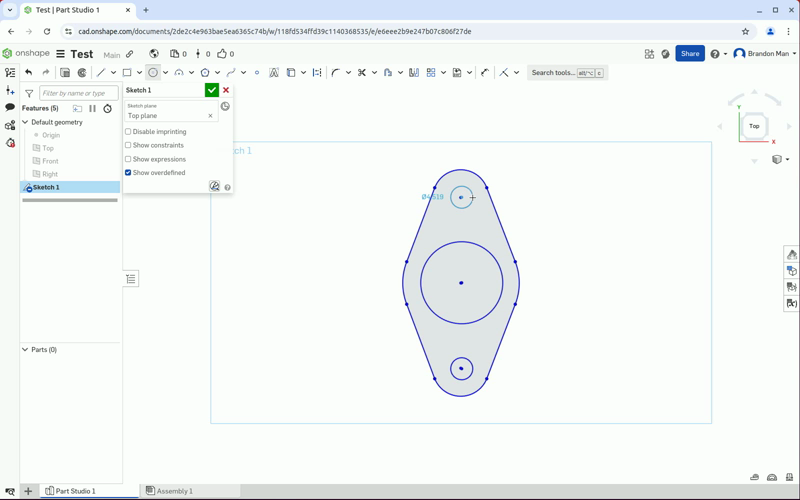
click(472, 197)
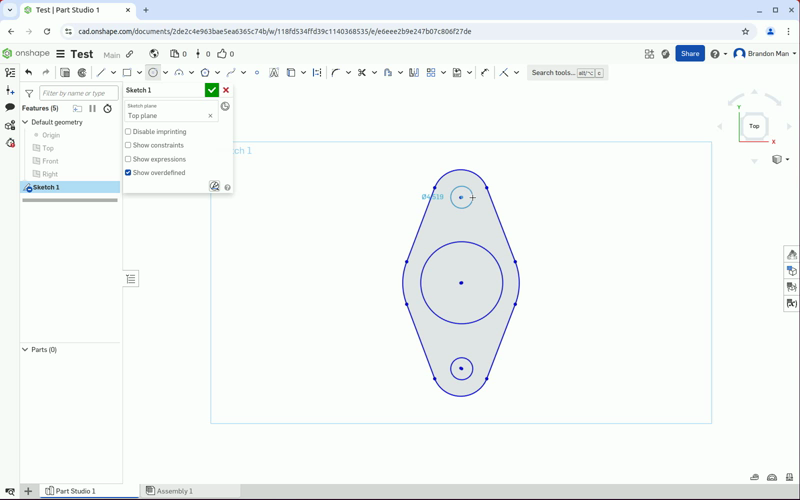
key(esc)
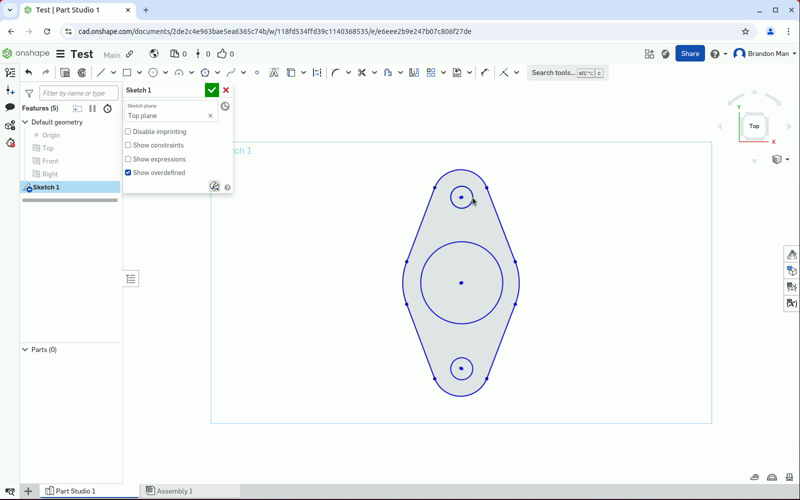
mouse_move(435, 353)
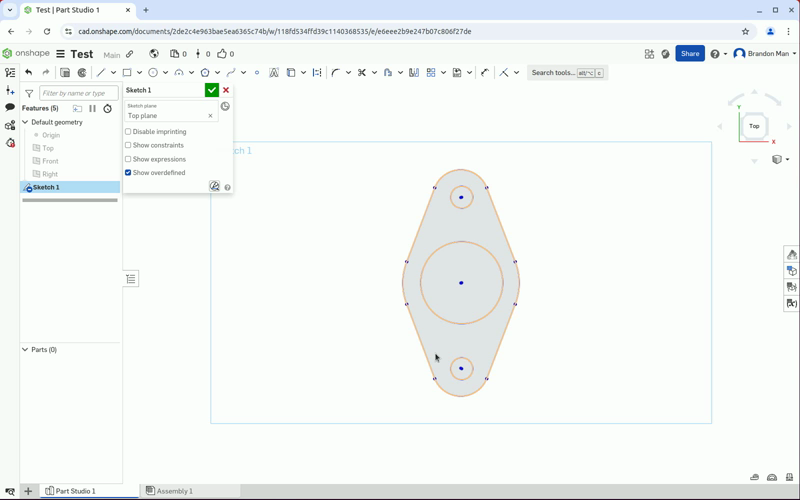
click(435, 353)
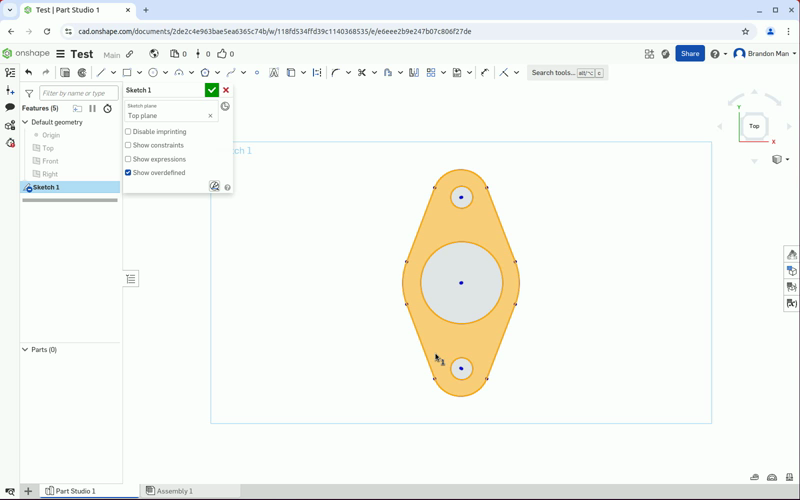
mouse_move(73, 352)
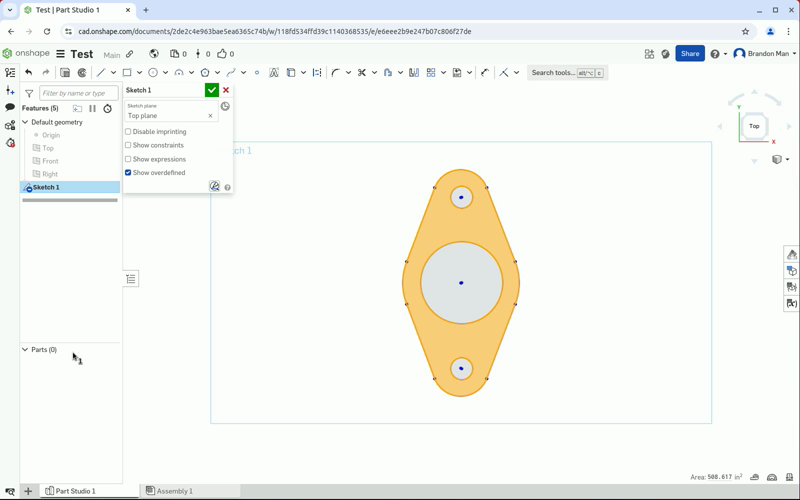
key(shift+y)
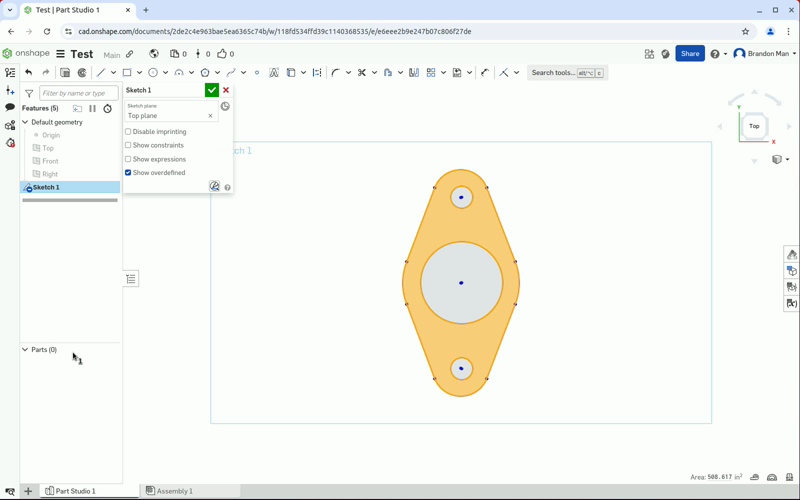
key(shift+e)
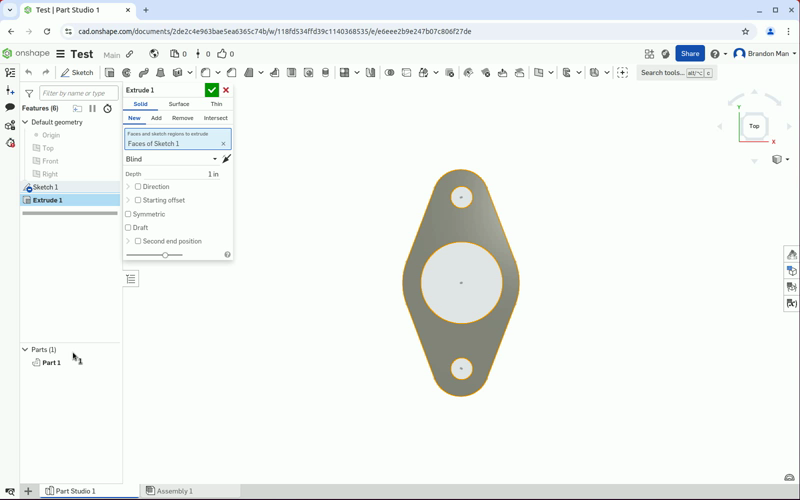
mouse_move(143, 106)
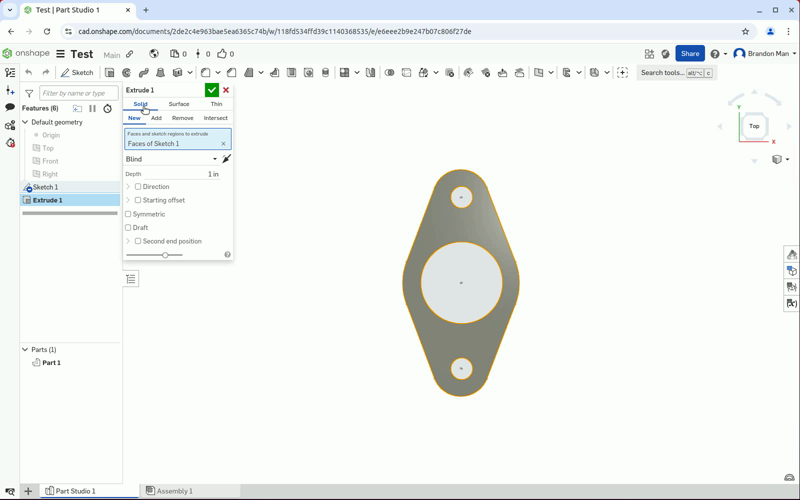
click(143, 106)
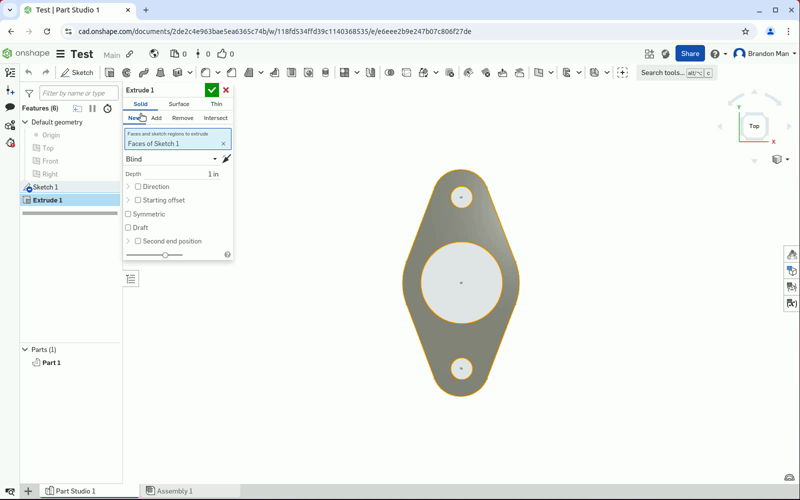
mouse_move(137, 120)
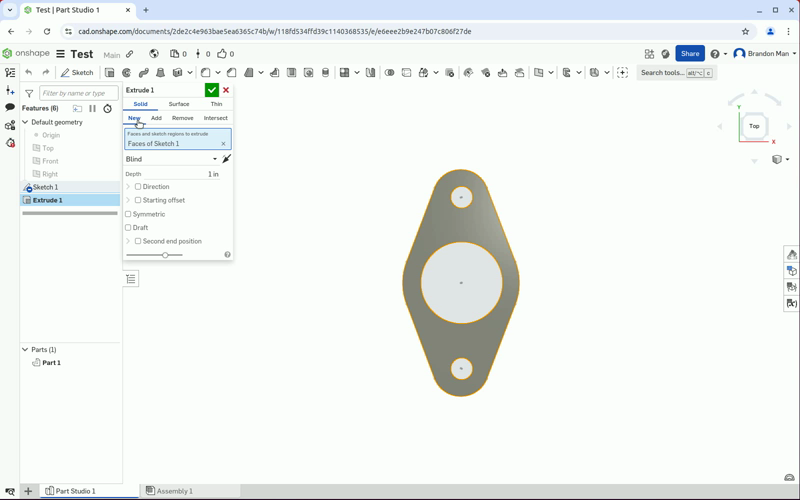
click(137, 120)
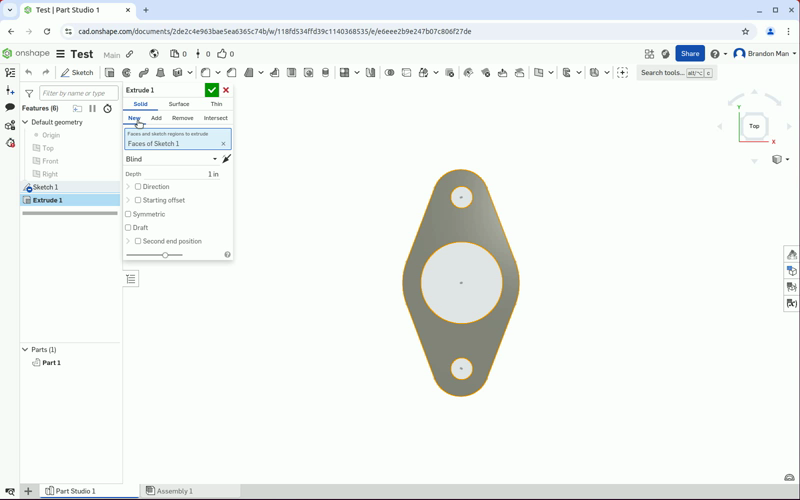
key(tab, 4)
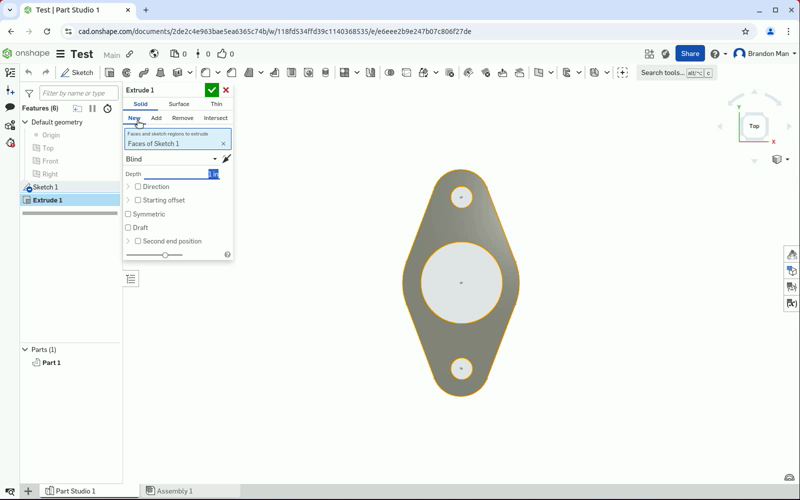
text(2.889)
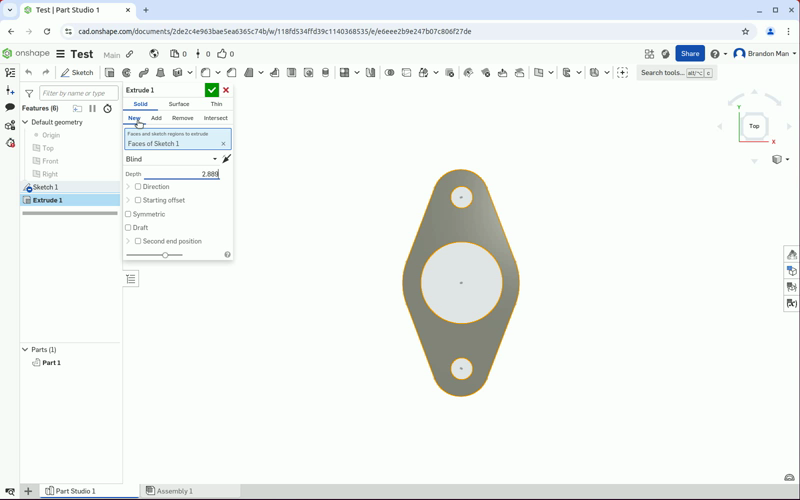
key(enter)
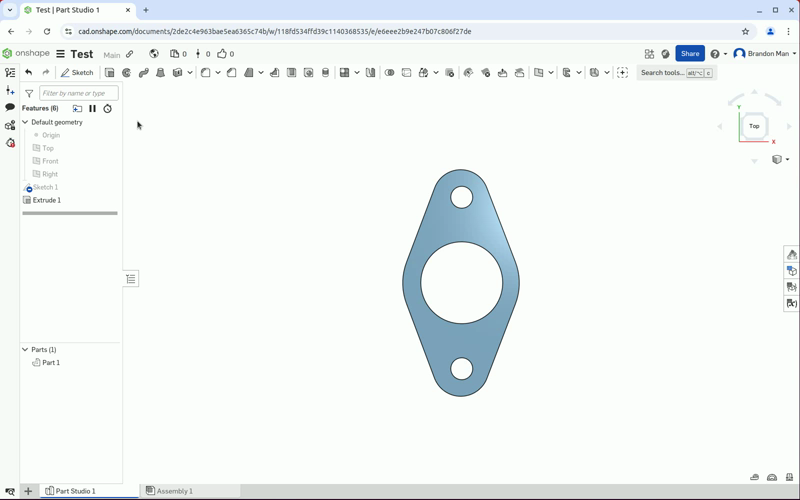
key(shift+h)
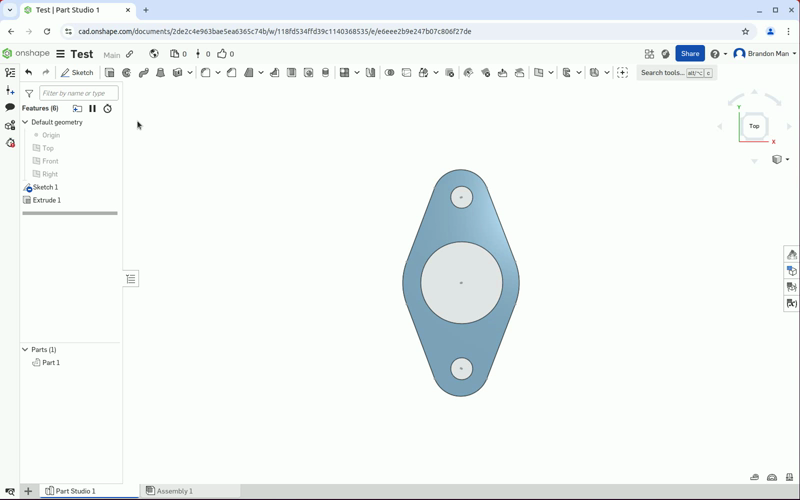
key(shift+h)
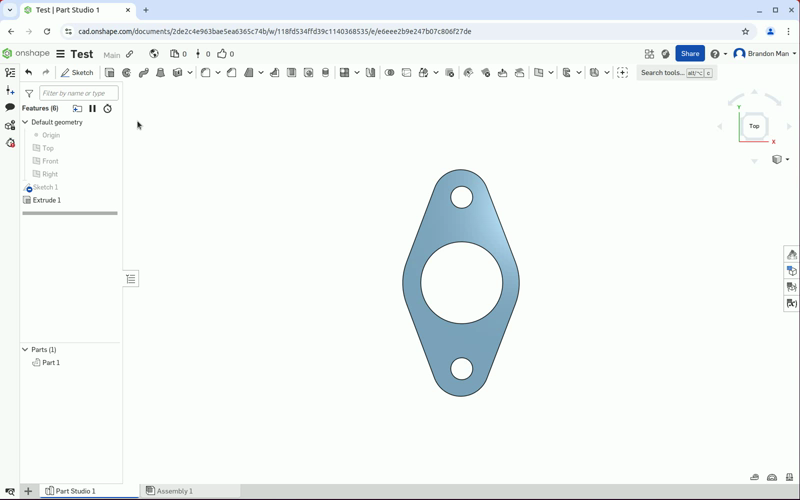
mouse_move(73, 189)
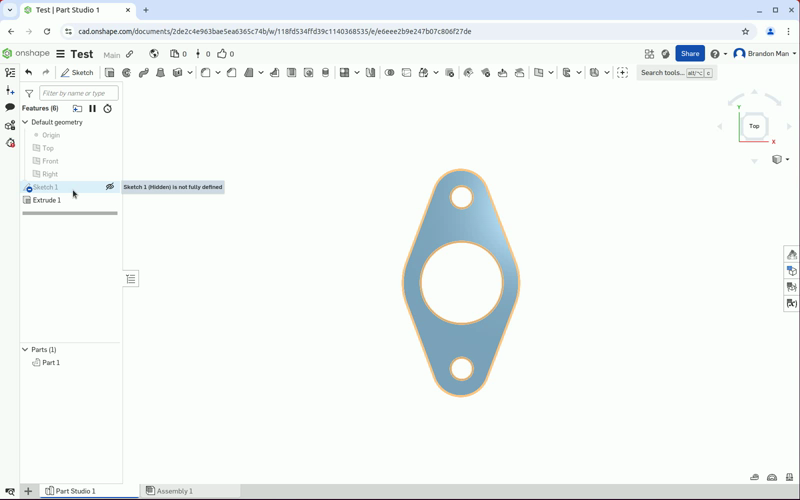
click(73, 189)
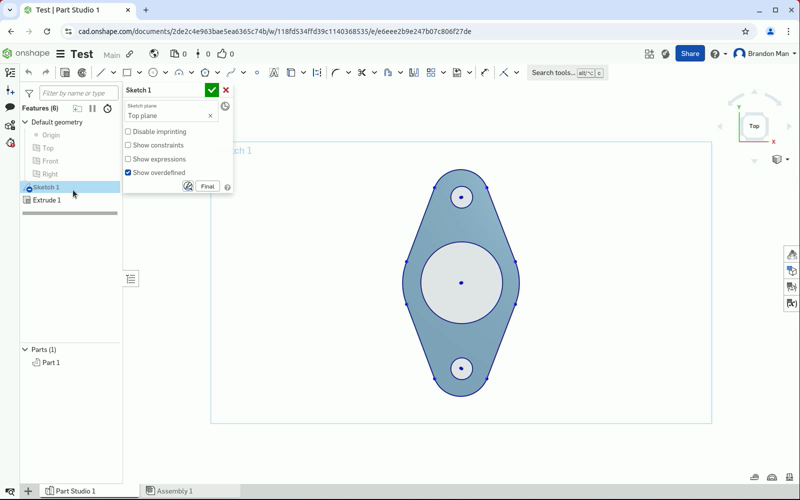
mouse_move(229, 92)
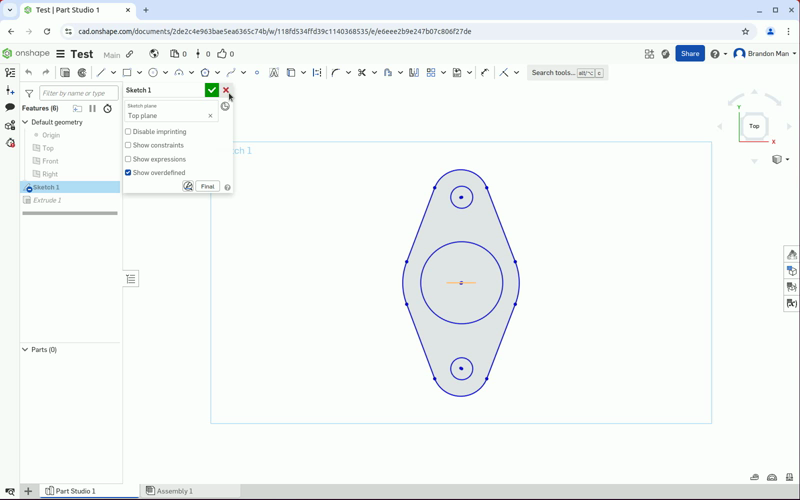
click(229, 92)
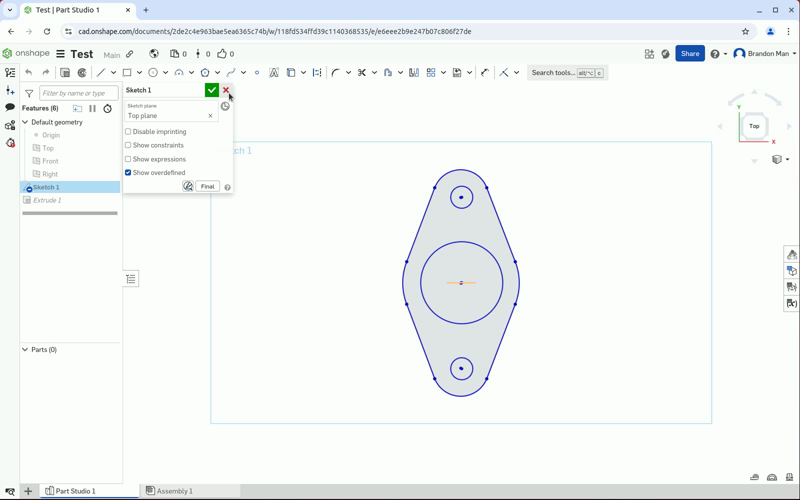
key(shift+s)
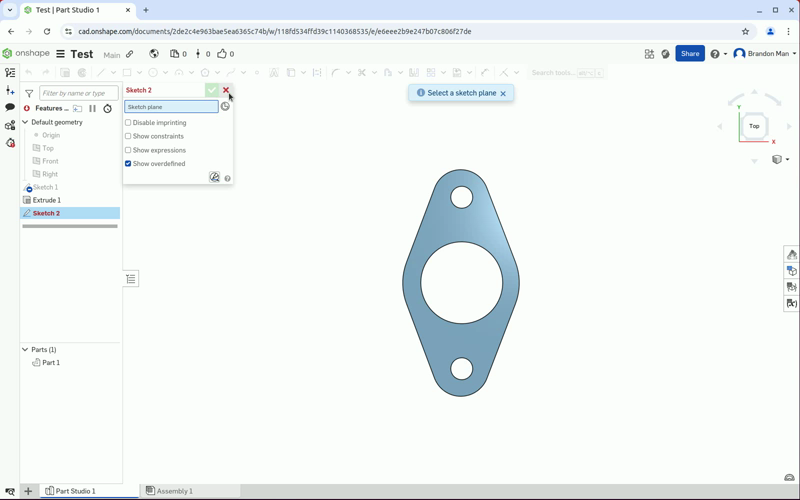
mouse_move(73, 150)
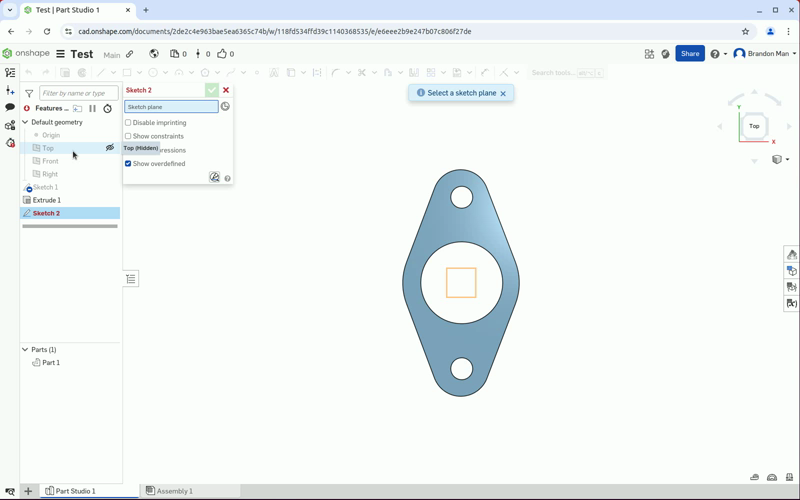
click(73, 150)
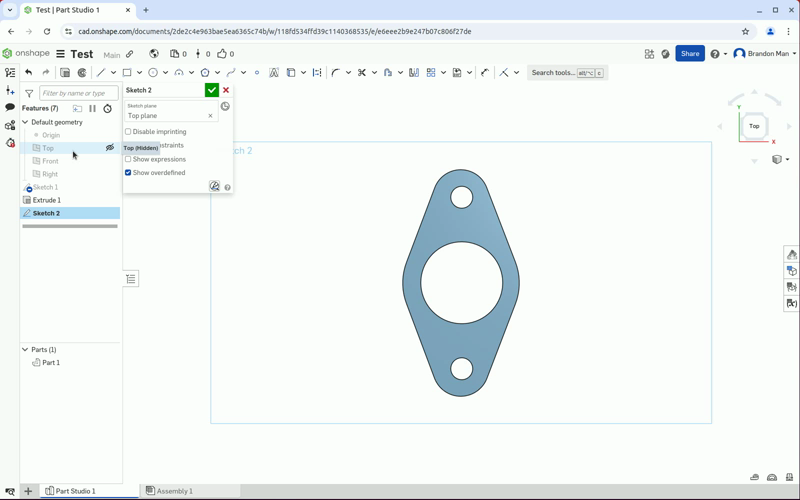
mouse_move(73, 352)
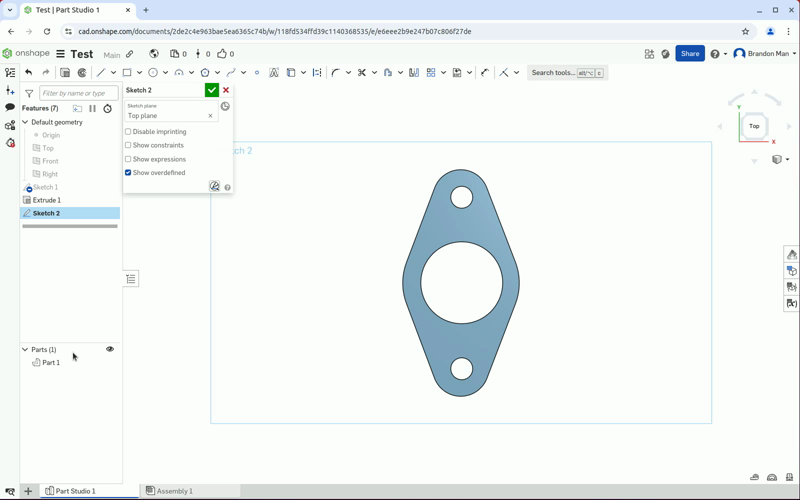
key(y)
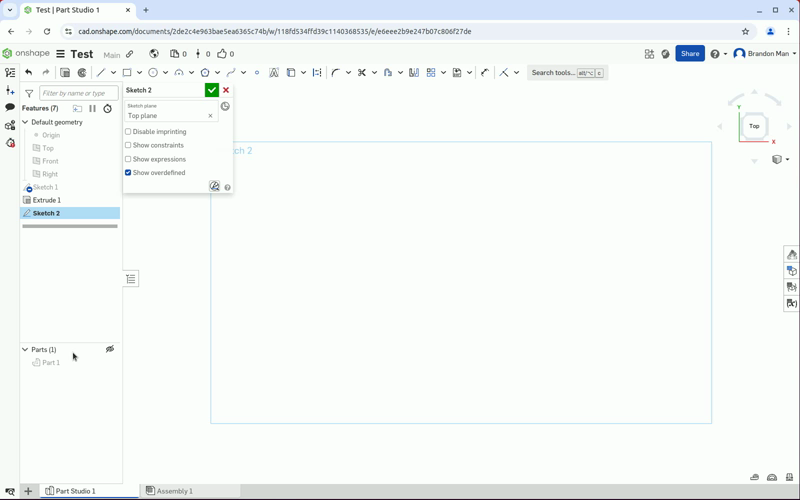
key(c)
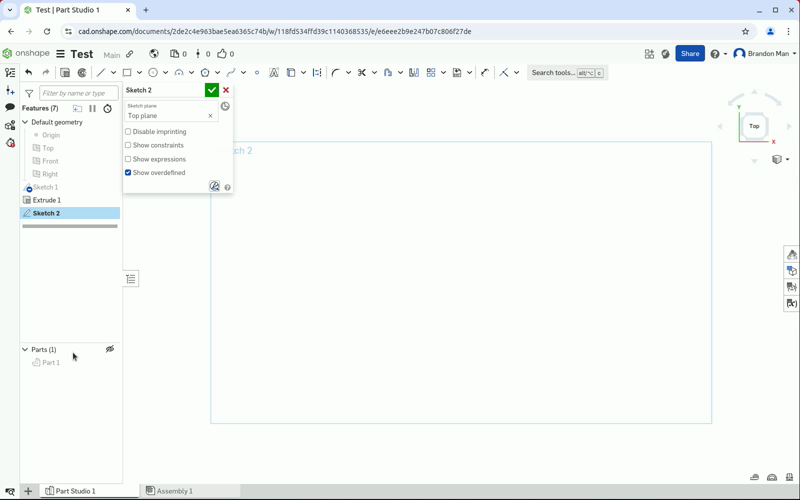
key_down(shift)
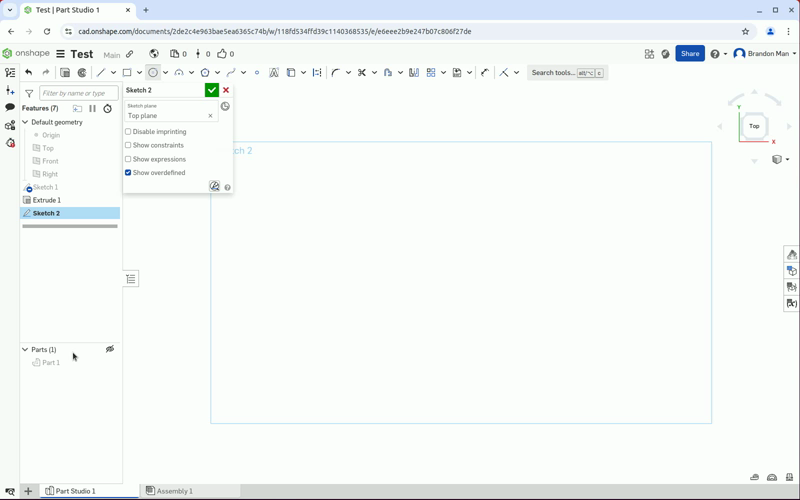
mouse_move(461, 282)
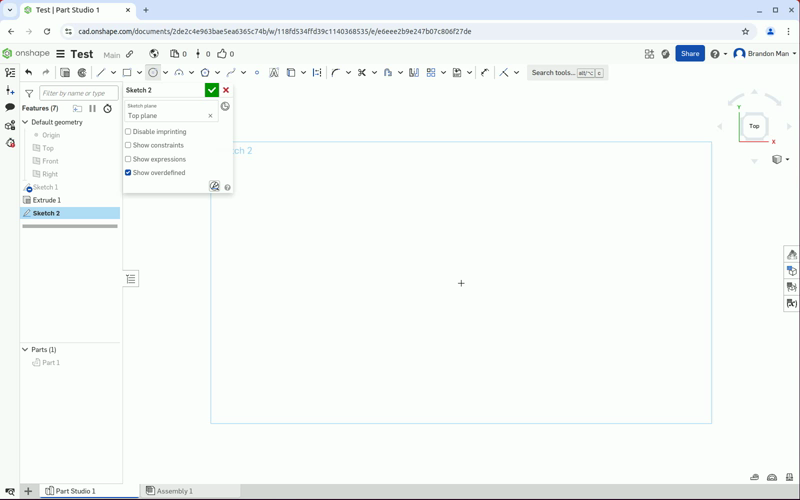
click(461, 282)
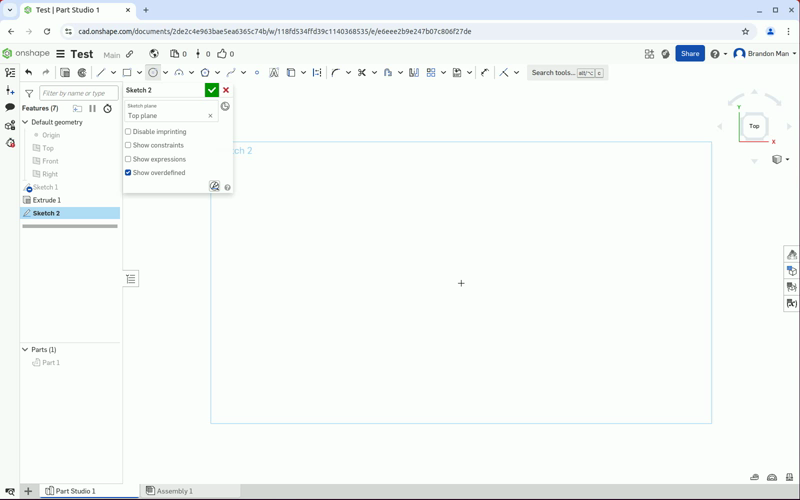
key_up(shift)
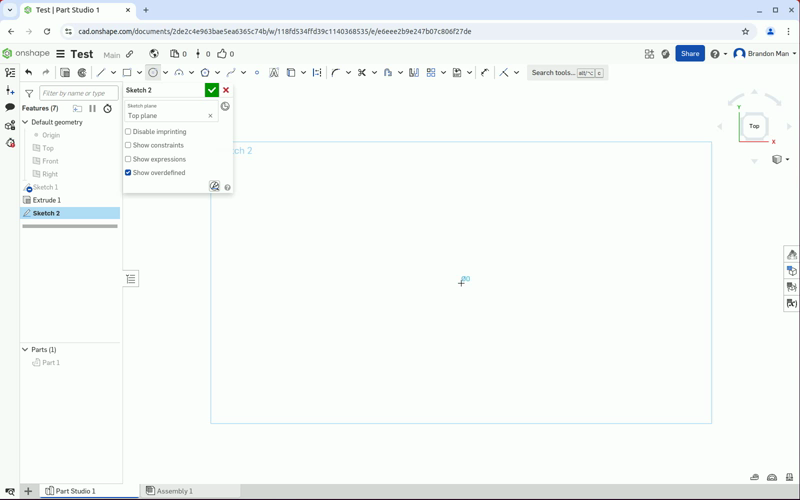
mouse_move(503, 282)
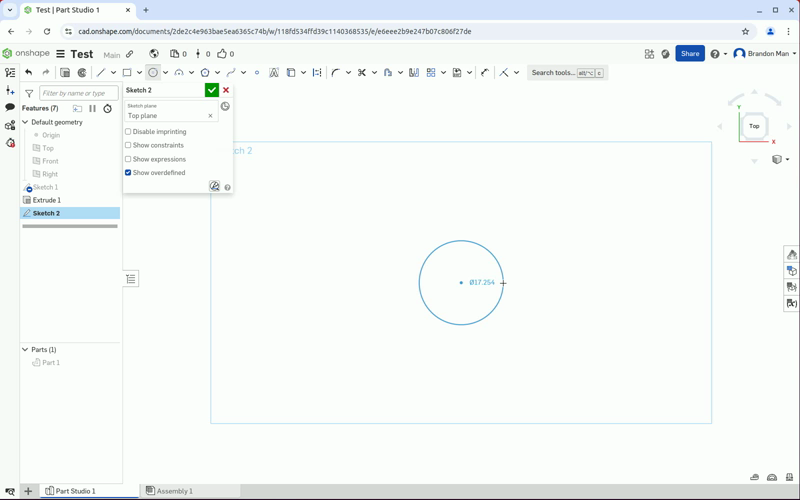
click(503, 282)
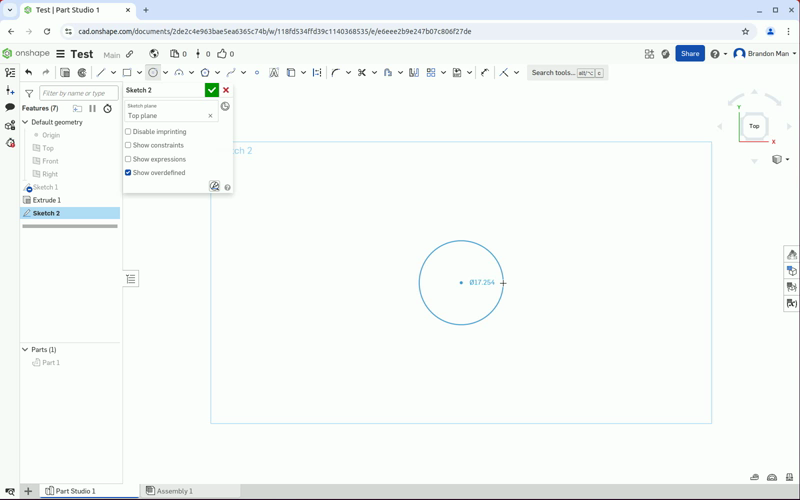
key(esc)
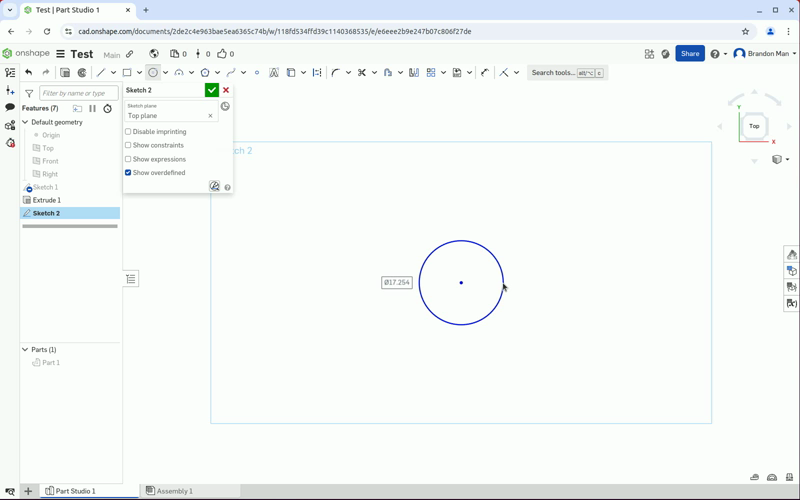
mouse_move(487, 283)
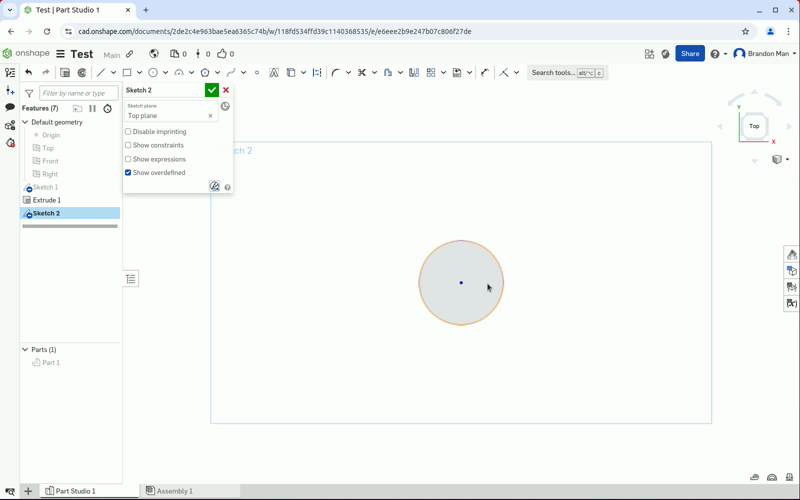
click(487, 283)
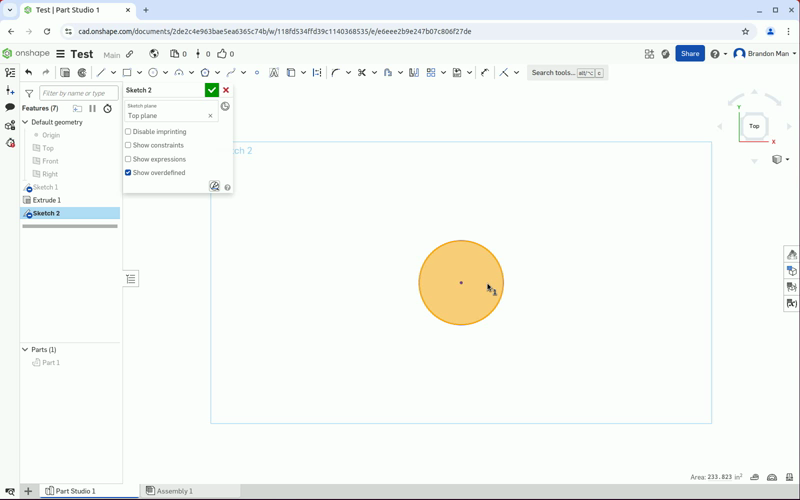
mouse_move(73, 352)
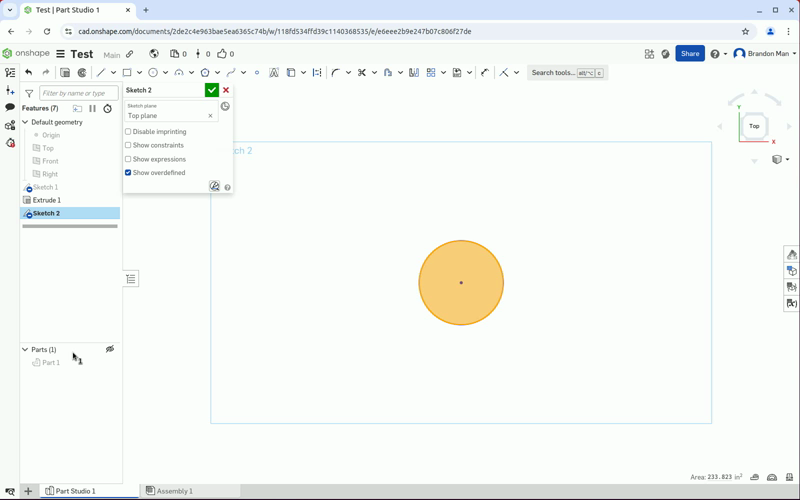
key(shift+y)
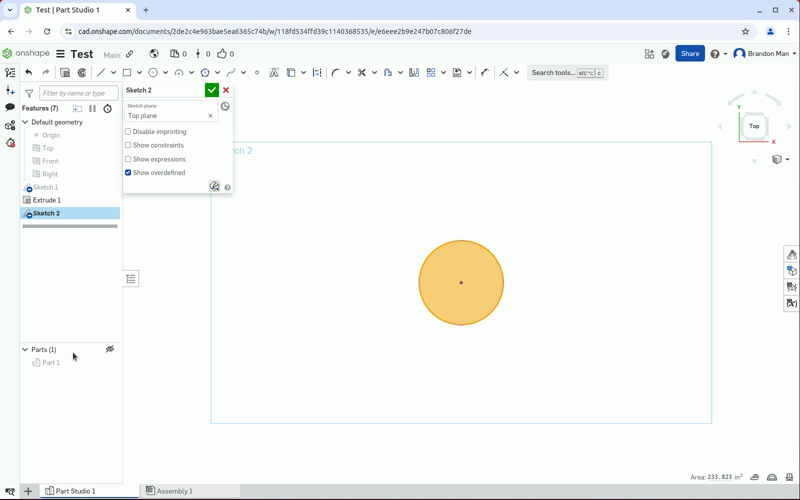
key(shift+e)
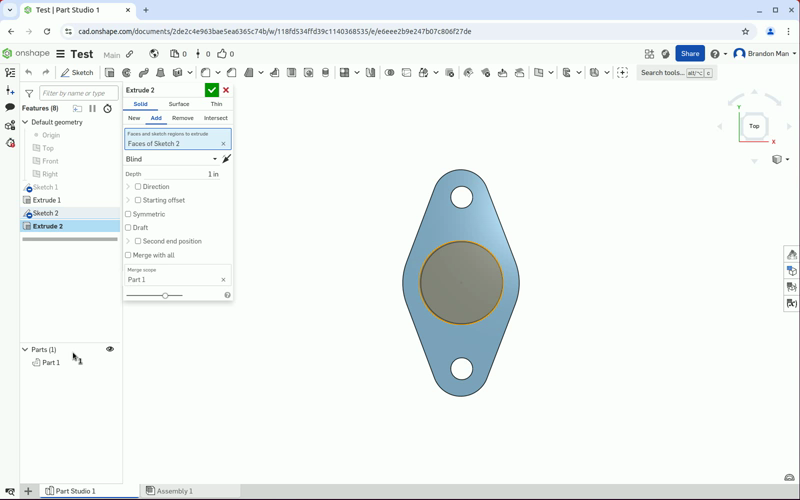
mouse_move(143, 106)
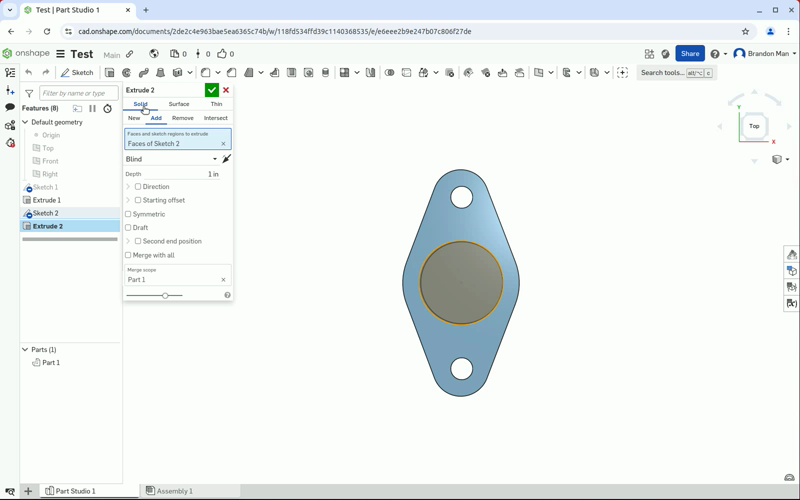
click(143, 106)
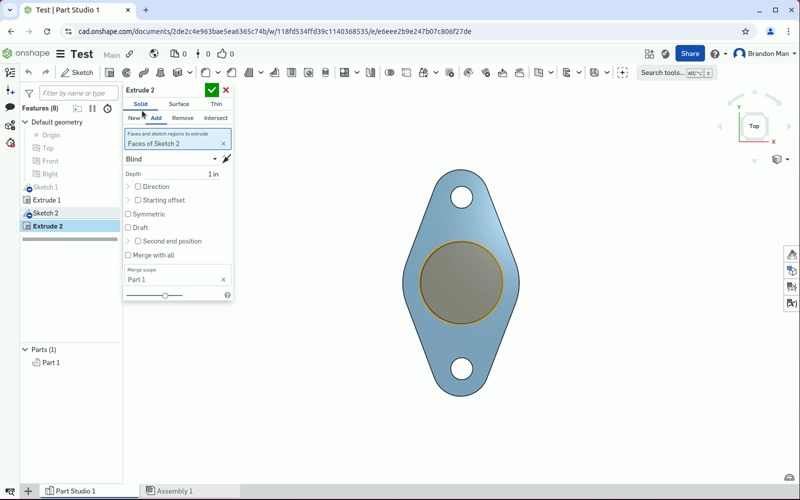
mouse_move(137, 120)
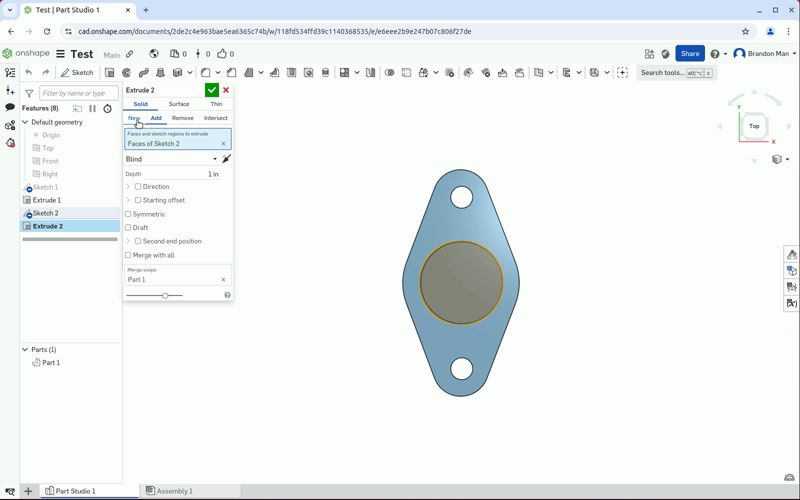
click(137, 120)
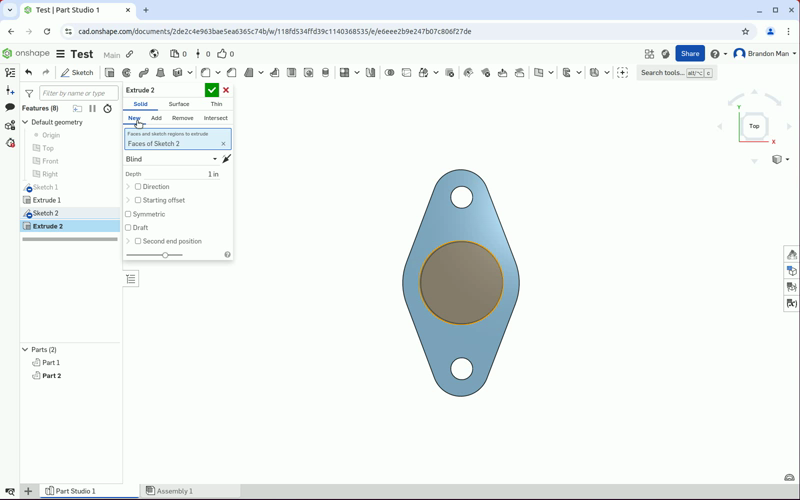
key(tab, 4)
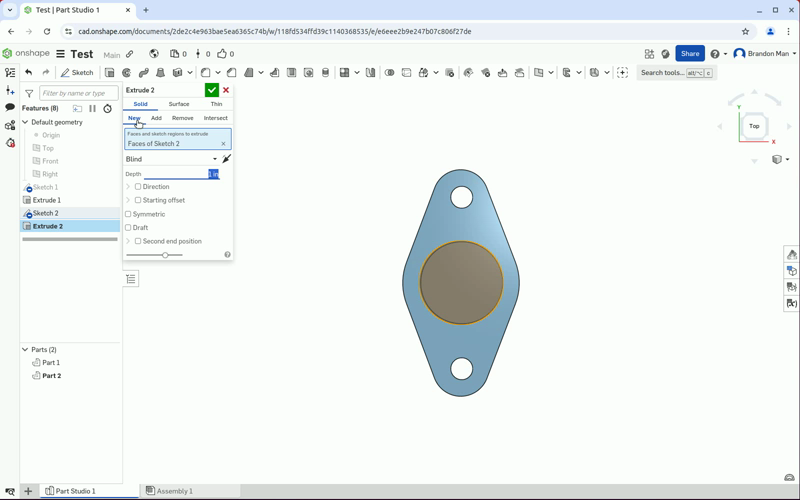
text(0.722)
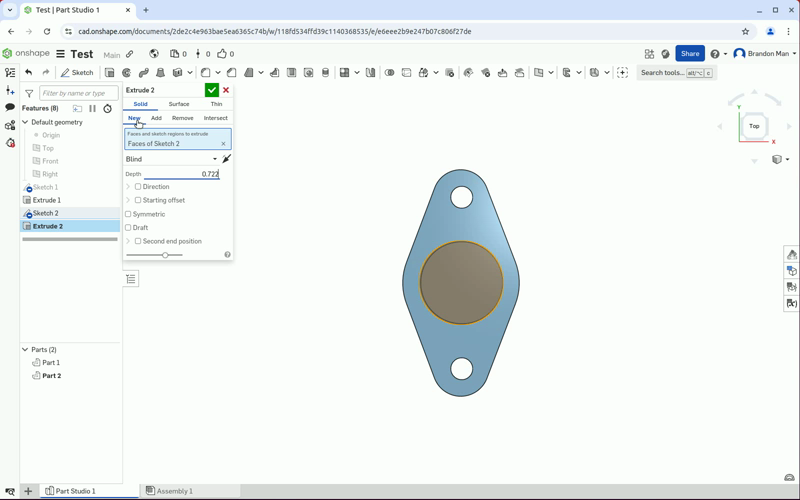
key(enter)
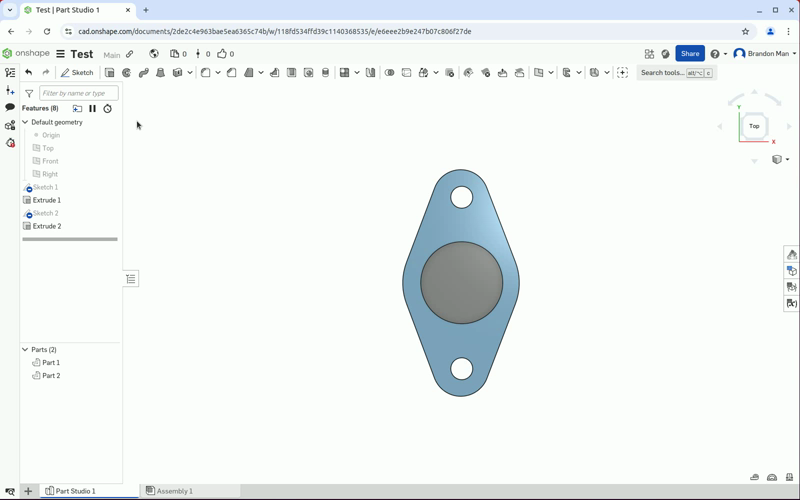
key(shift+h)
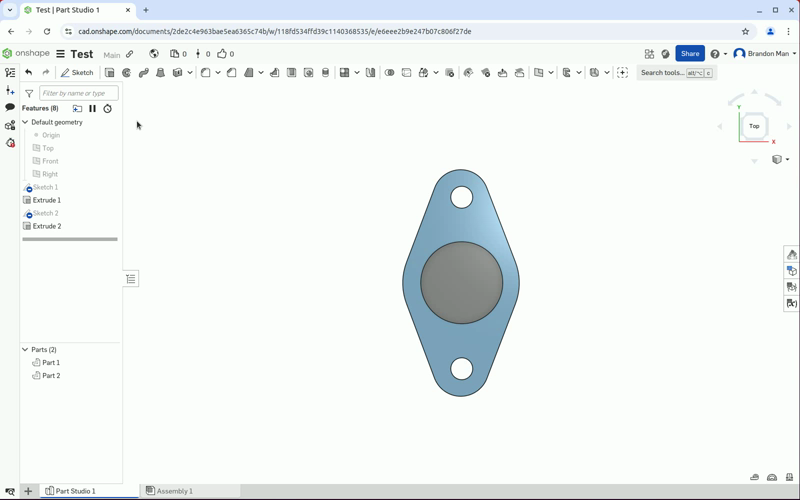
key(shift+h)
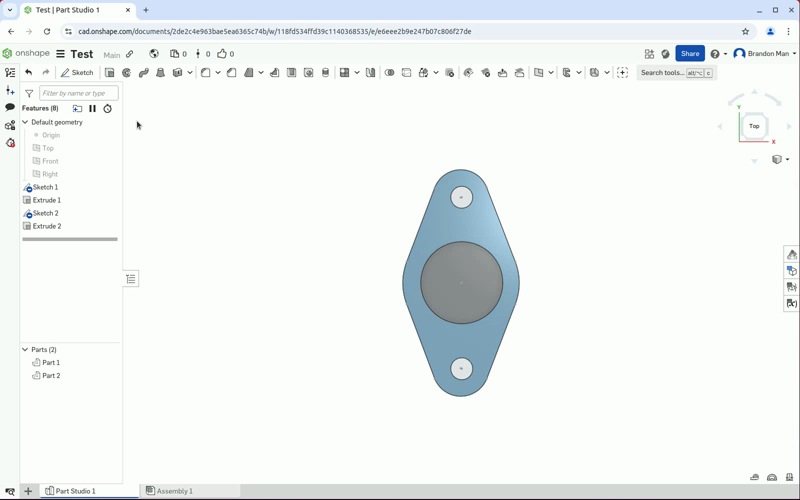
key(shift+7)
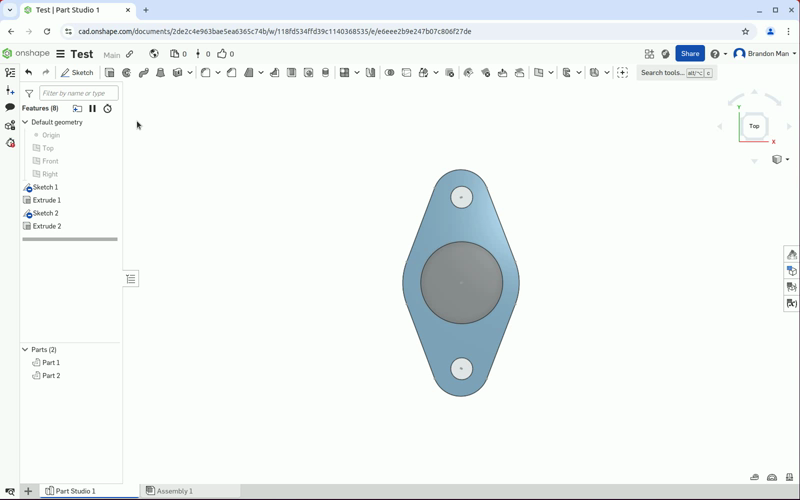
key(up, 3)
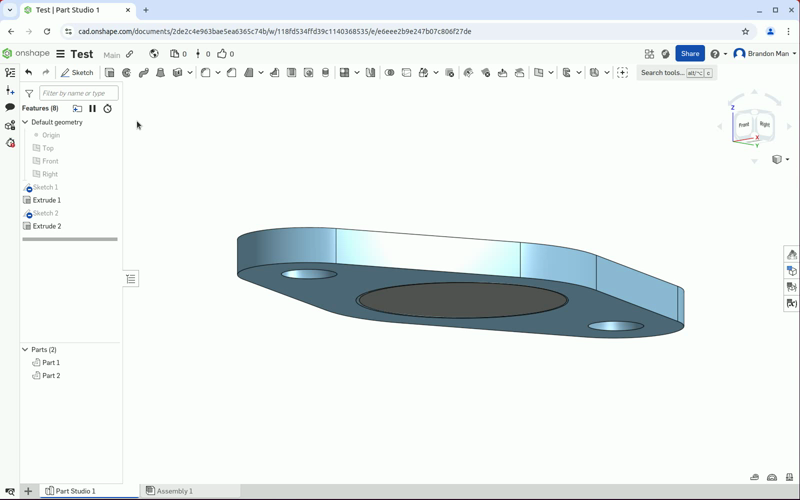
key(left, 3)
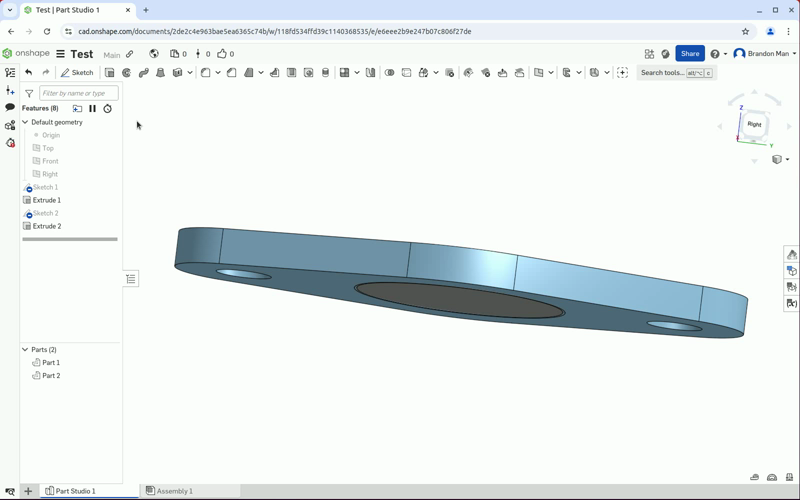
key(right, 3)
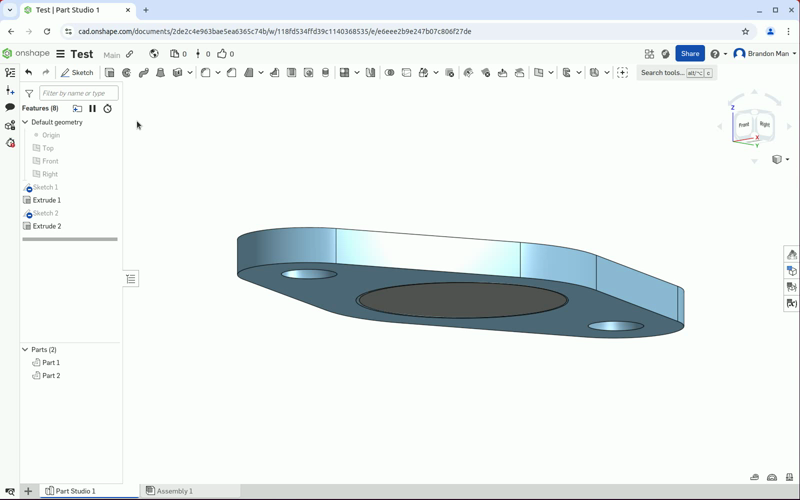
key(down, 3)
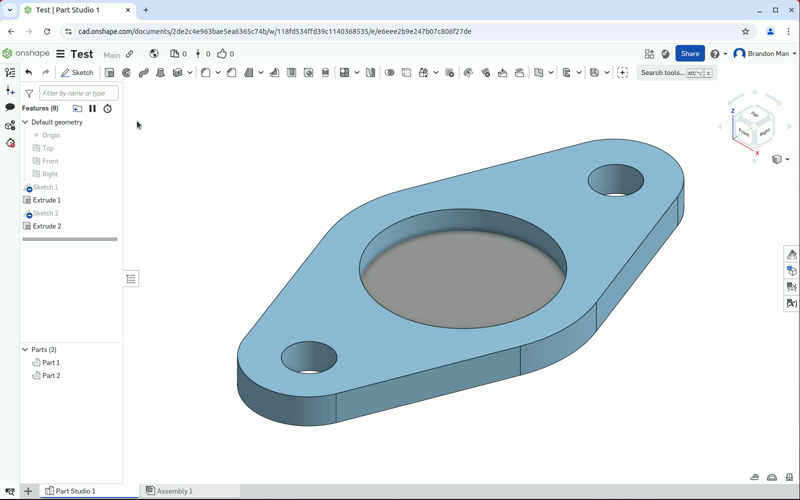
mouse_move(73, 189)
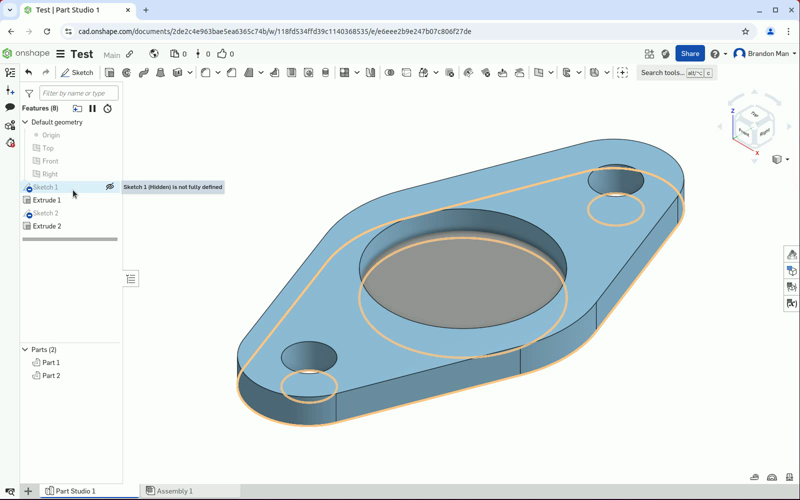
click(73, 189)